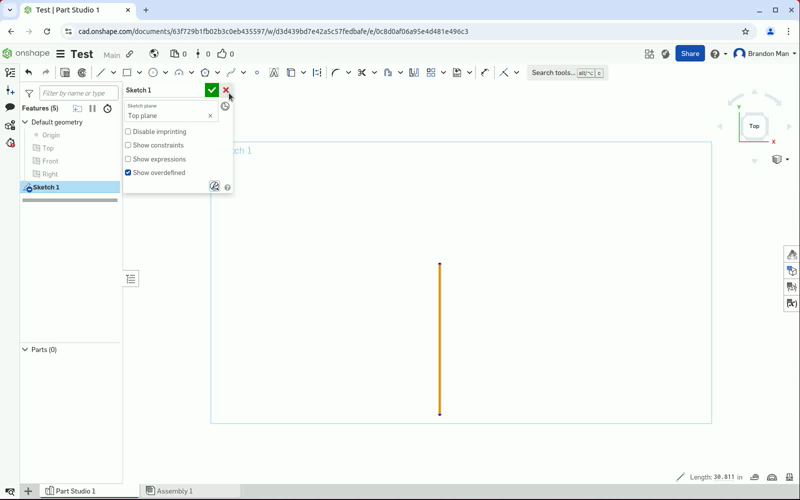
key(shift+h)
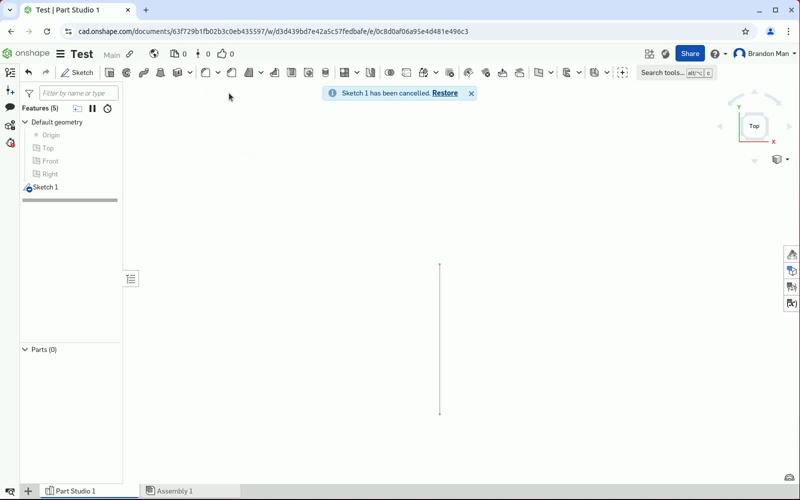
key(shift+s)
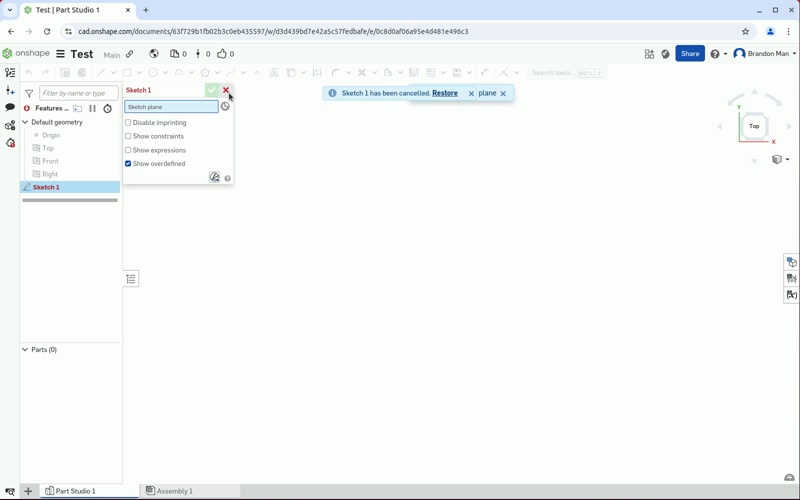
mouse_move(73, 150)
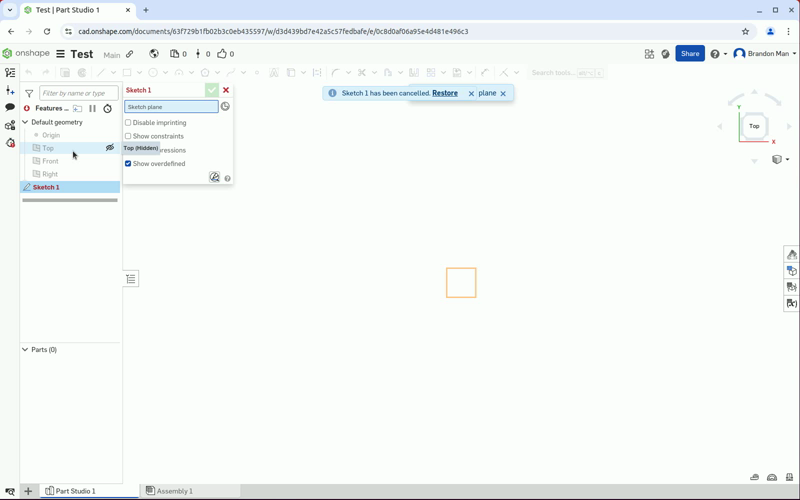
click(73, 150)
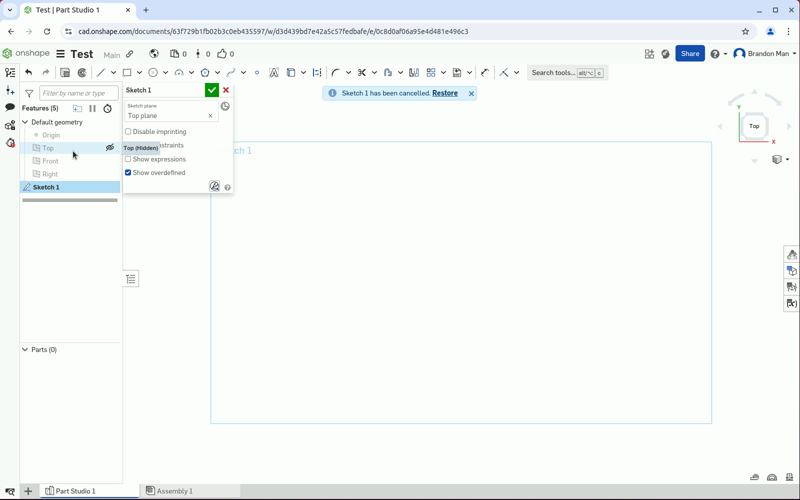
mouse_move(73, 352)
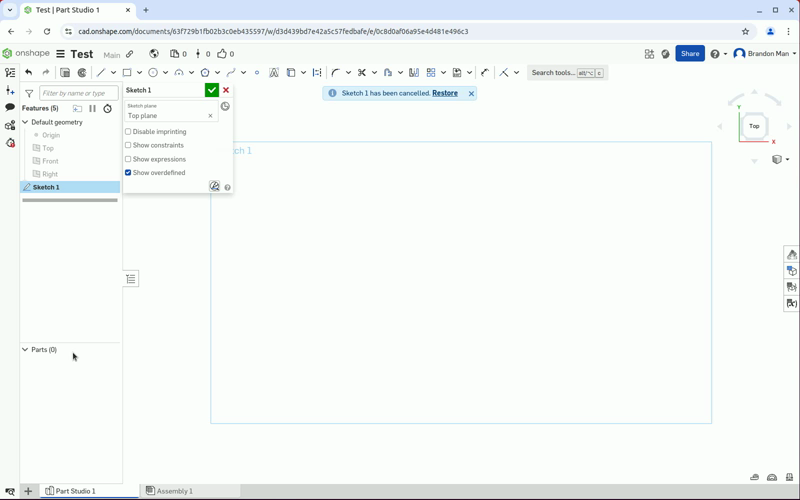
key(y)
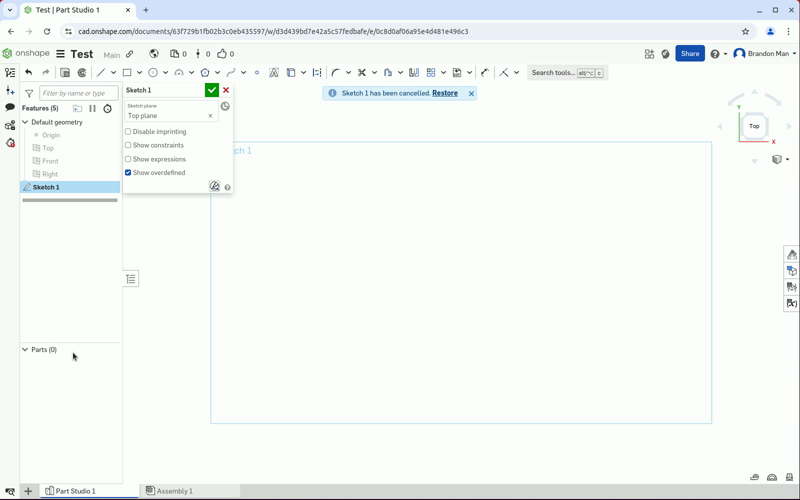
key(l)
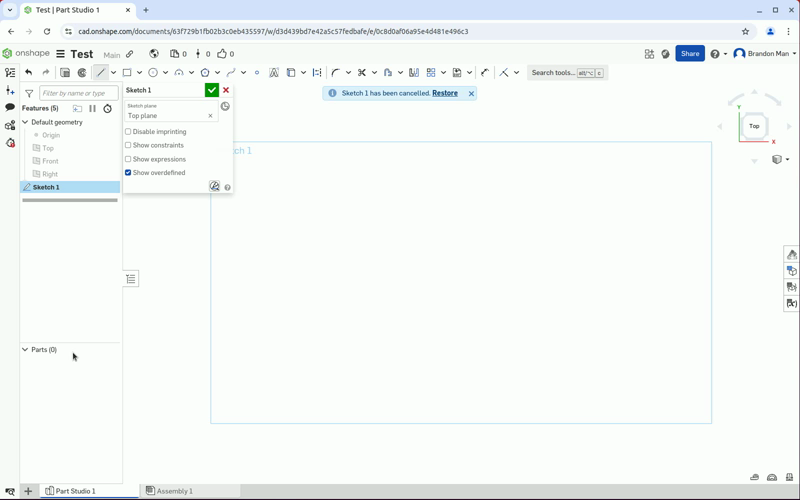
key_down(shift)
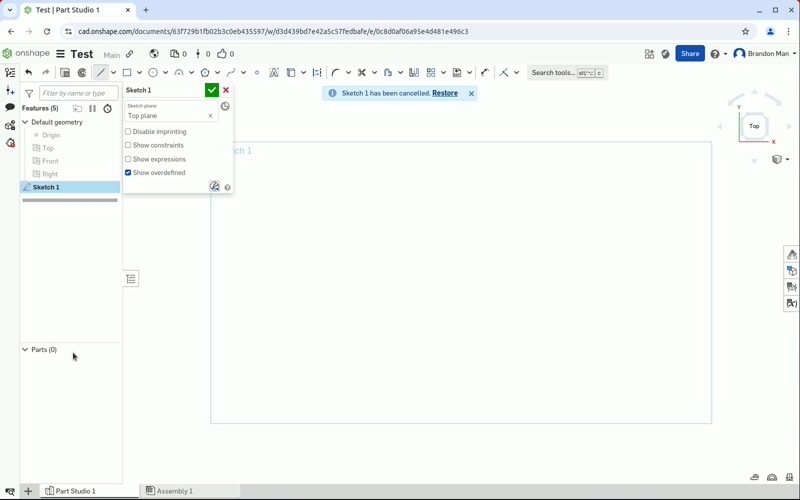
mouse_move(535, 290)
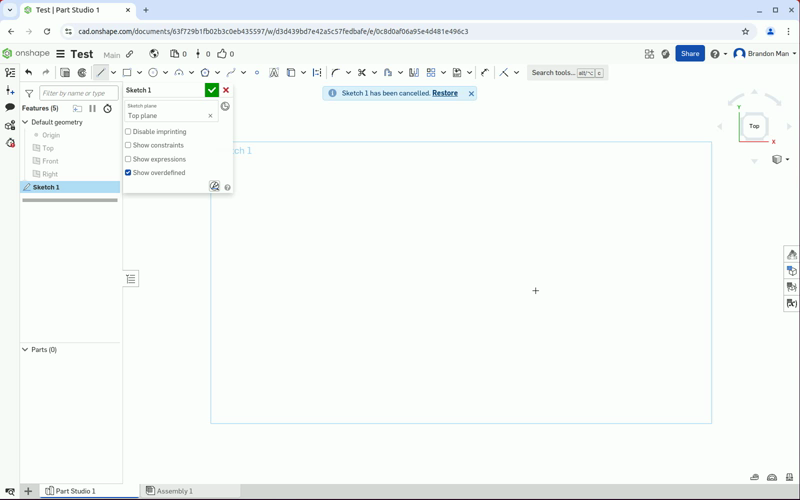
click(535, 290)
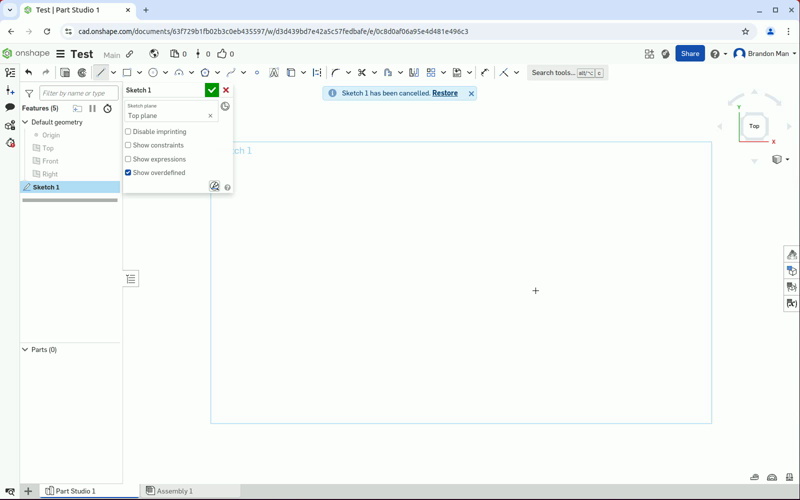
key_up(shift)
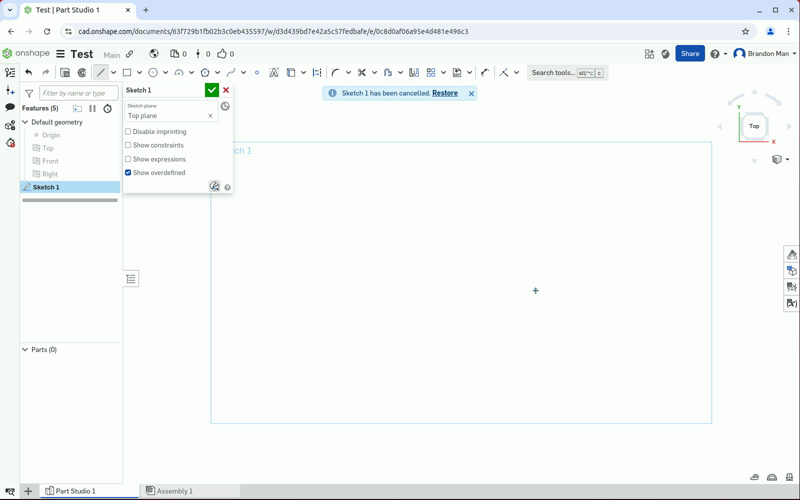
key_down(shift)
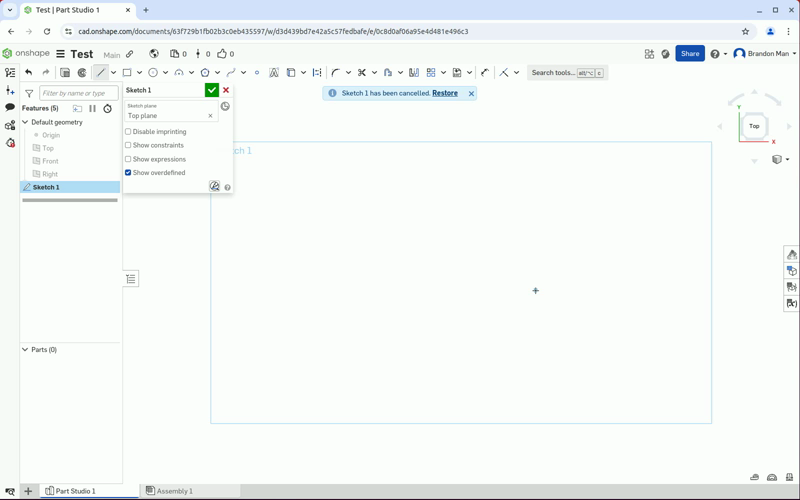
mouse_move(565, 290)
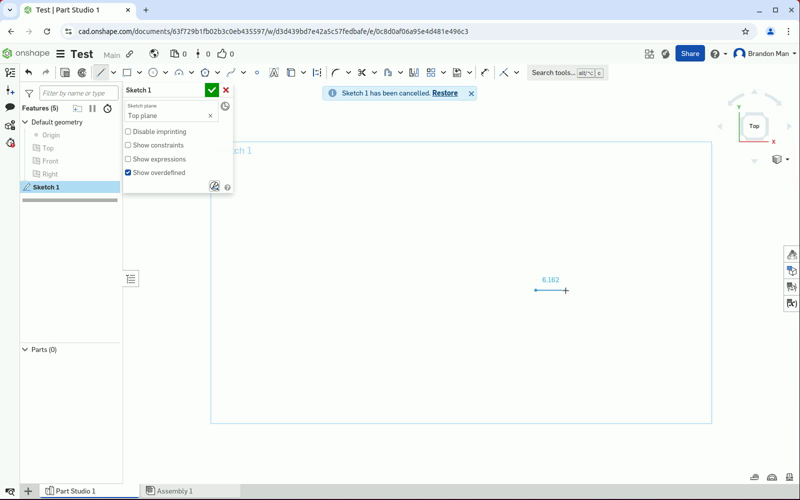
mouse_move(574, 290)
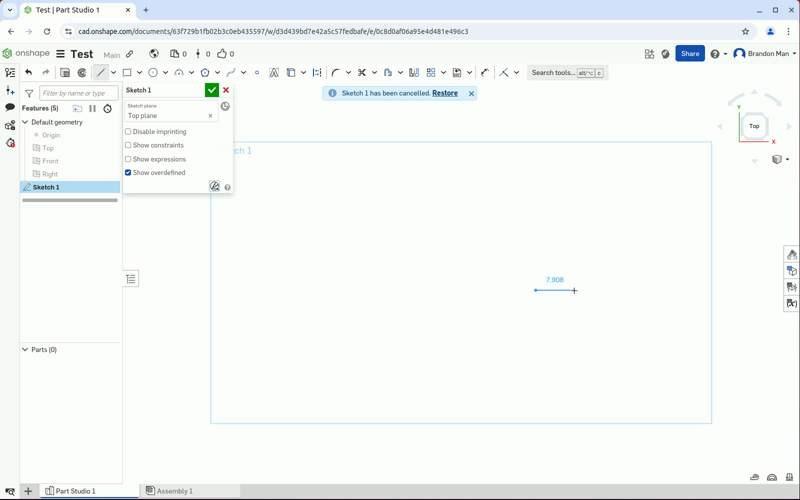
click(574, 290)
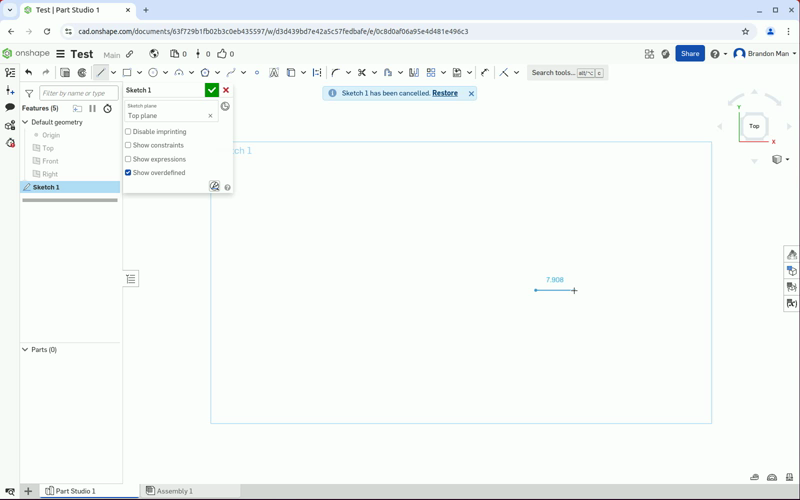
key_up(shift)
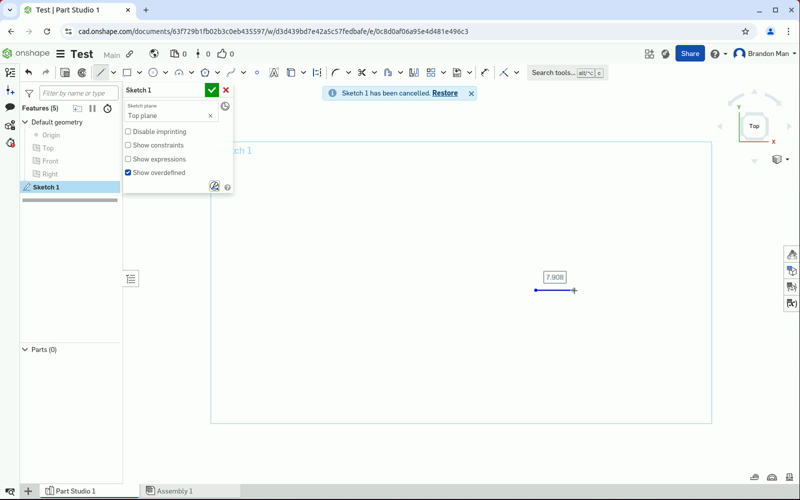
key_down(shift)
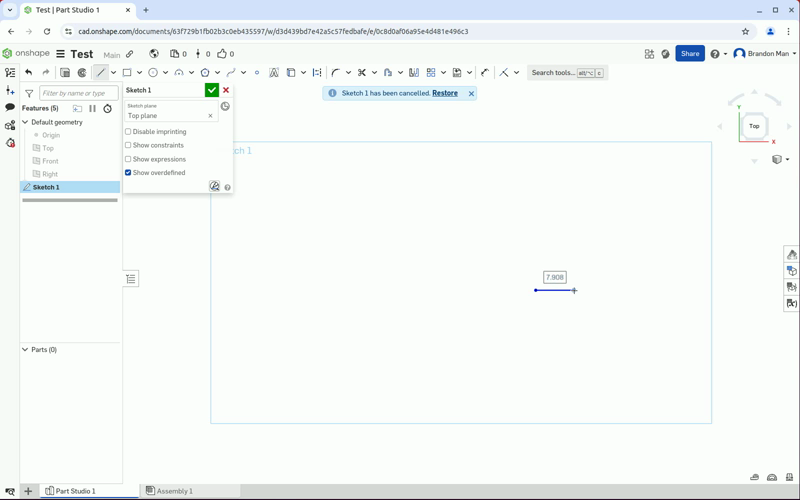
mouse_move(589, 290)
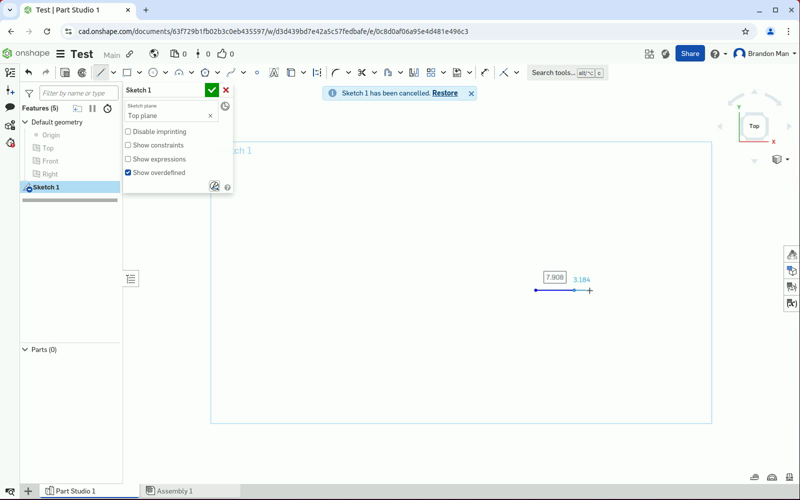
mouse_move(574, 282)
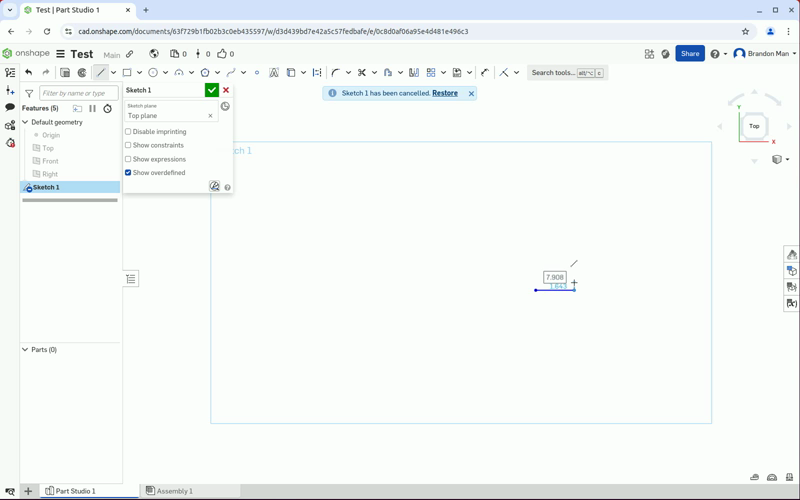
click(574, 282)
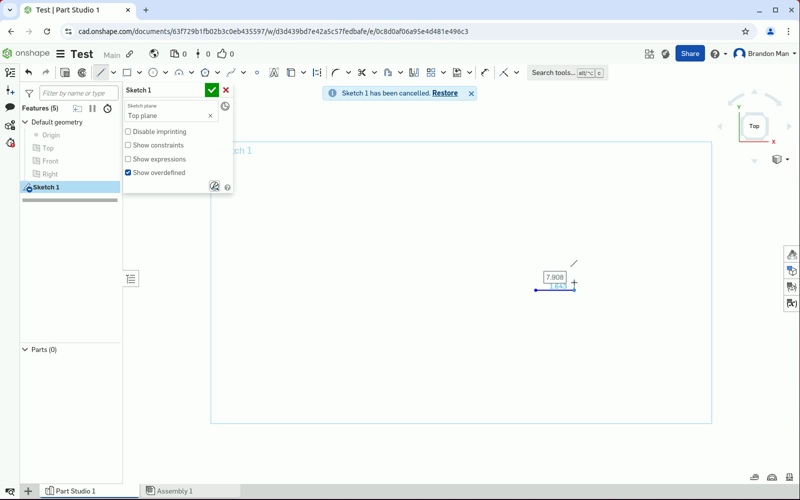
key_up(shift)
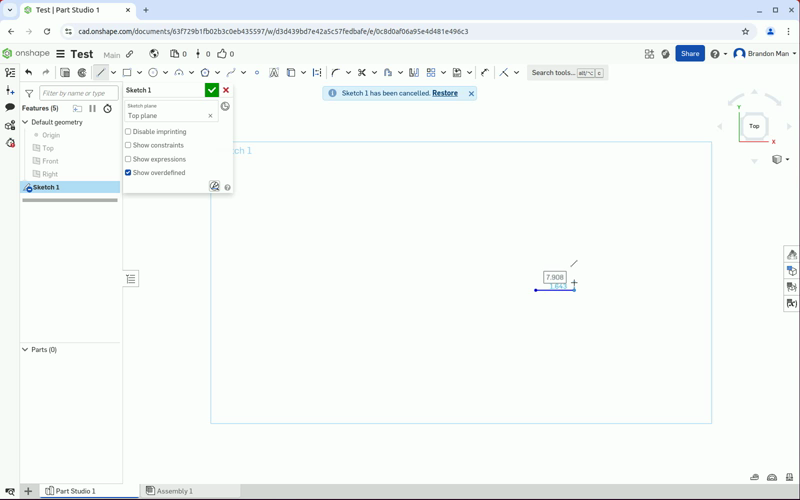
key_down(shift)
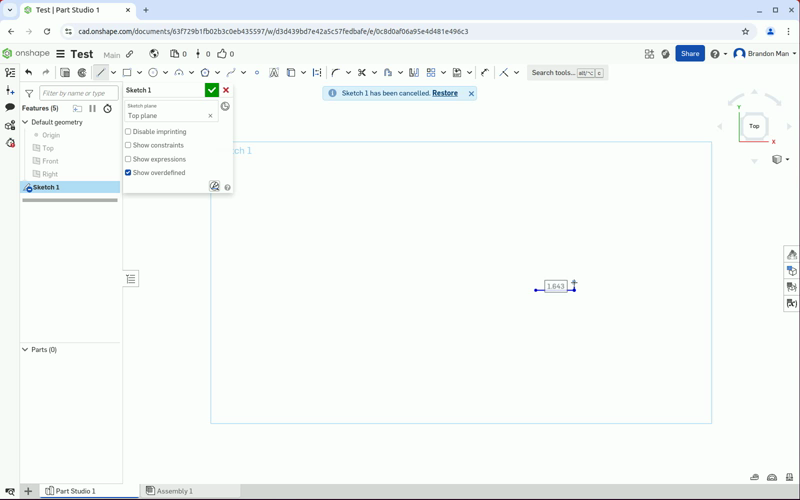
mouse_move(589, 282)
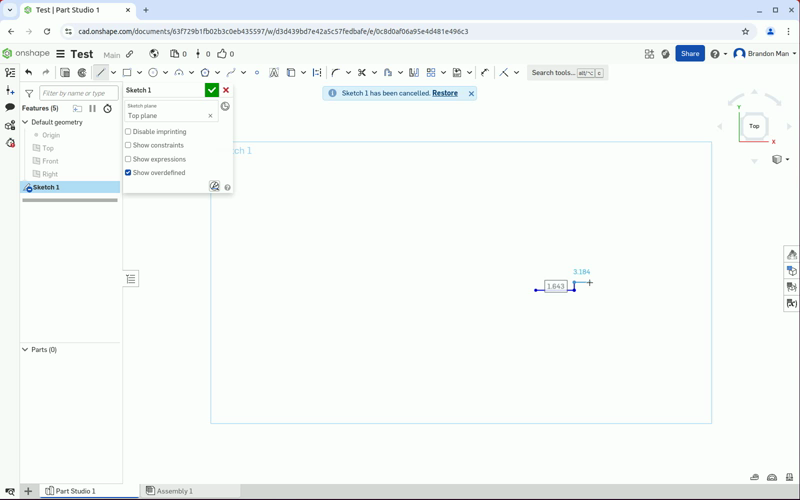
mouse_move(535, 282)
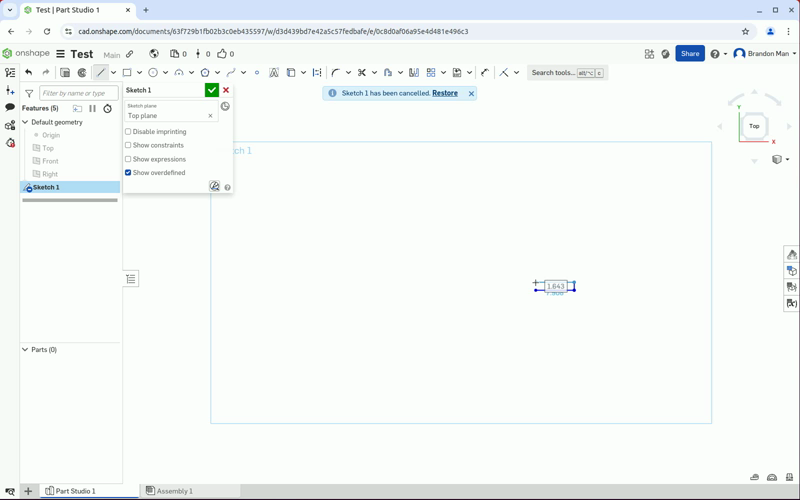
click(535, 282)
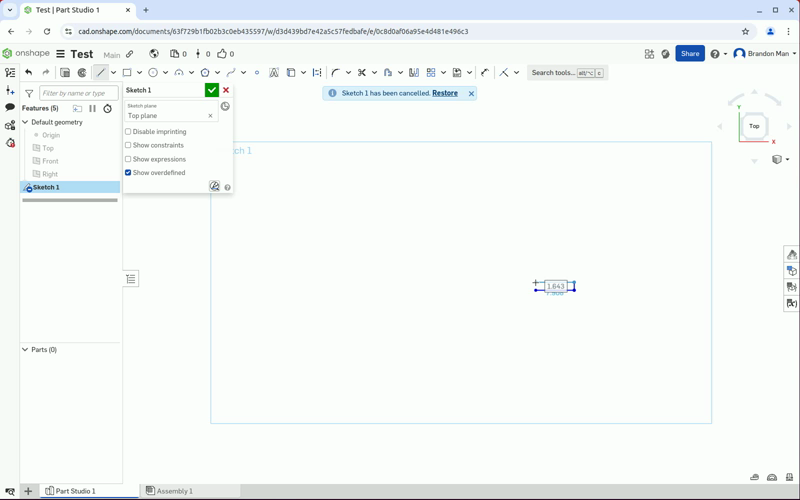
key_up(shift)
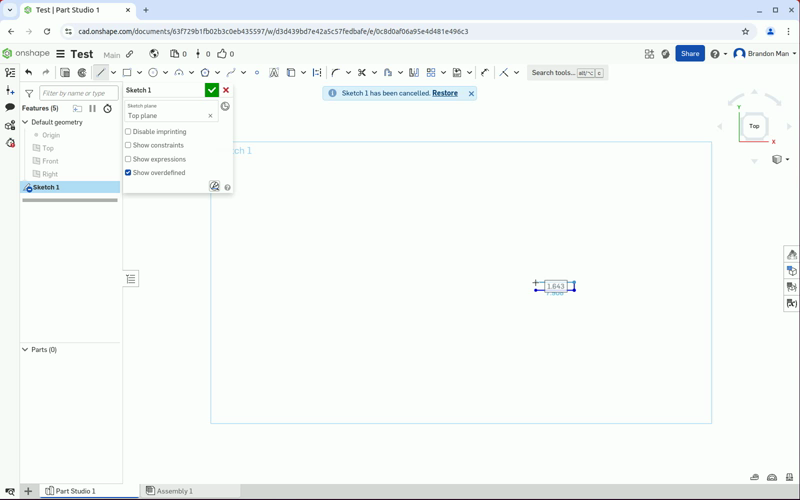
mouse_move(565, 282)
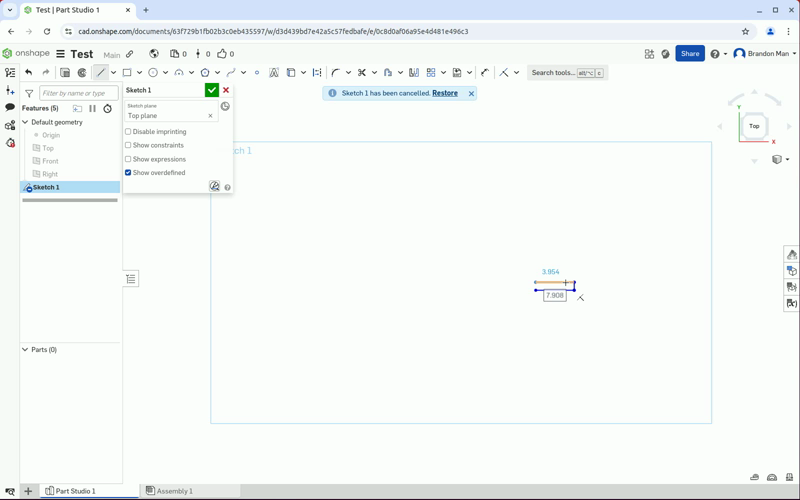
key_down(shift)
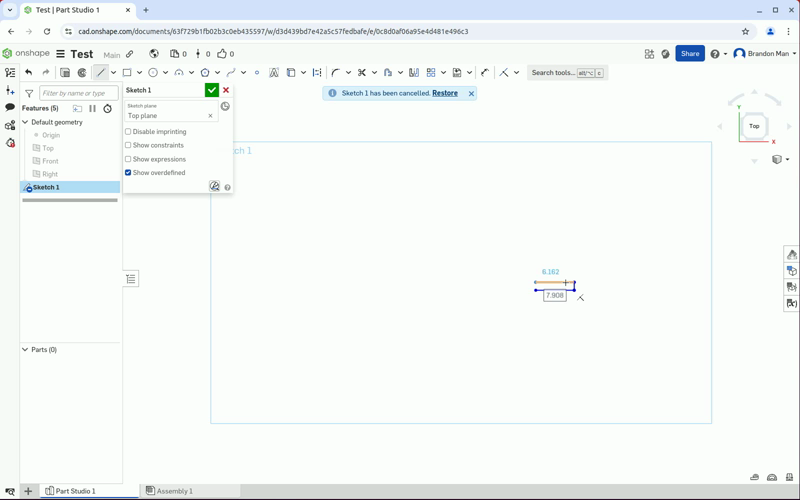
mouse_move(535, 290)
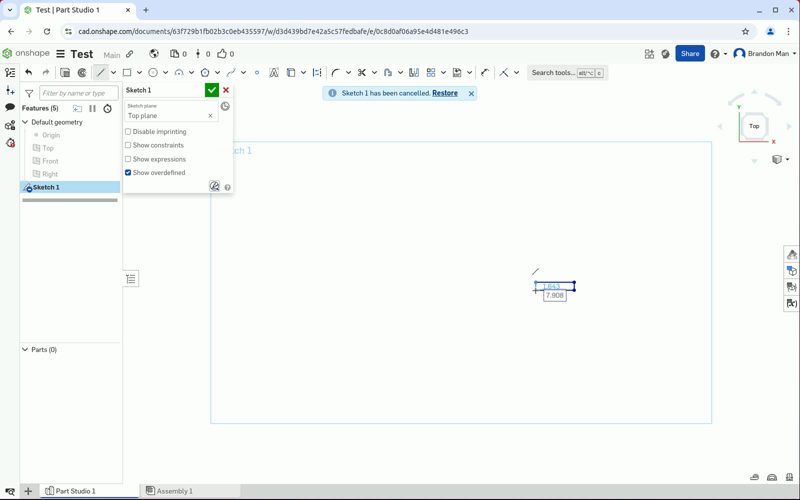
key_up(shift)
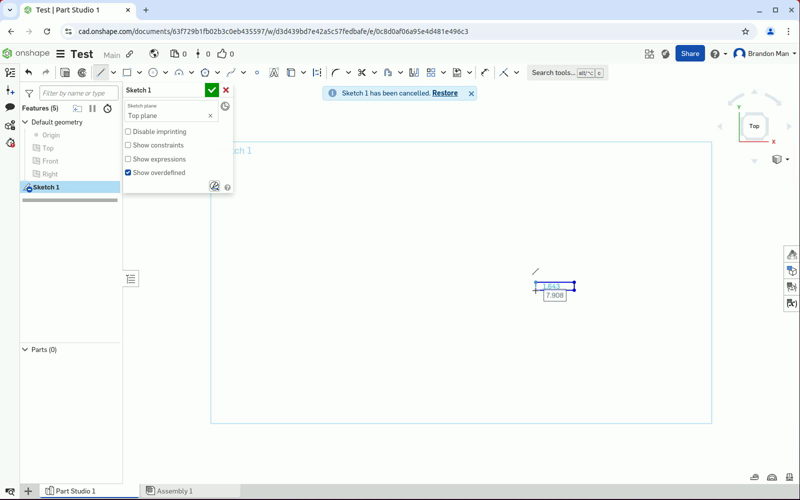
click(535, 290)
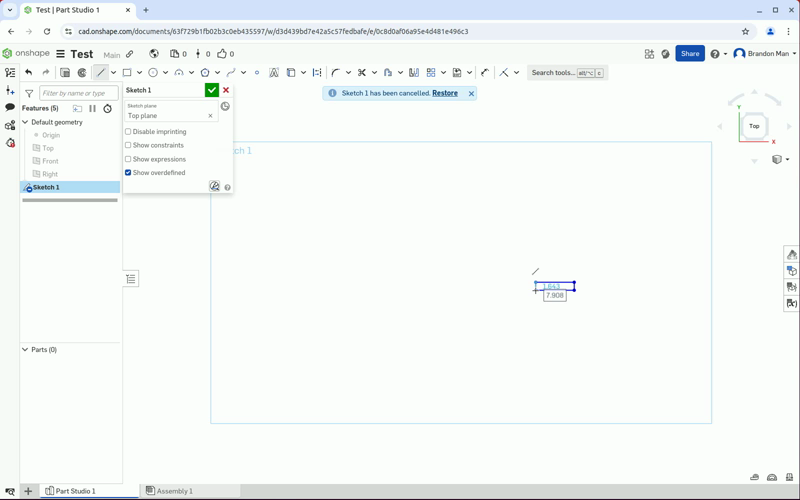
key(esc)
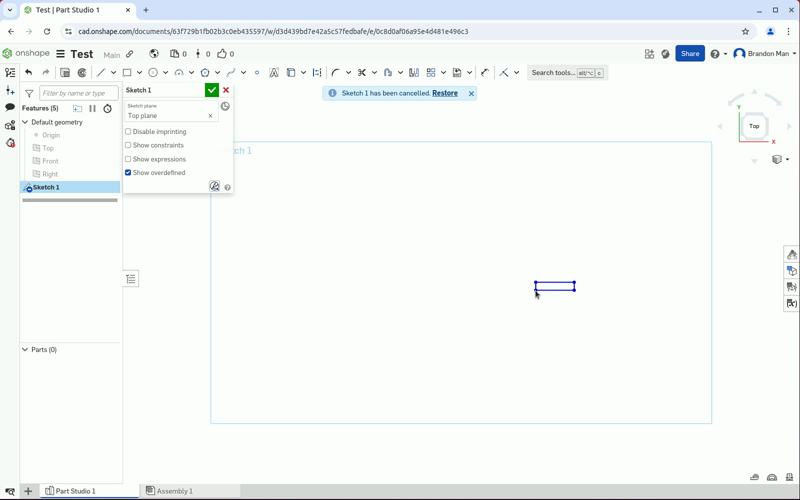
mouse_move(544, 286)
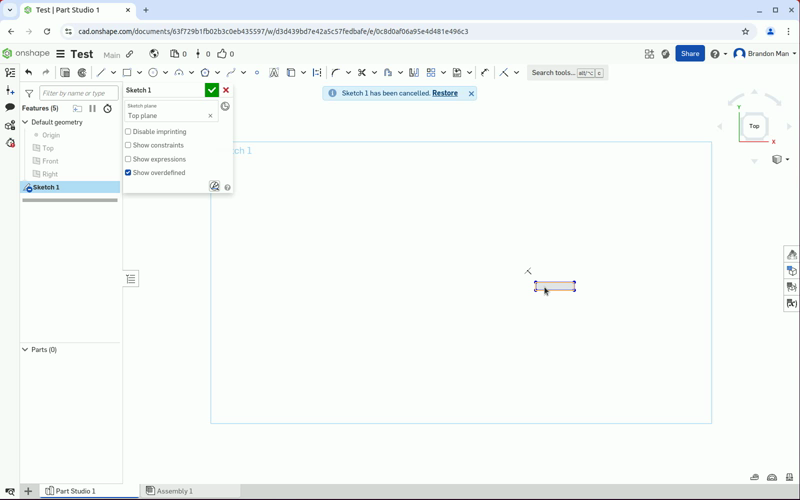
scroll(6)
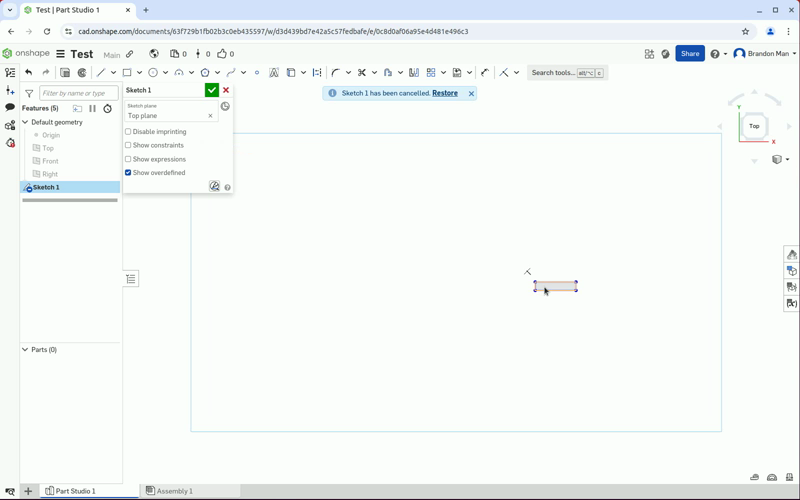
scroll(6)
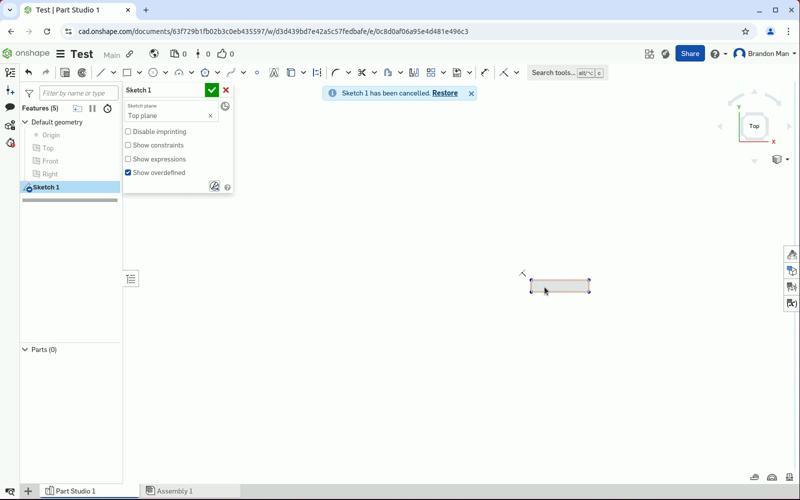
scroll(6)
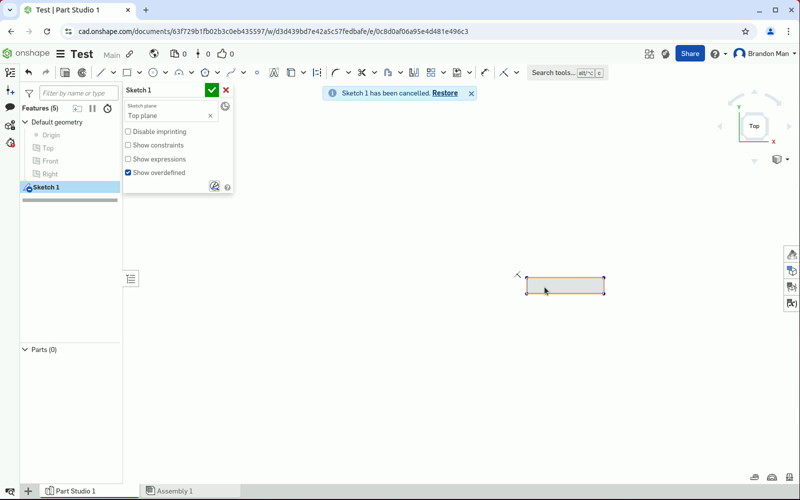
scroll(6)
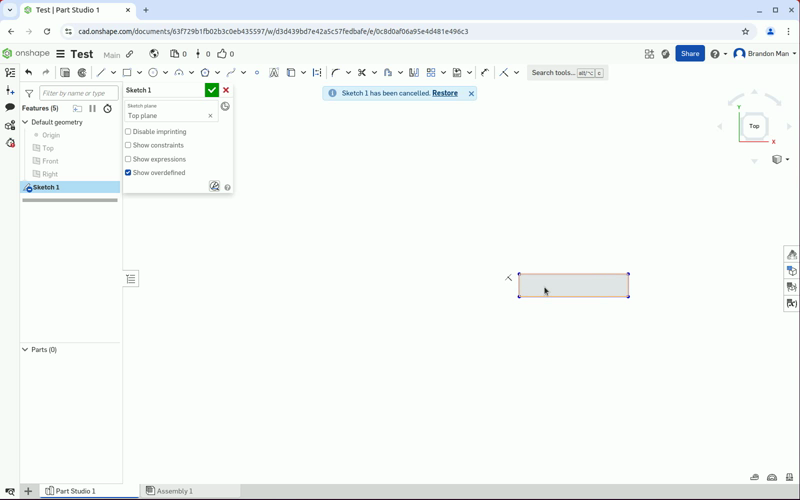
scroll(6)
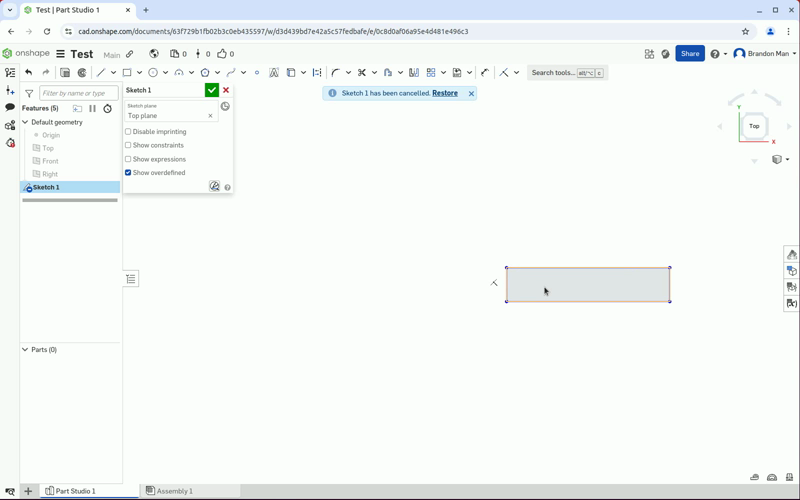
scroll(6)
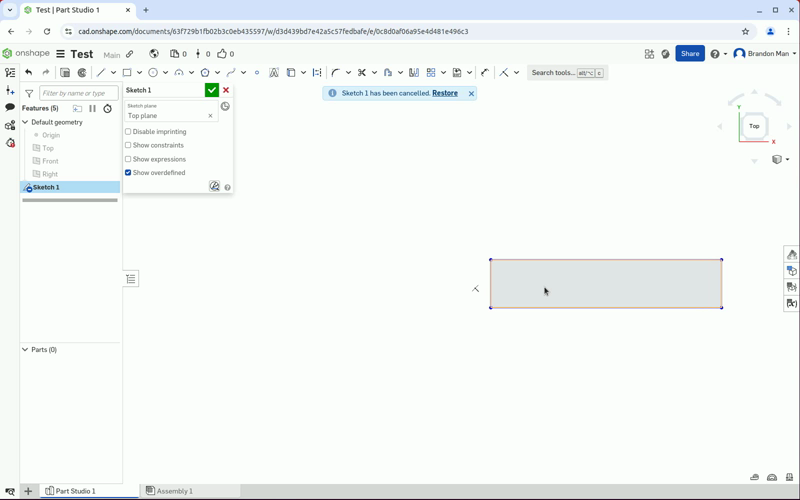
scroll(6)
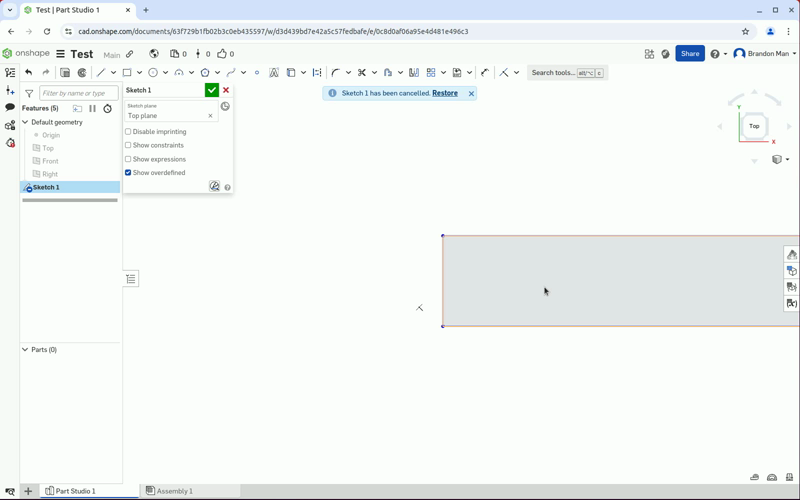
click(544, 286)
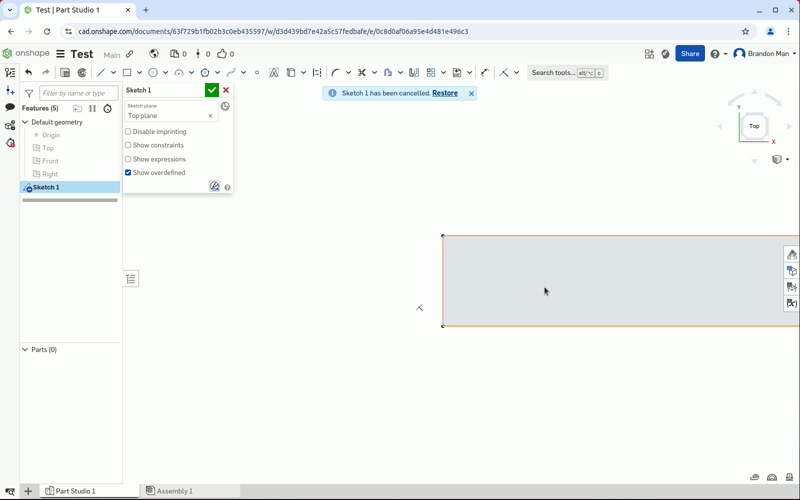
scroll(-6)
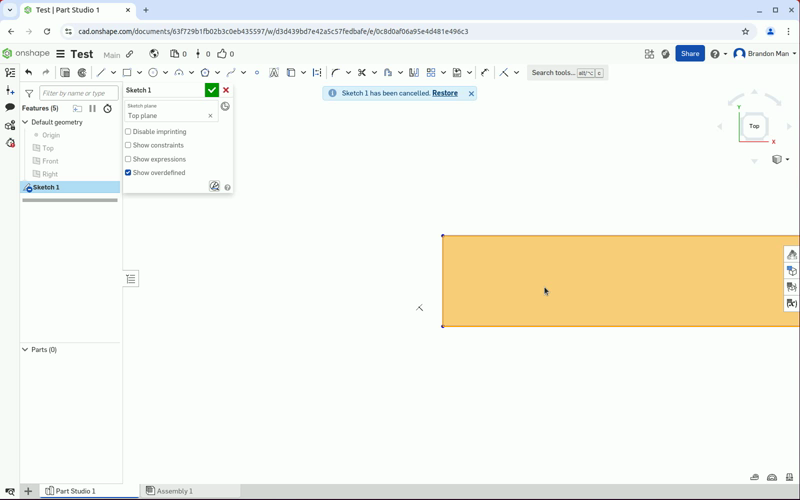
scroll(-6)
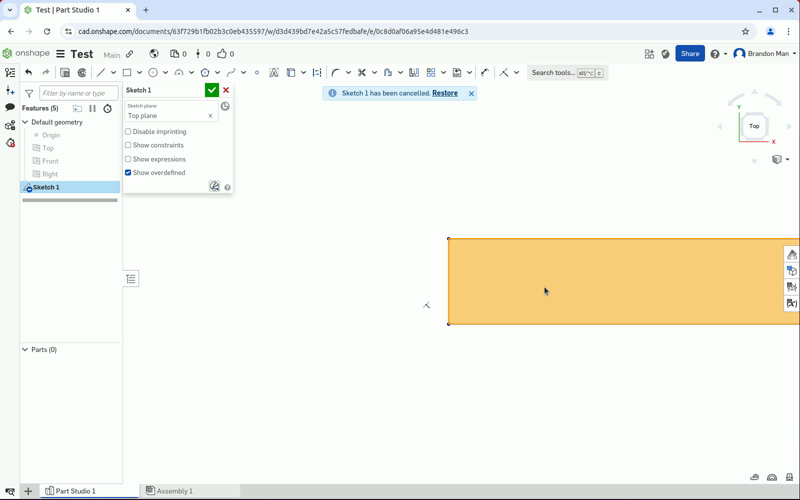
scroll(-6)
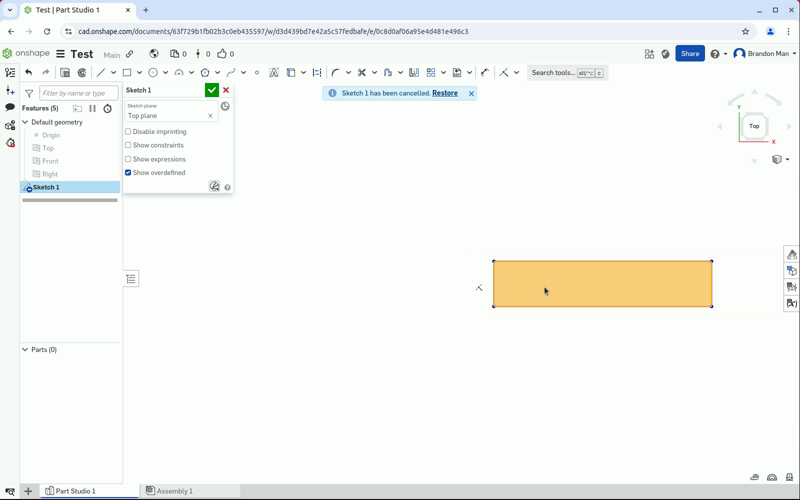
scroll(-6)
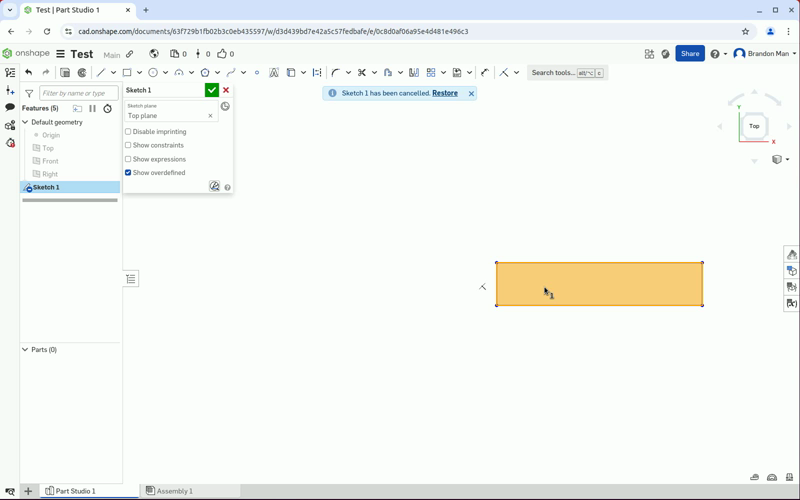
scroll(-6)
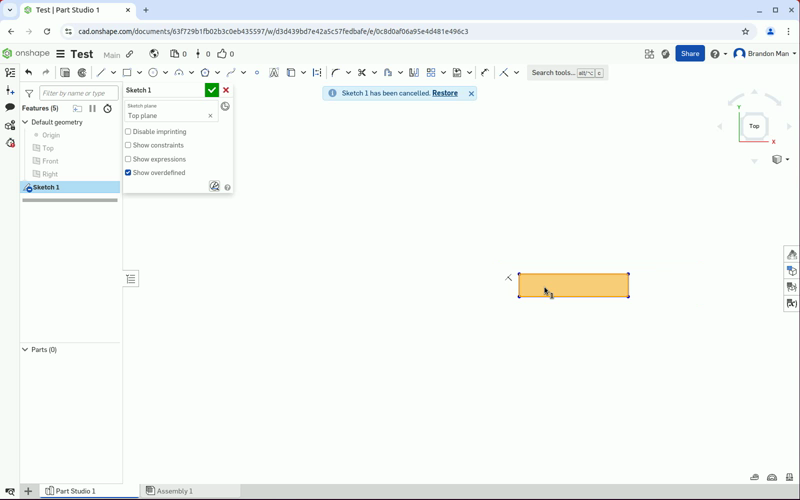
scroll(-6)
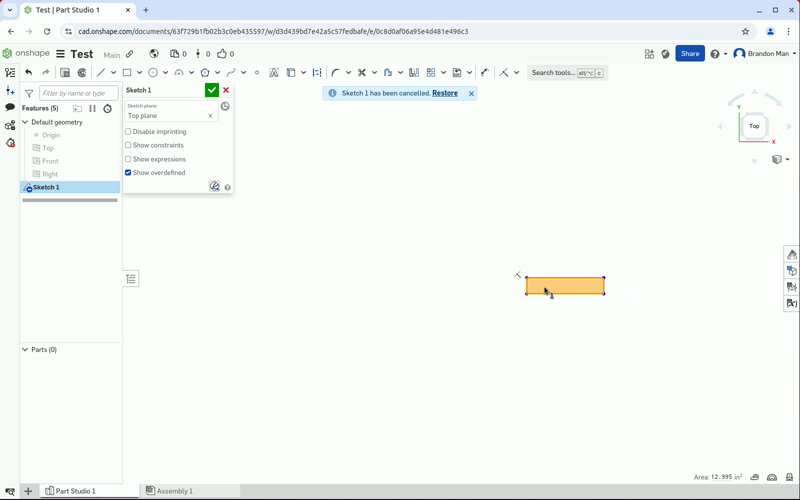
scroll(-6)
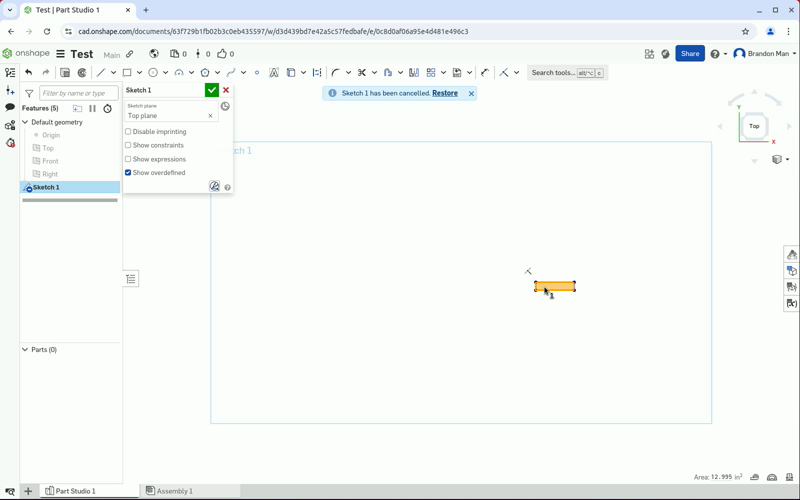
mouse_move(73, 352)
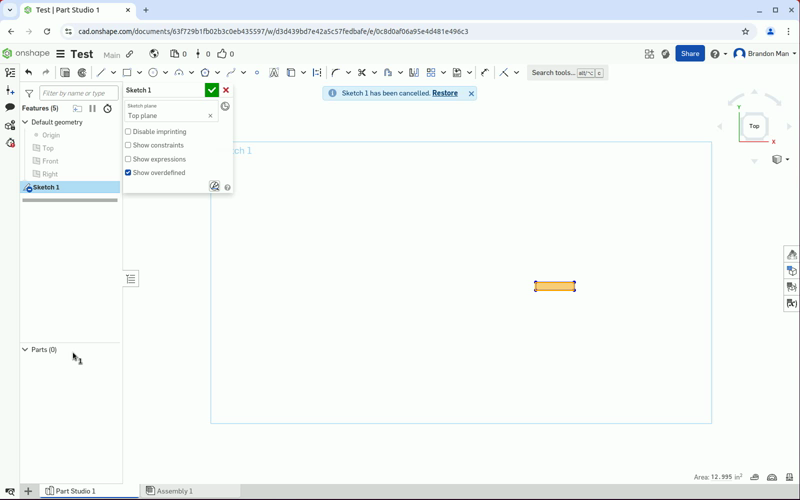
key(shift+y)
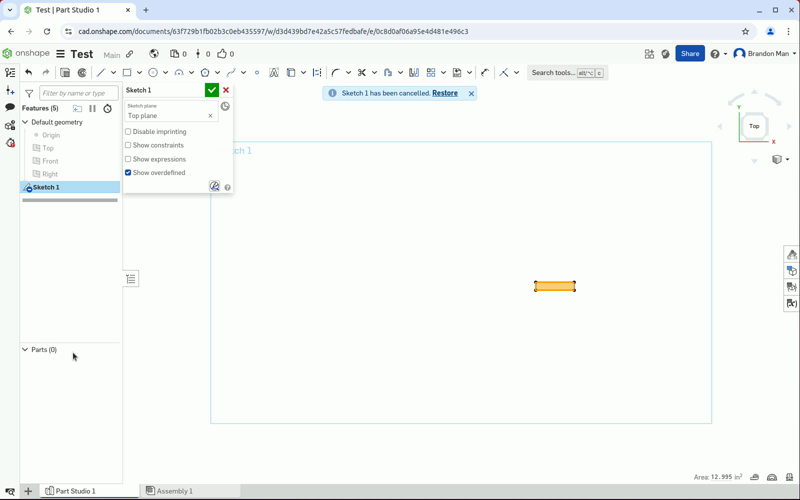
key(shift+e)
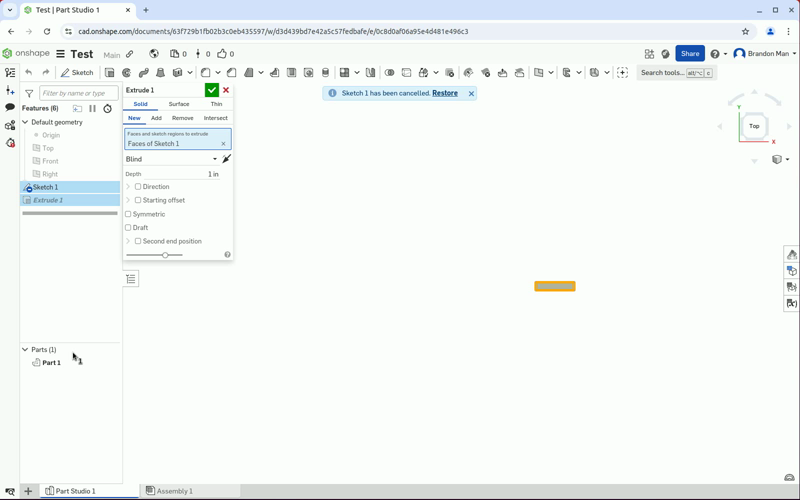
mouse_move(143, 106)
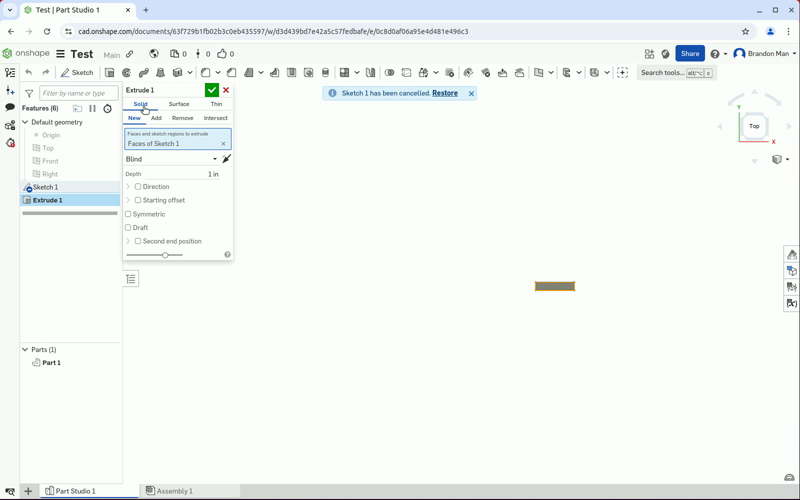
click(143, 106)
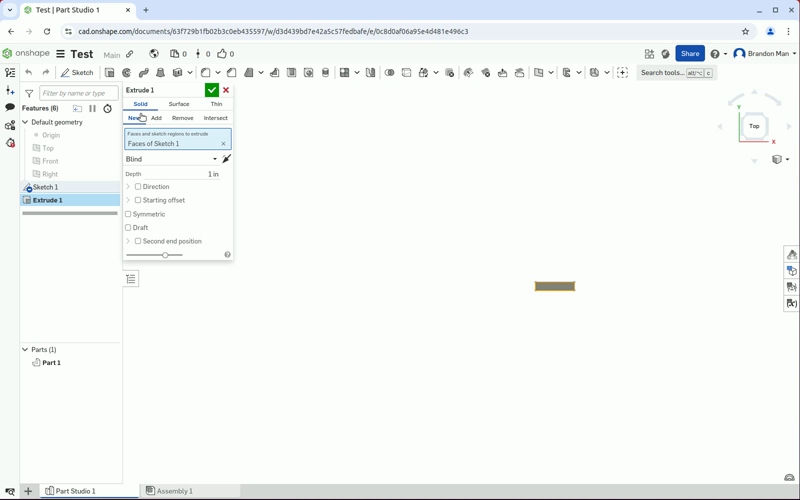
mouse_move(137, 120)
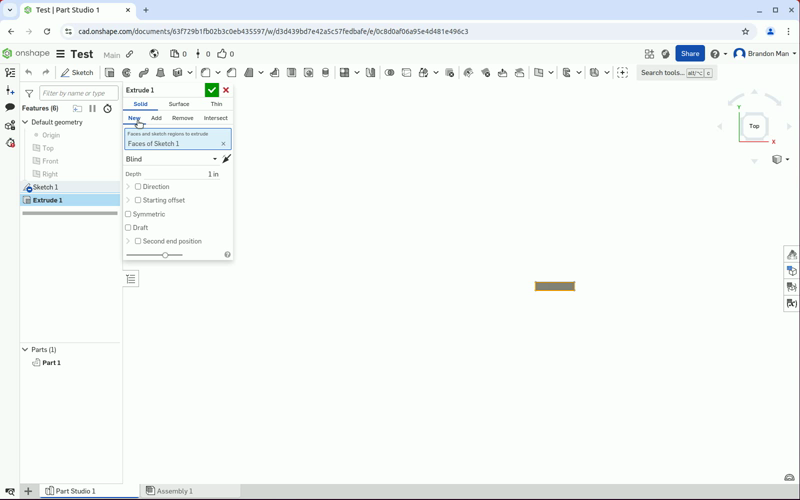
click(137, 120)
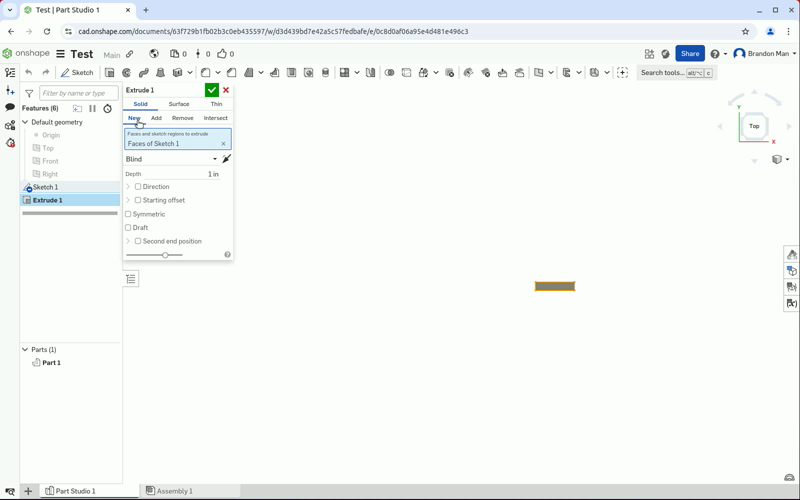
key(tab, 4)
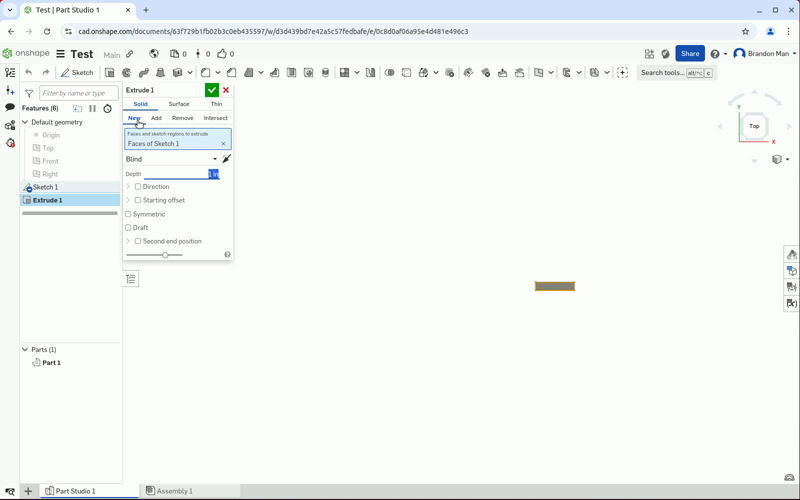
text(3.129)
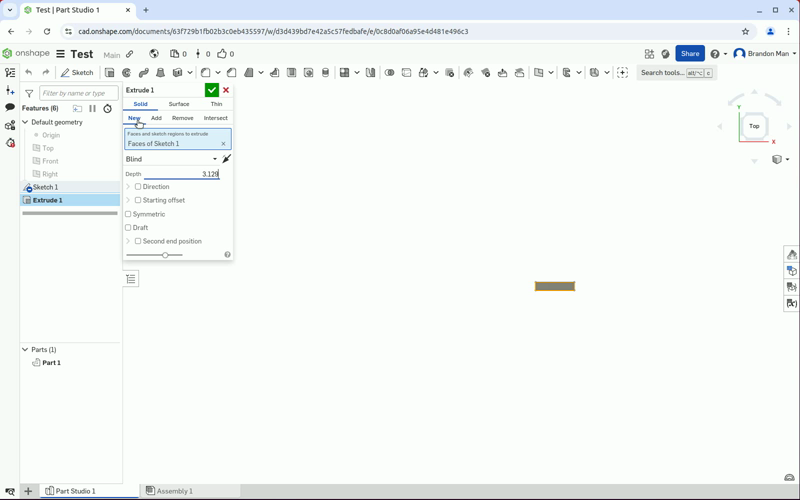
key(enter)
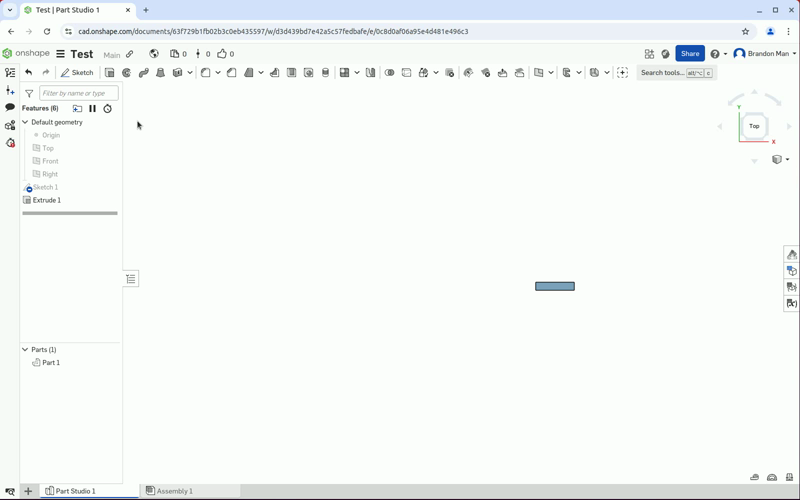
key(shift+h)
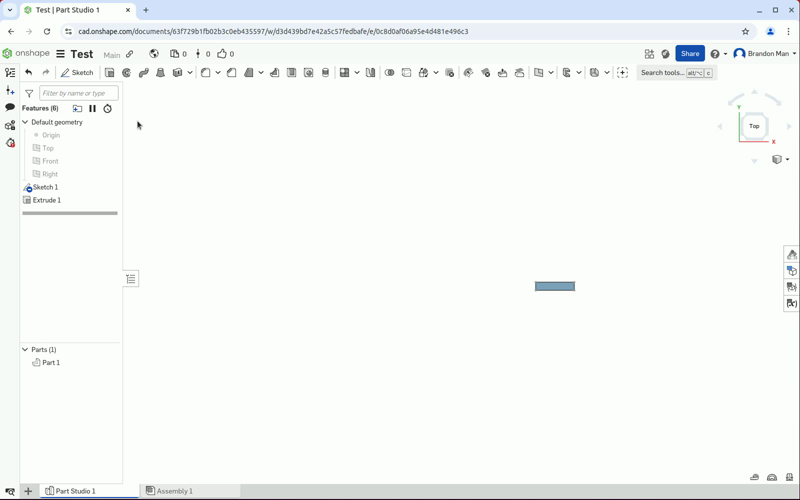
key(shift+h)
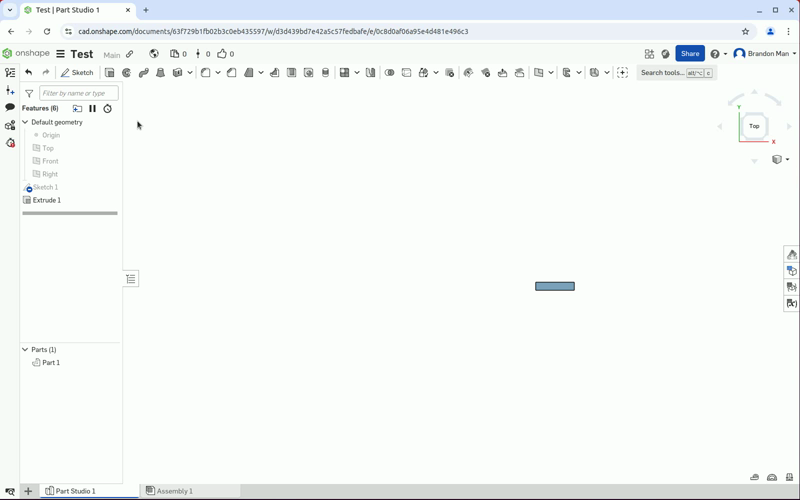
mouse_move(73, 189)
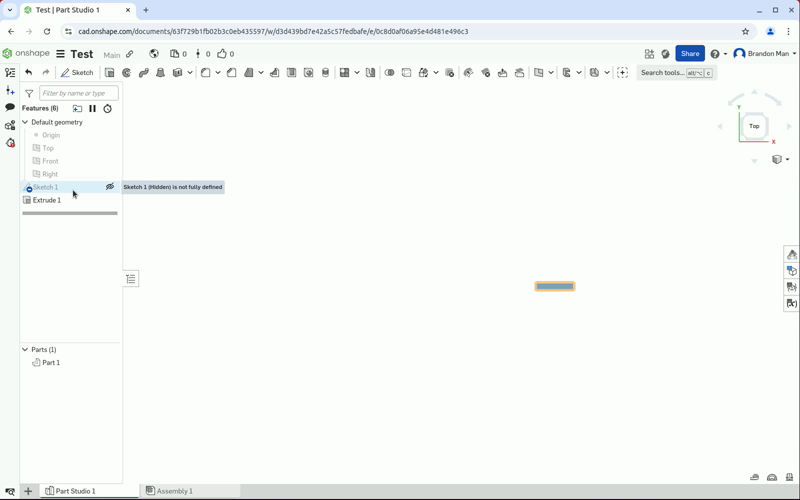
click(73, 189)
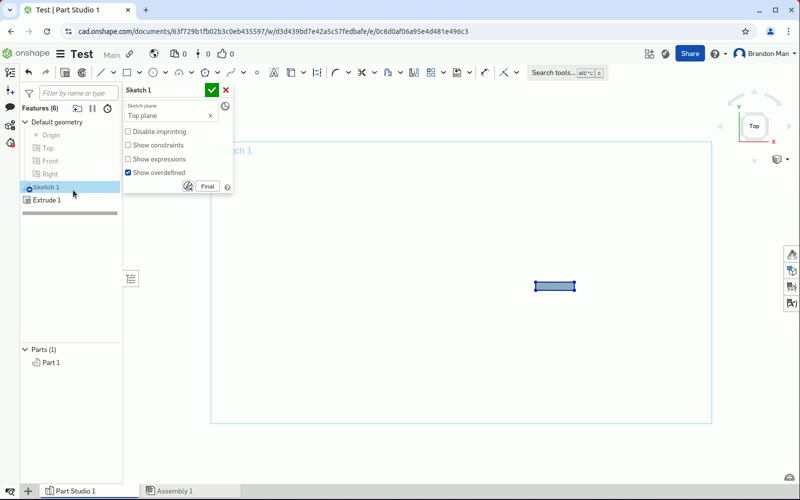
mouse_move(229, 92)
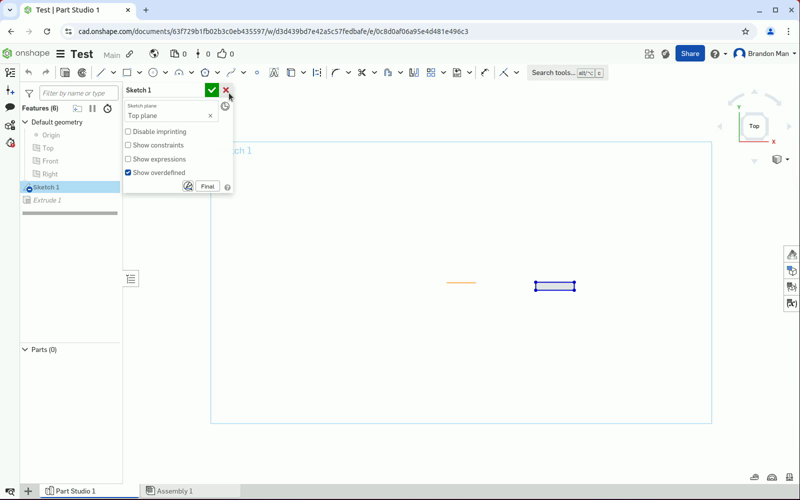
click(229, 92)
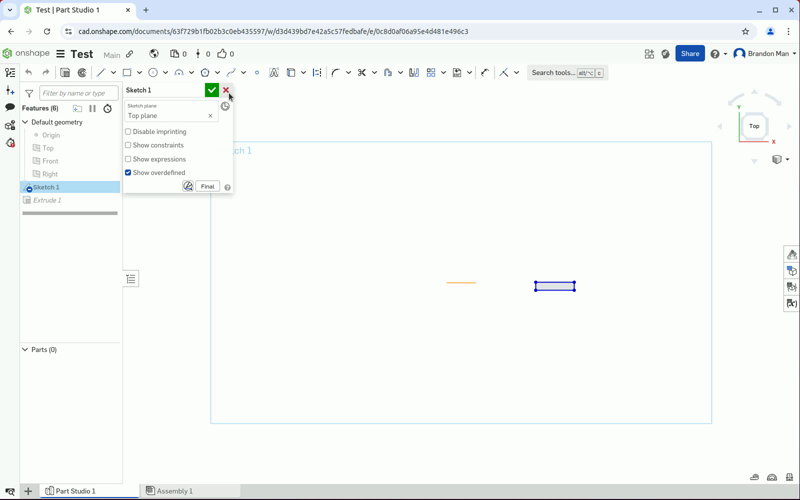
key(shift+s)
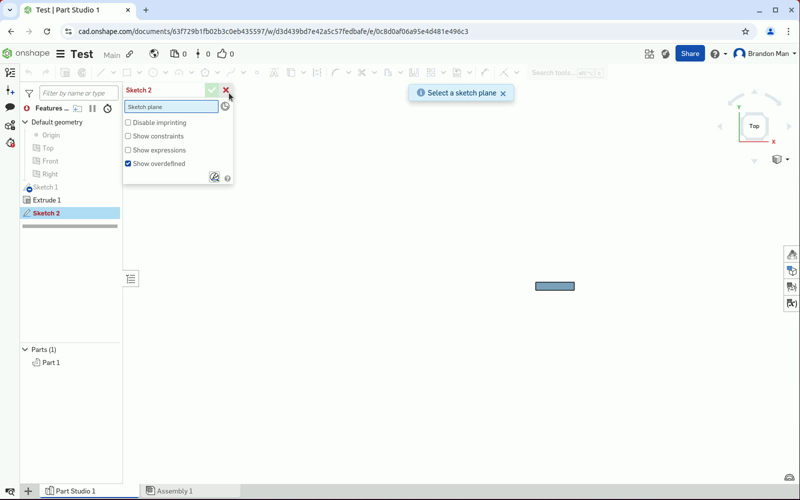
mouse_move(73, 150)
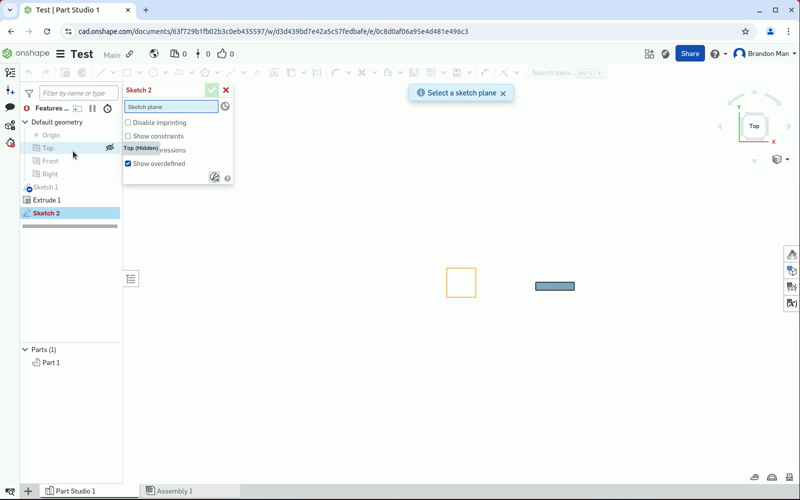
click(73, 150)
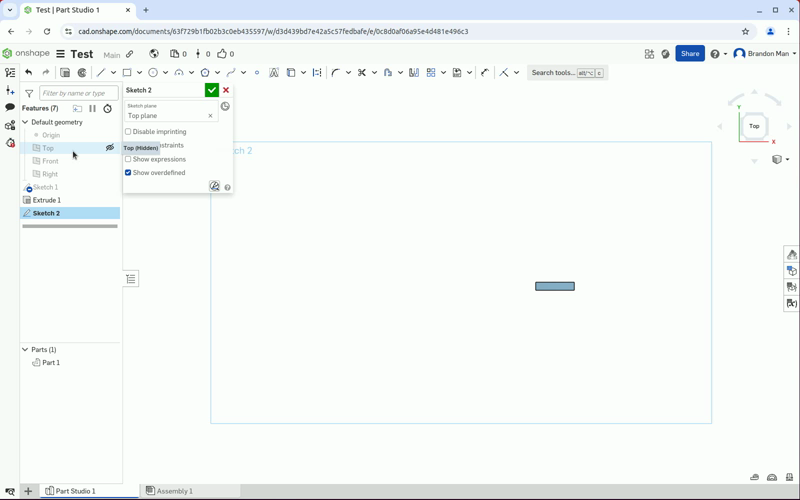
mouse_move(73, 352)
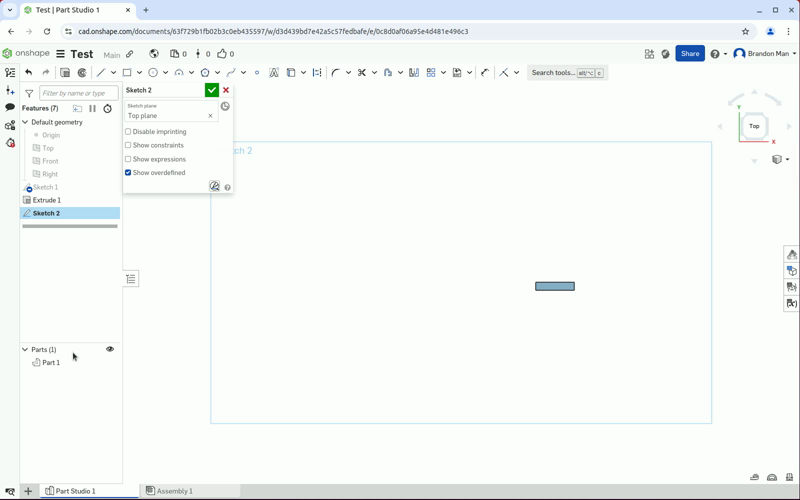
key(y)
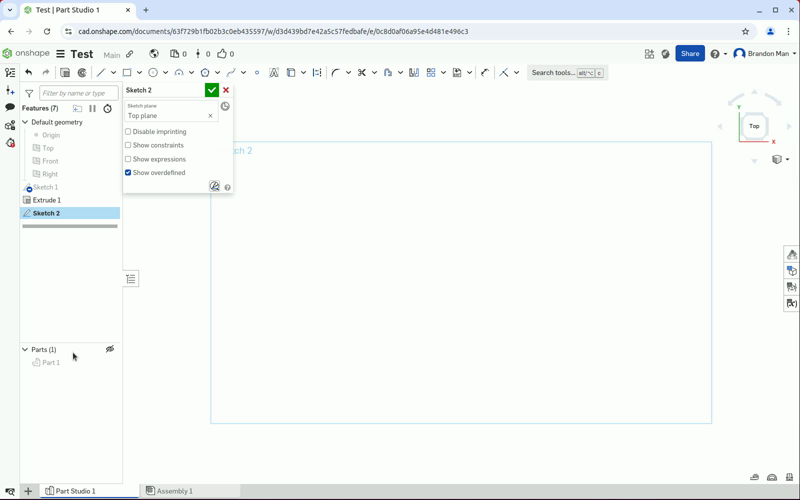
key(l)
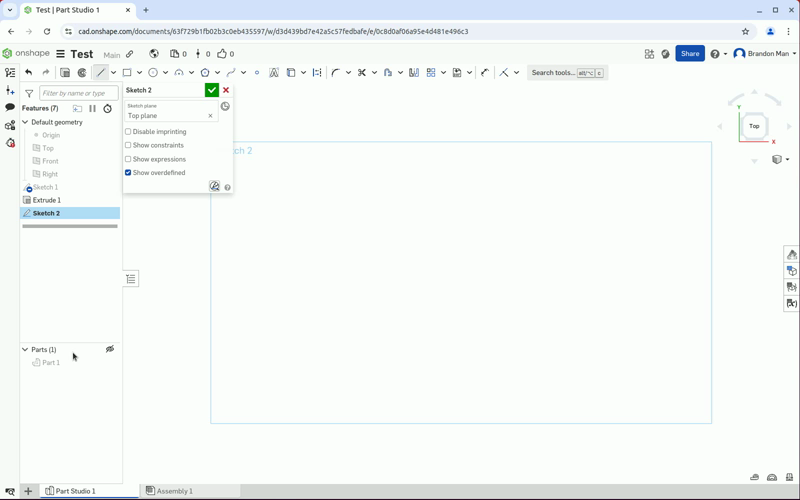
key_down(shift)
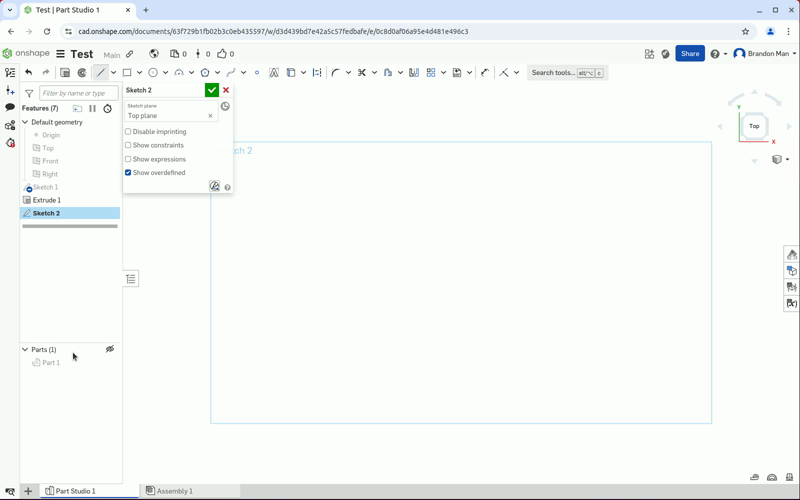
mouse_move(348, 290)
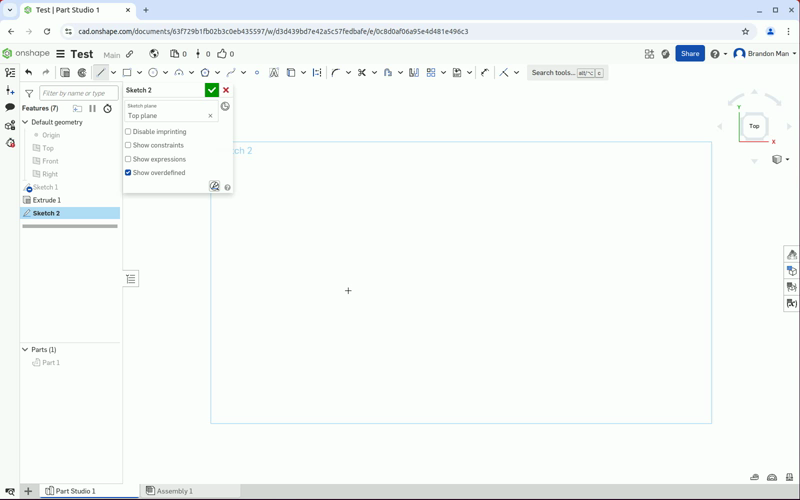
click(348, 290)
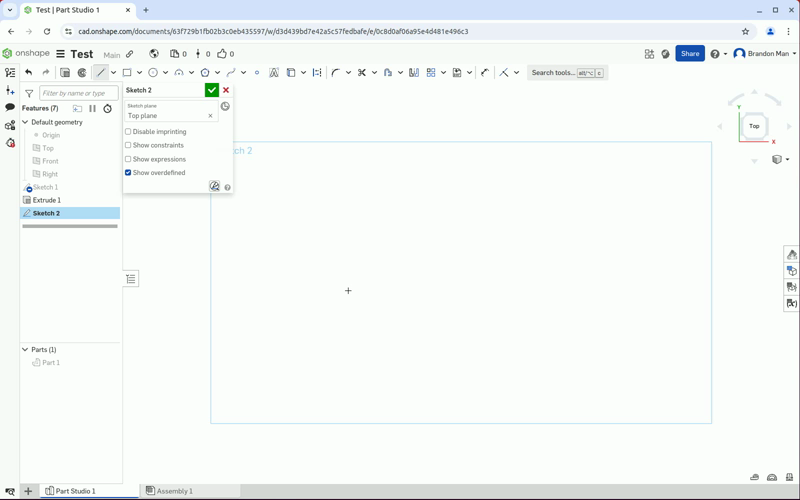
key_up(shift)
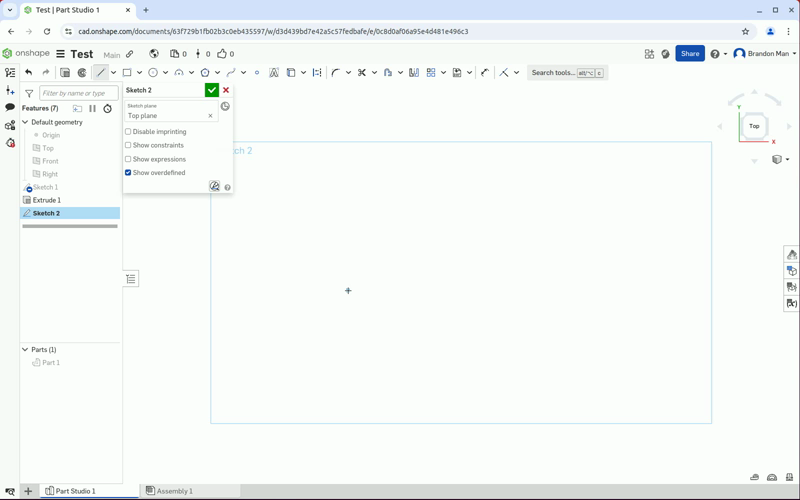
key_down(shift)
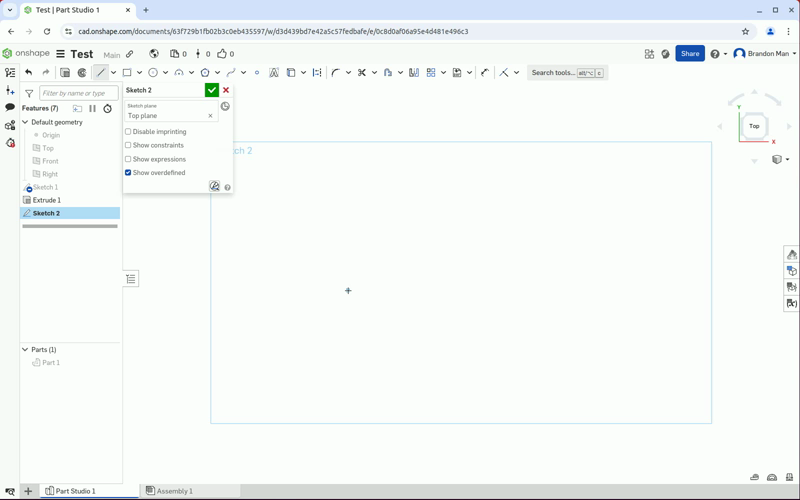
mouse_move(378, 290)
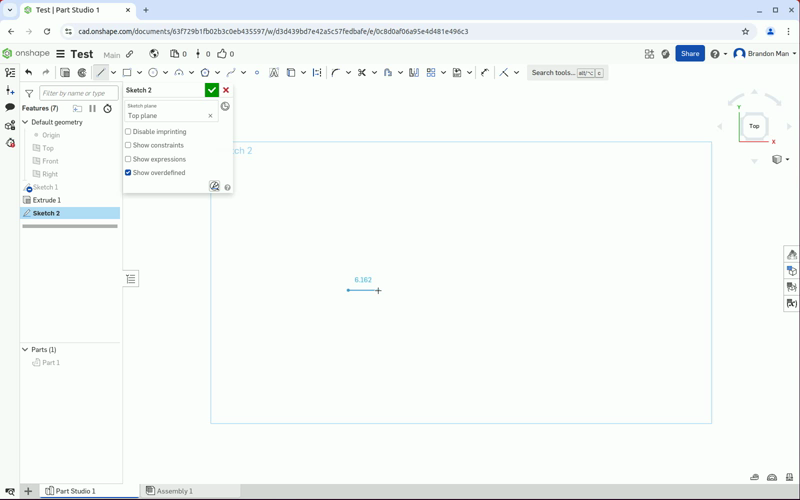
mouse_move(386, 290)
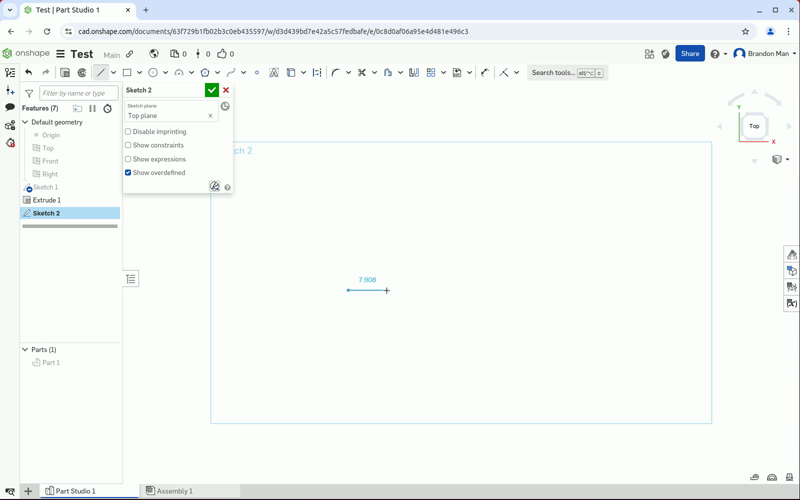
click(386, 290)
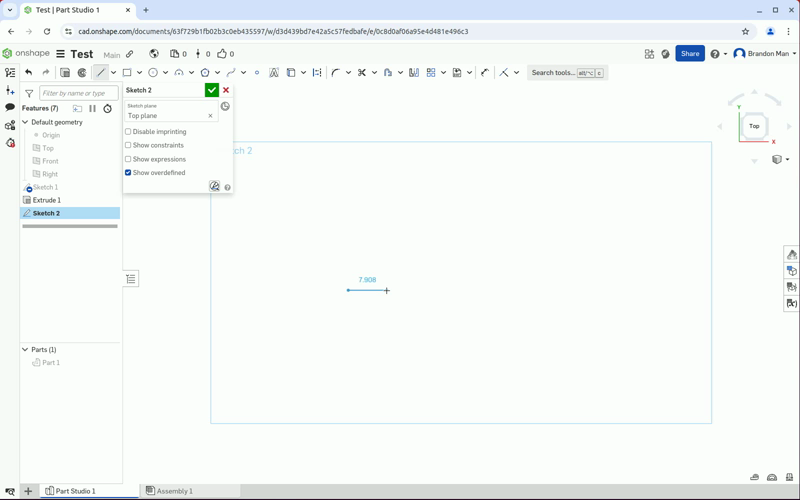
key_up(shift)
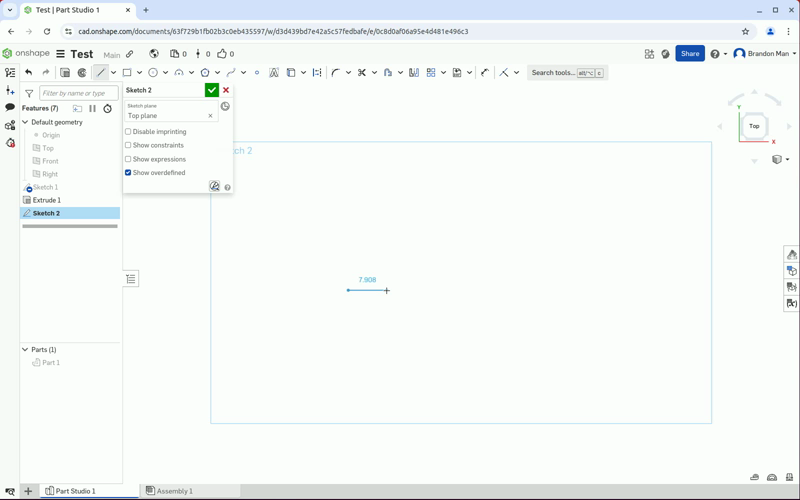
key_down(shift)
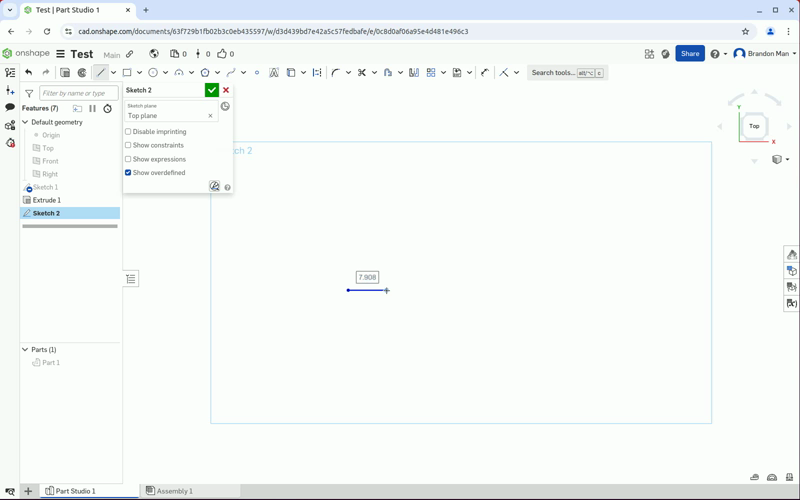
mouse_move(416, 290)
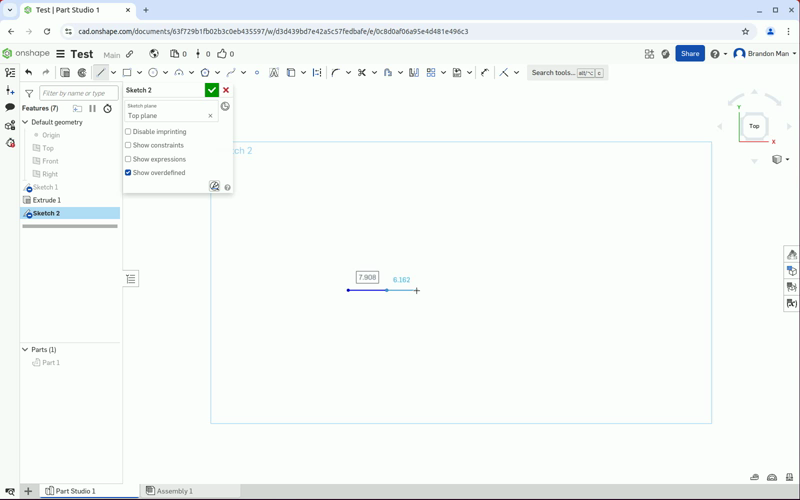
mouse_move(386, 282)
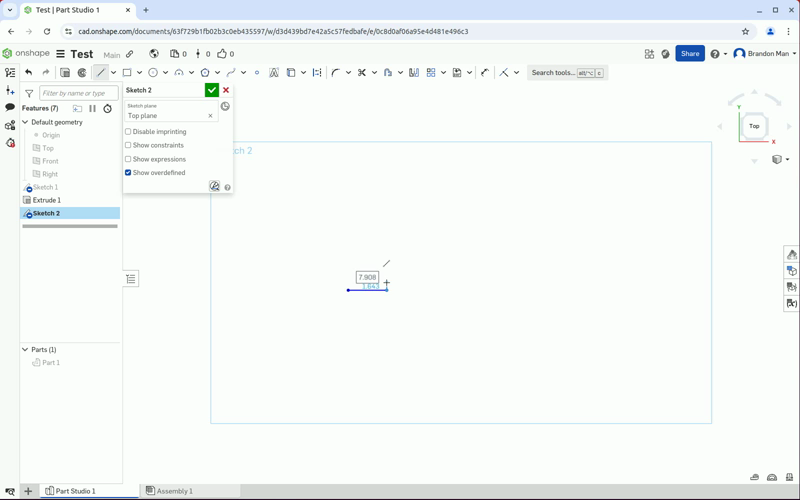
click(386, 282)
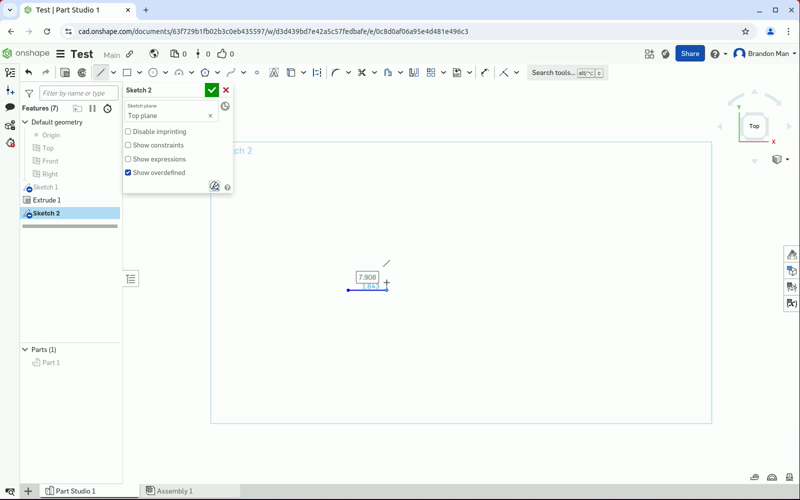
key_up(shift)
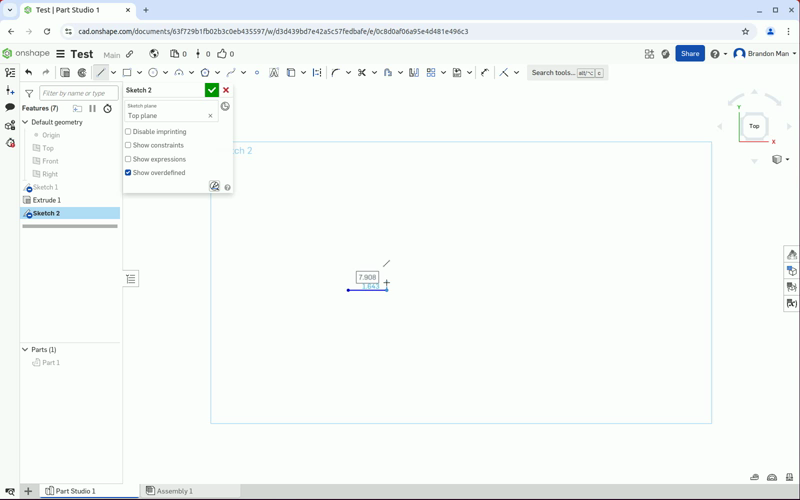
key_down(shift)
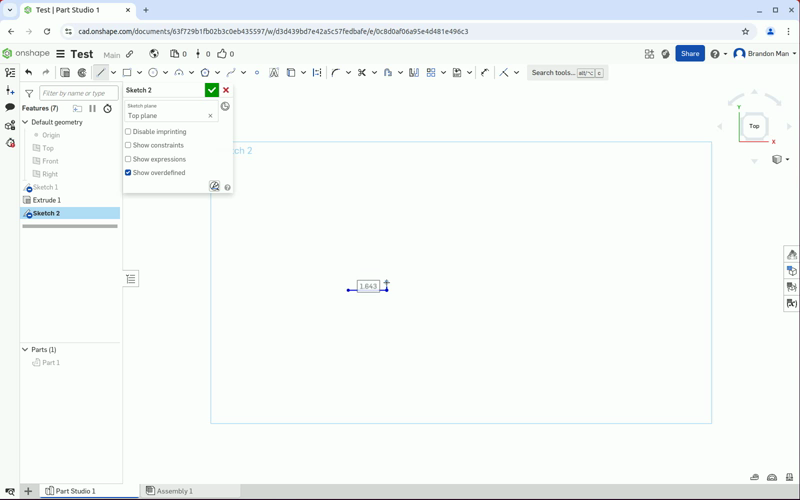
mouse_move(416, 282)
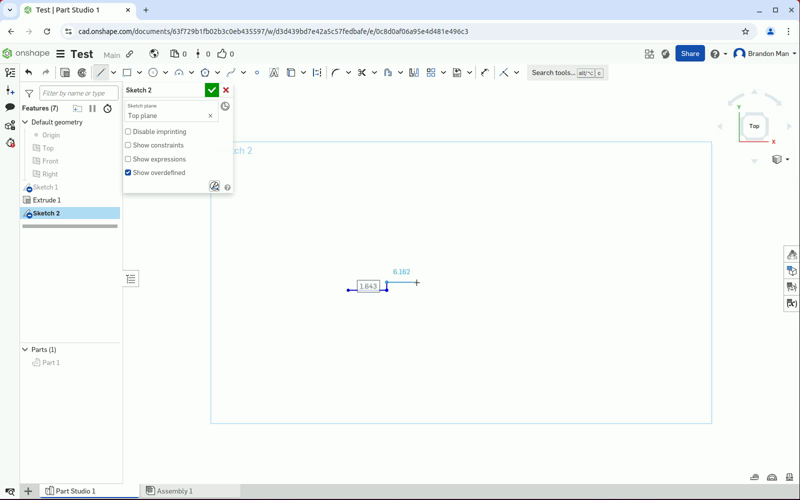
mouse_move(348, 282)
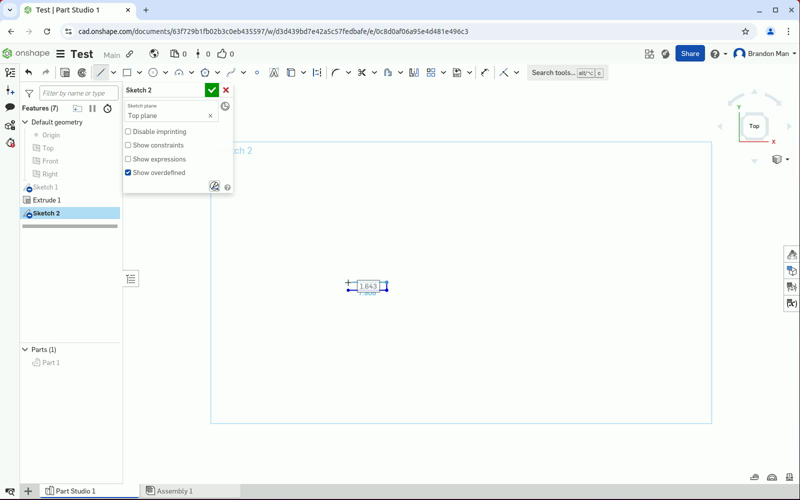
click(348, 282)
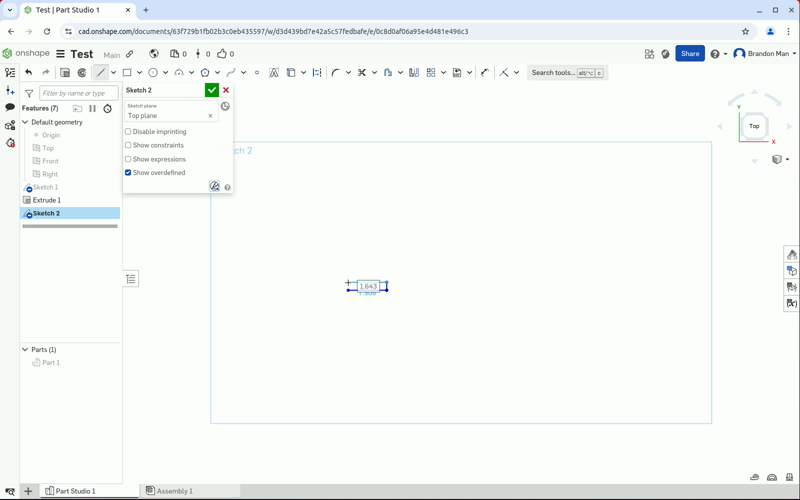
key_up(shift)
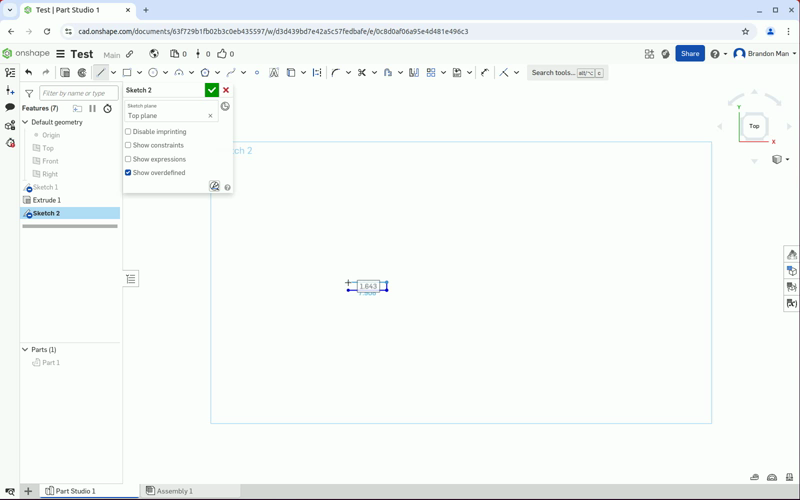
mouse_move(378, 282)
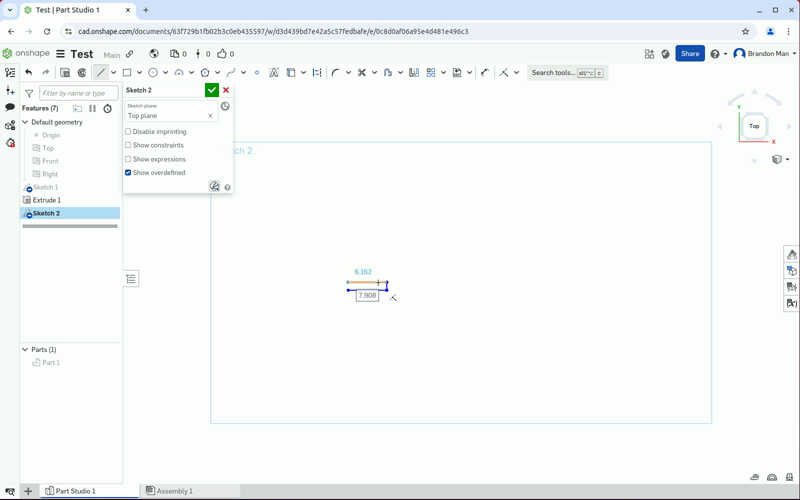
key_down(shift)
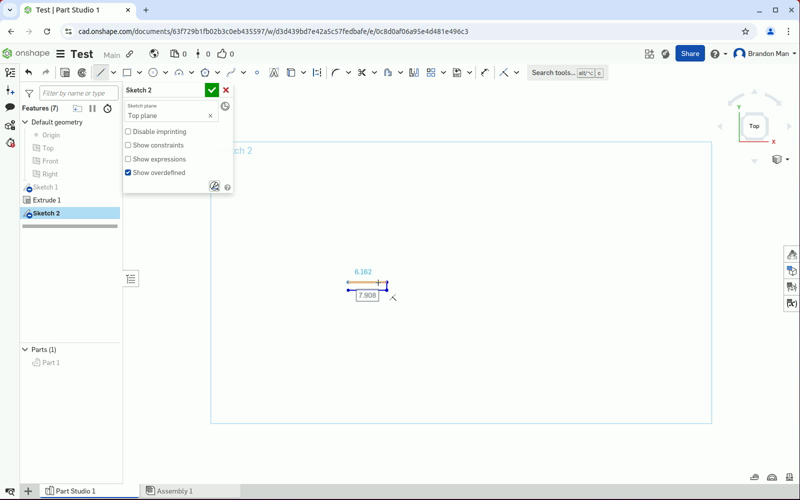
mouse_move(348, 290)
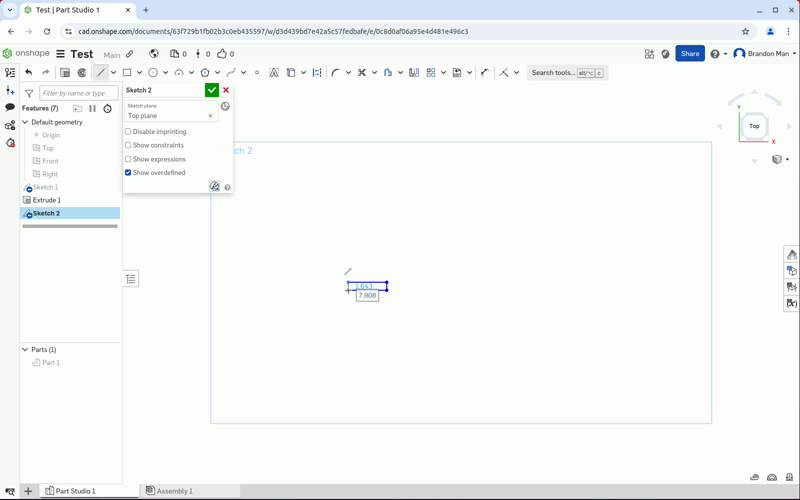
key_up(shift)
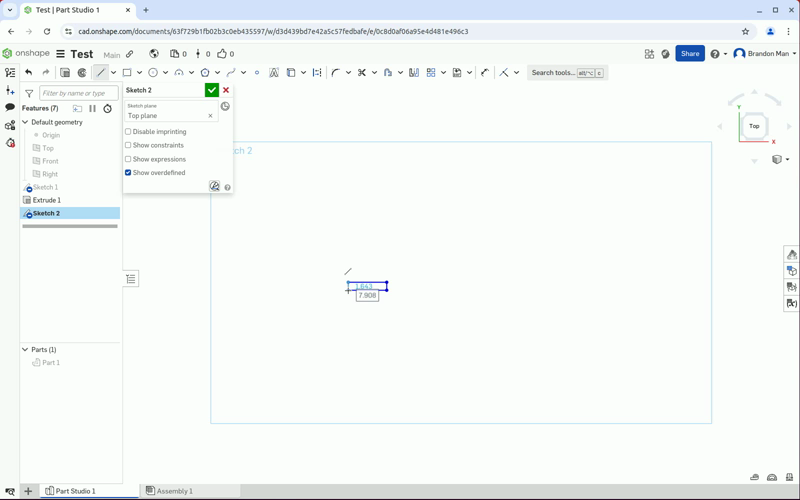
click(348, 290)
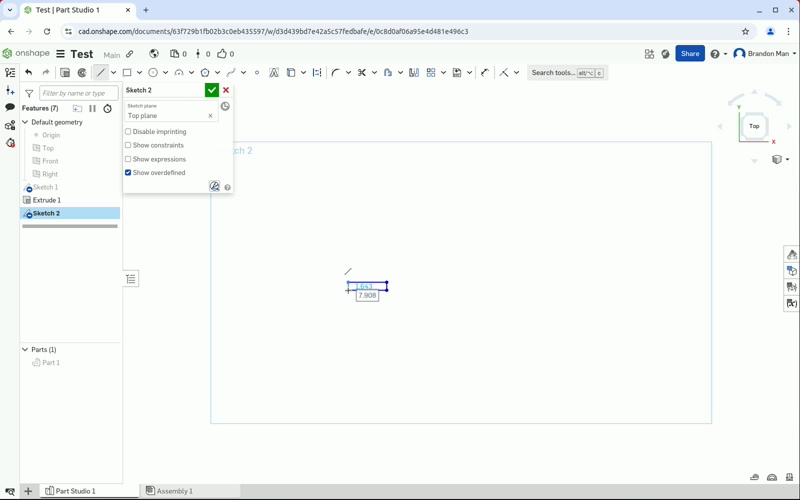
key(esc)
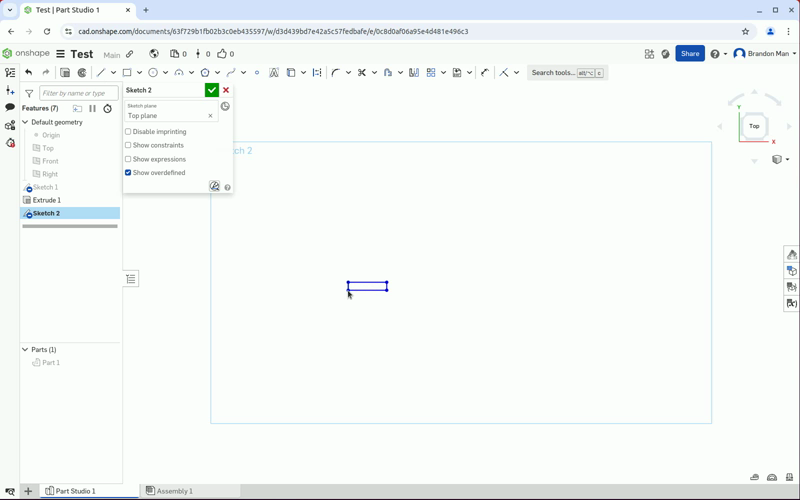
mouse_move(365, 286)
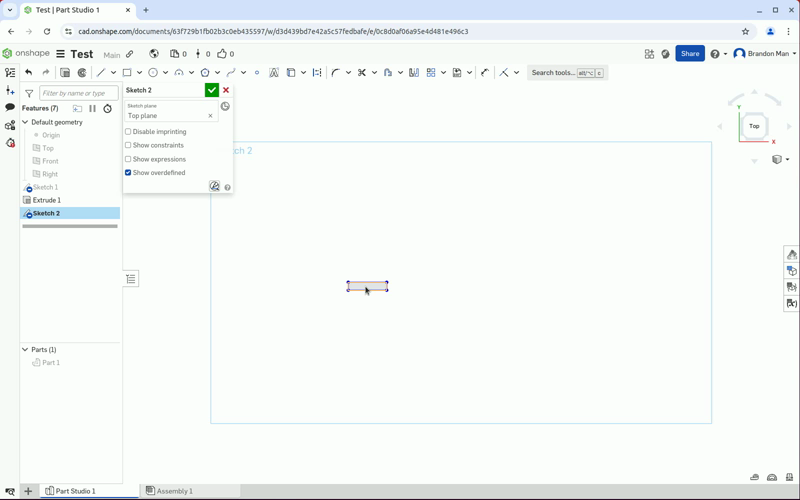
scroll(6)
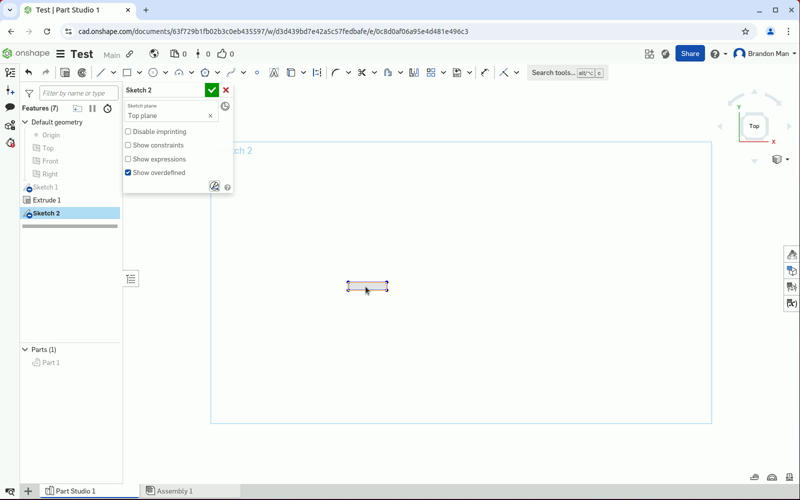
scroll(6)
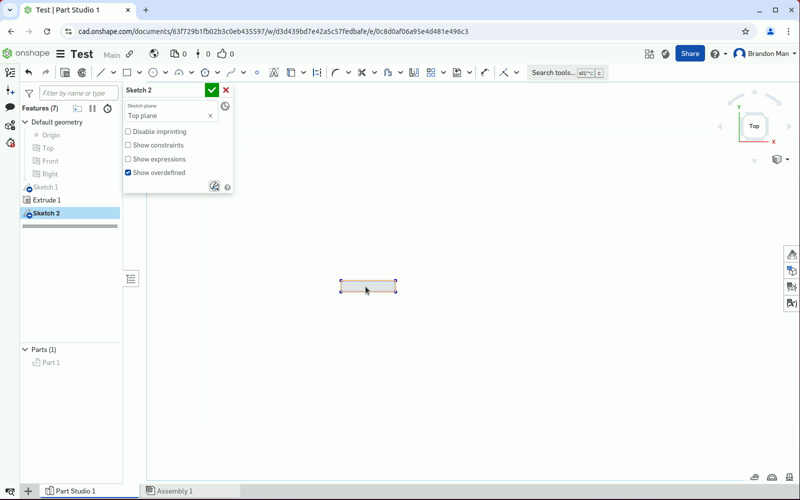
scroll(6)
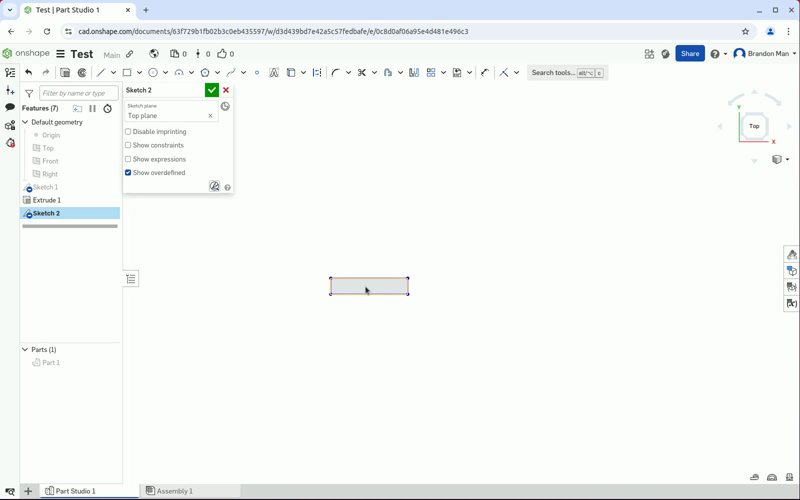
scroll(6)
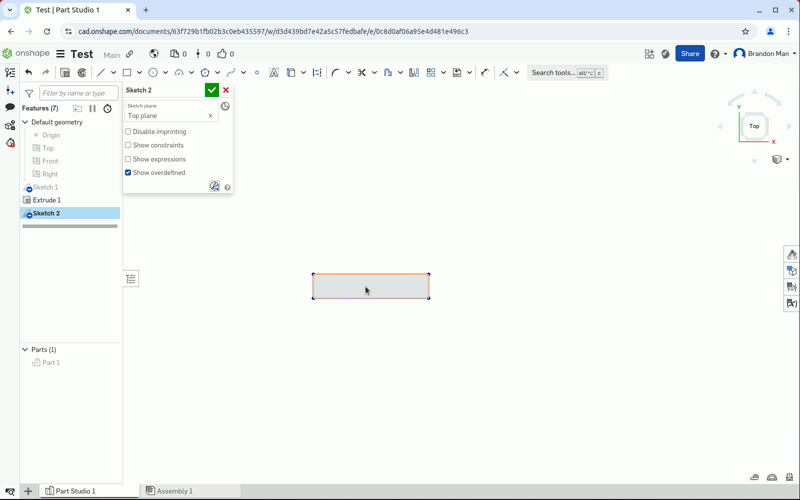
scroll(6)
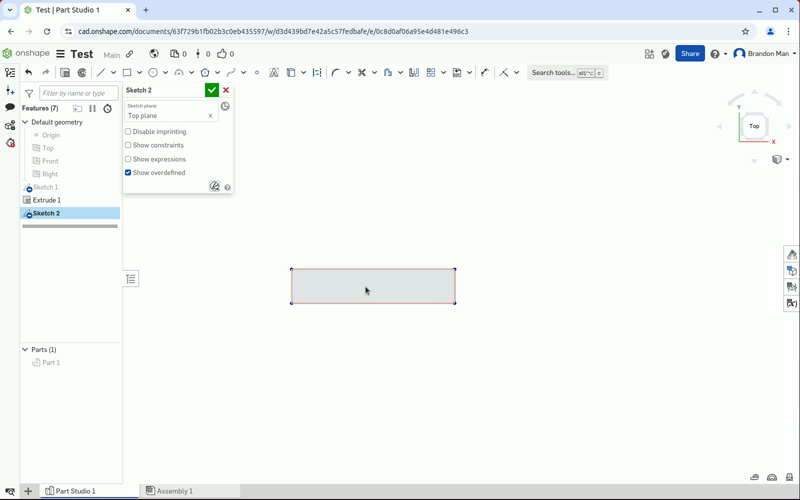
scroll(6)
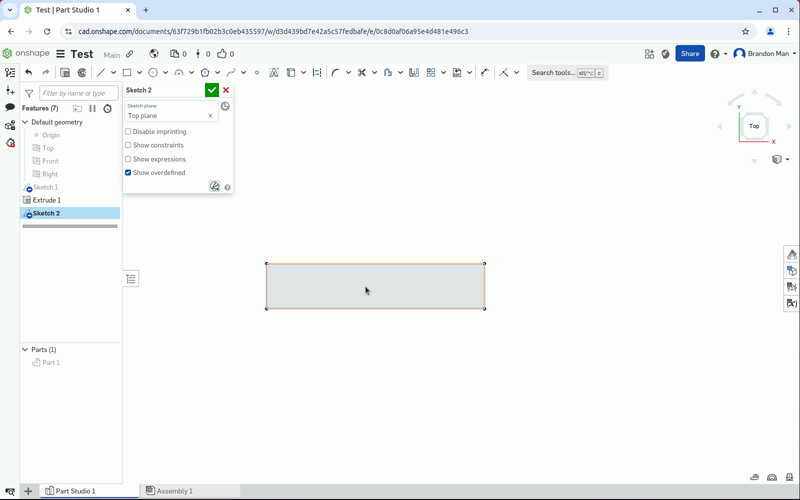
scroll(6)
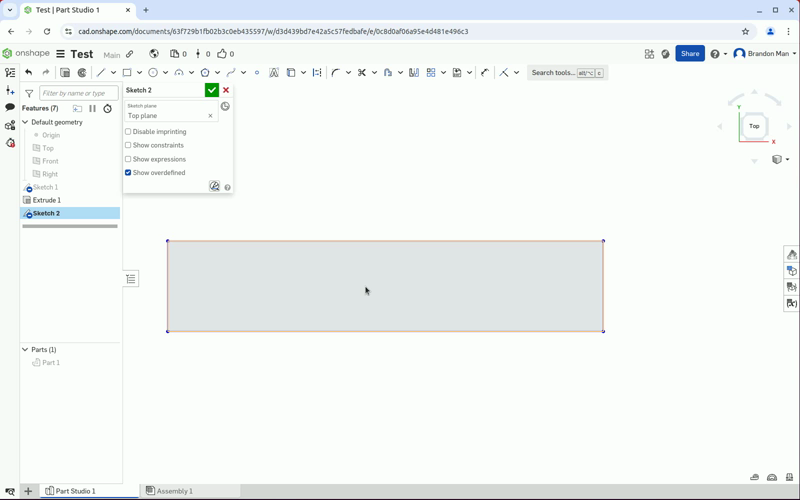
click(365, 286)
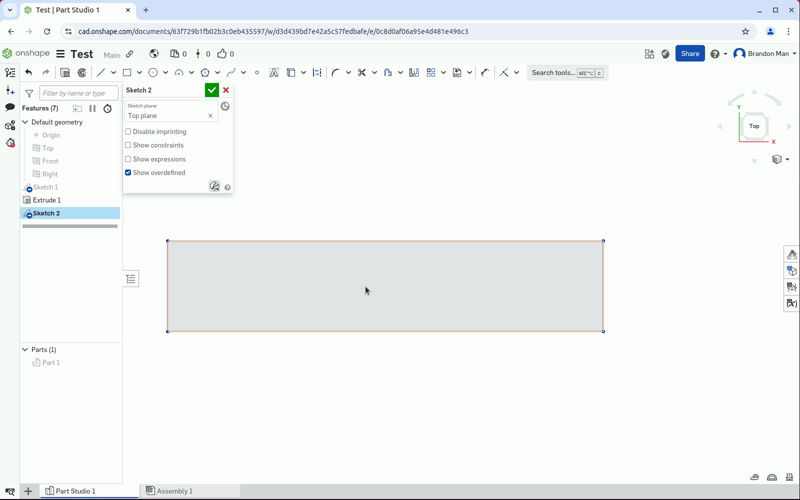
scroll(-6)
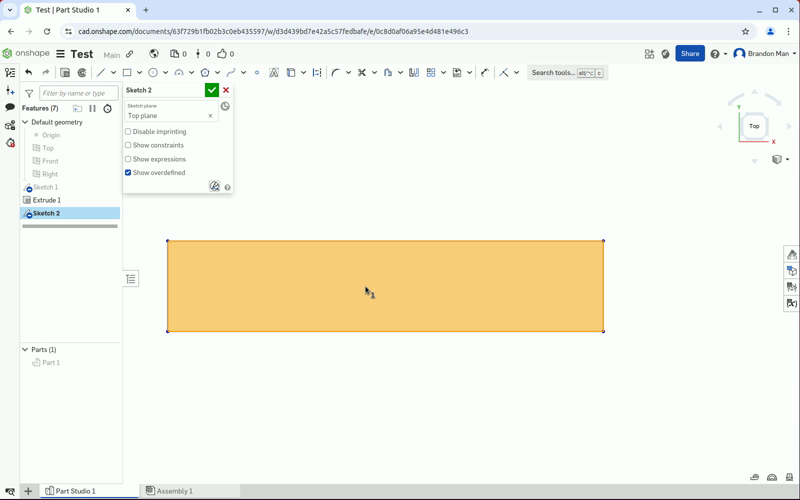
scroll(-6)
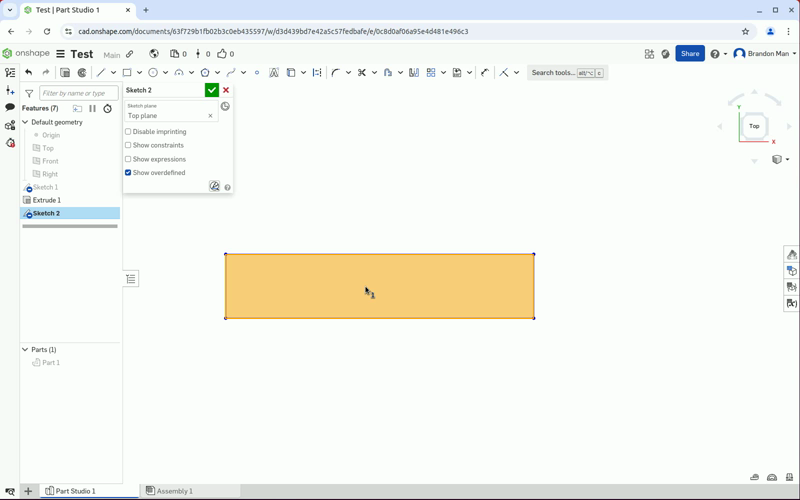
scroll(-6)
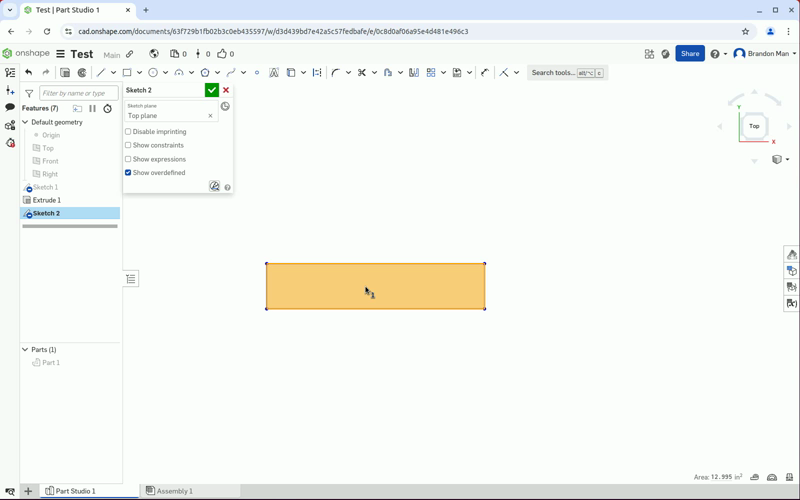
scroll(-6)
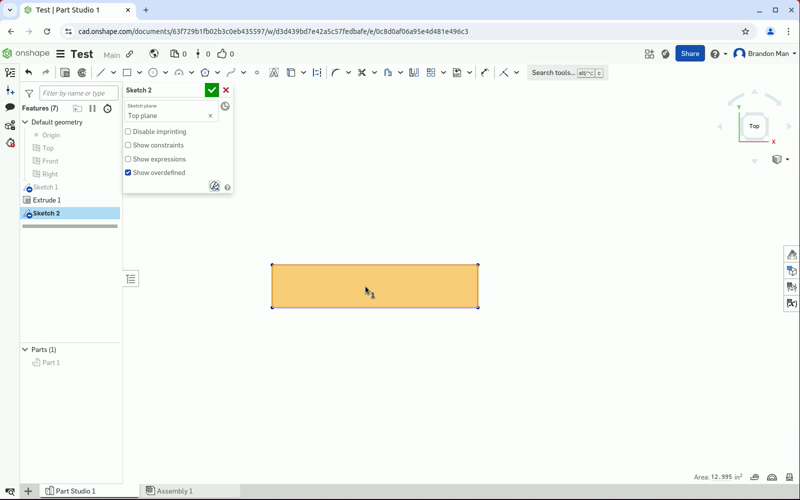
scroll(-6)
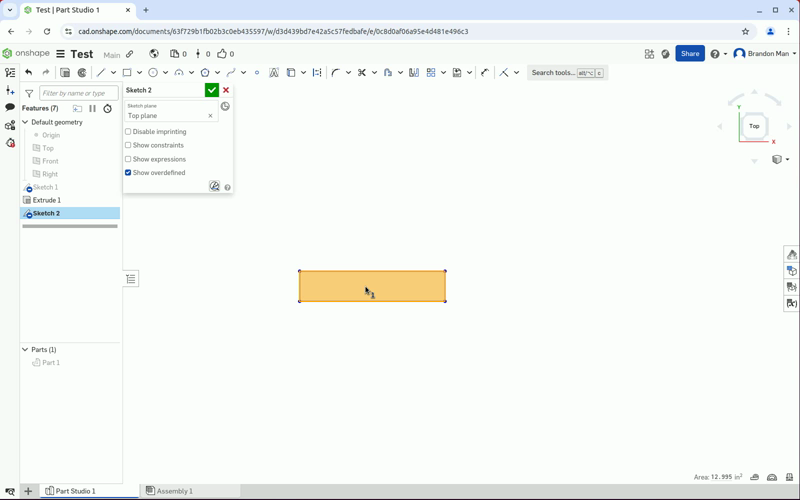
scroll(-6)
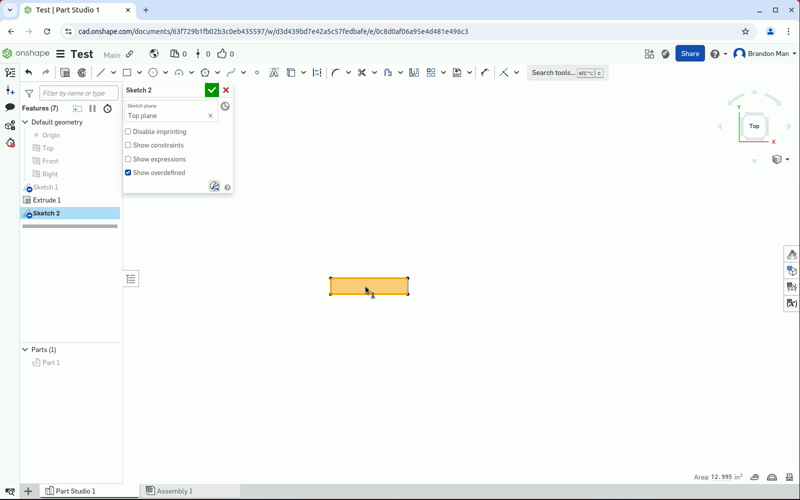
scroll(-6)
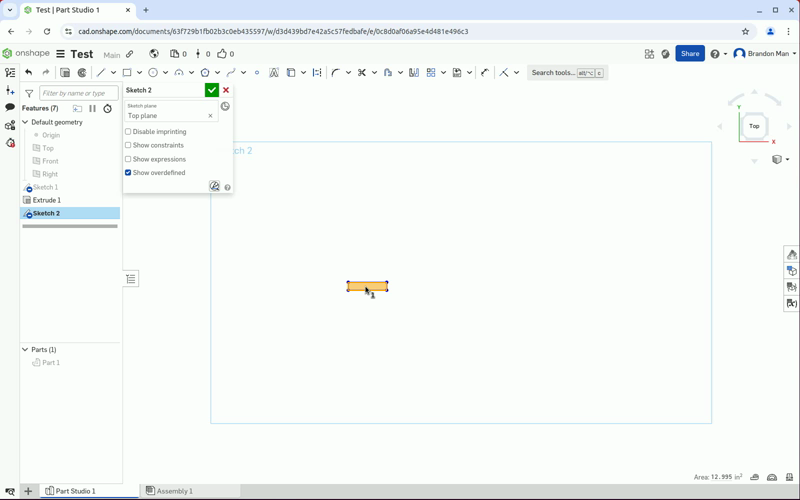
mouse_move(73, 352)
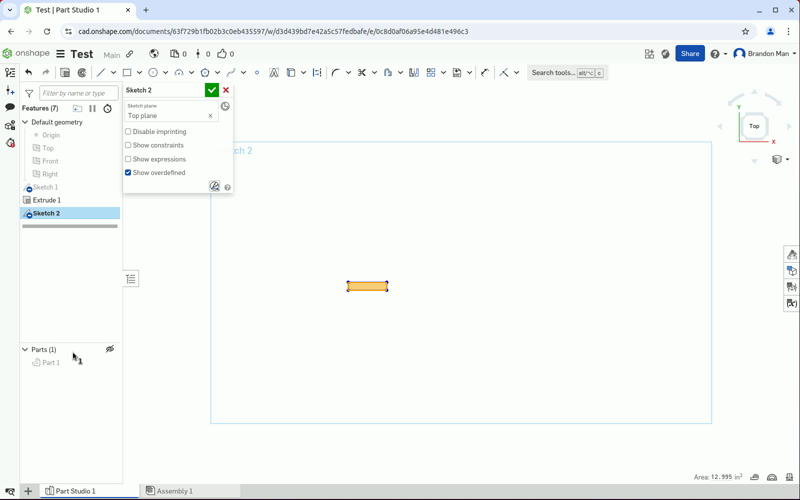
key(shift+y)
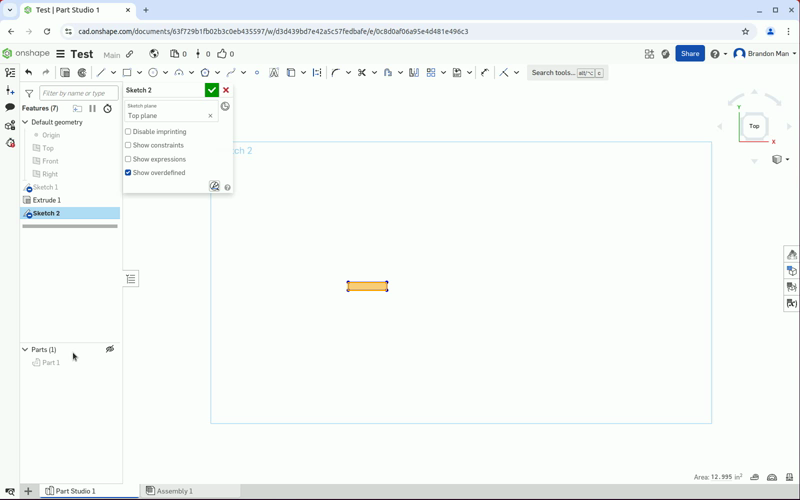
key(shift+e)
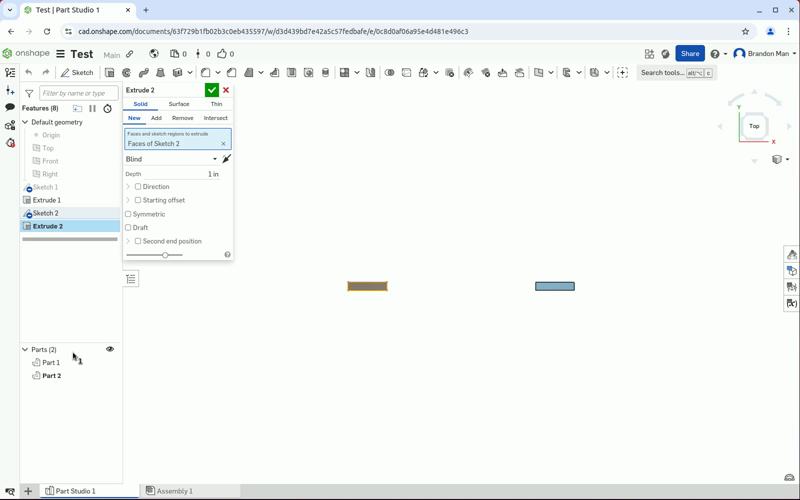
mouse_move(143, 106)
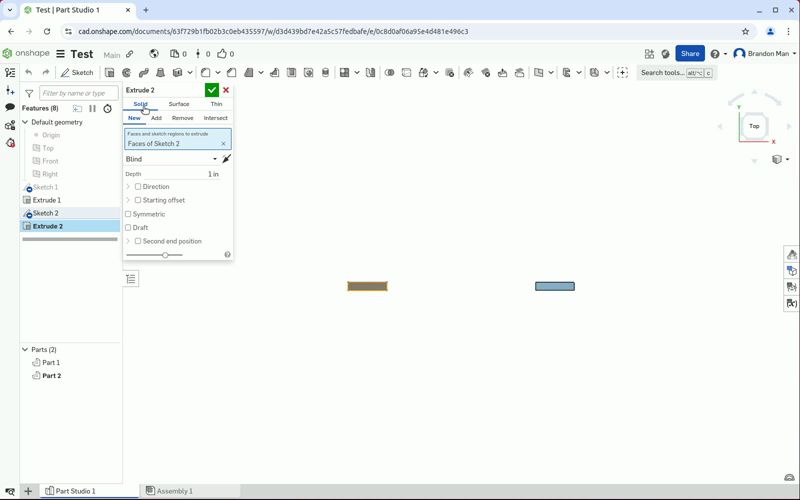
click(143, 106)
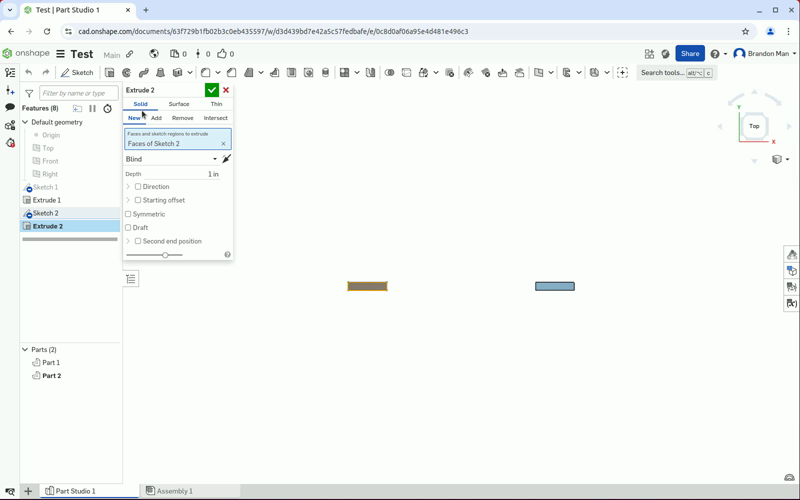
mouse_move(137, 120)
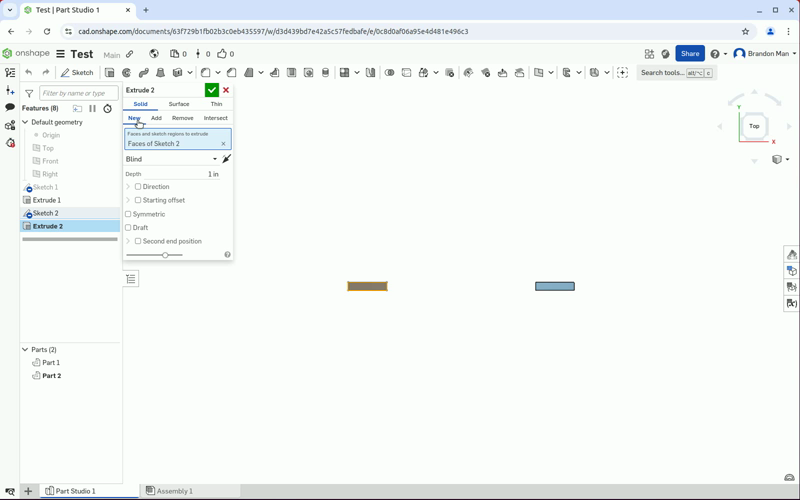
click(137, 120)
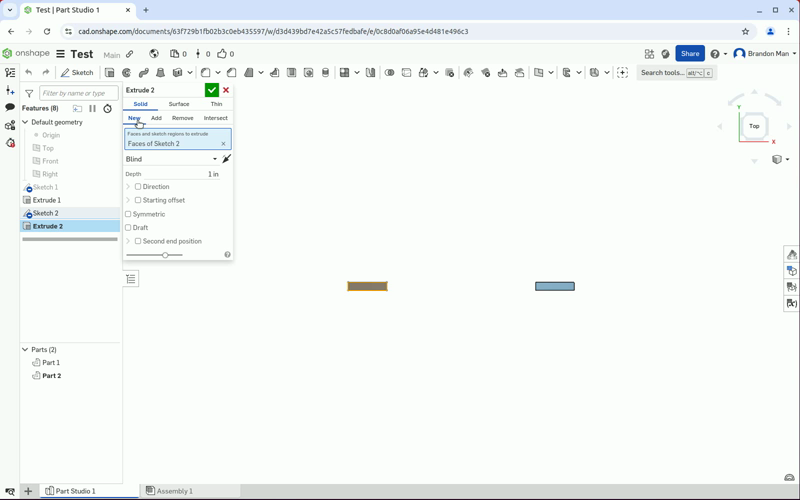
key(tab, 4)
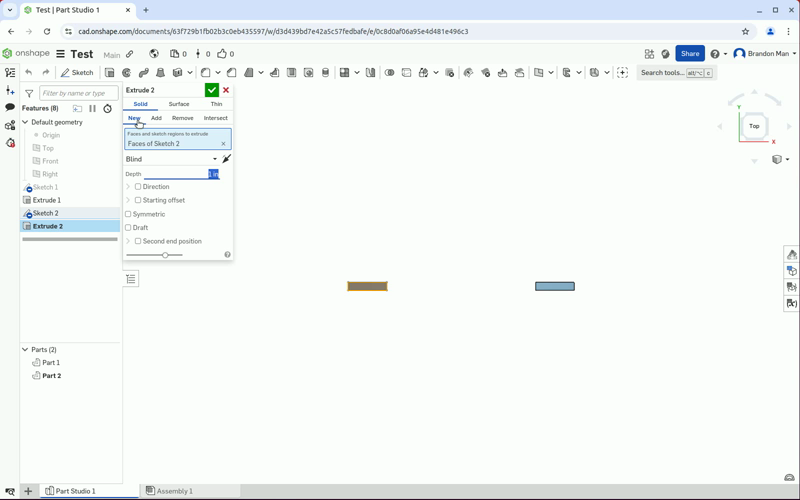
text(3.129)
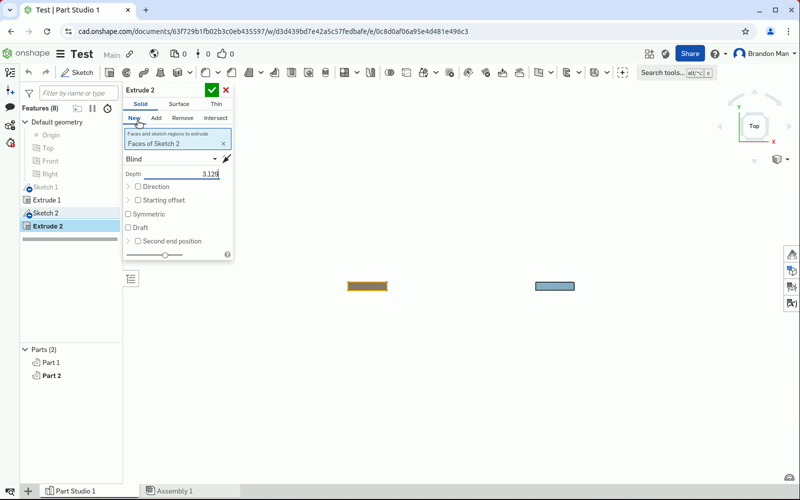
key(enter)
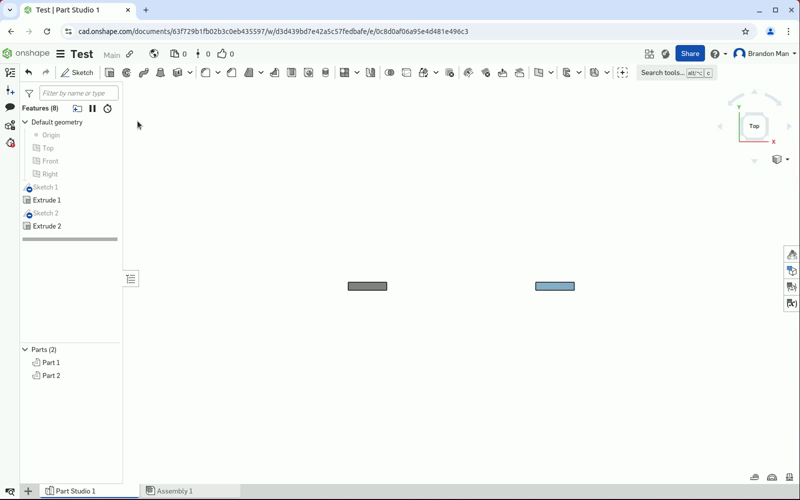
key(shift+h)
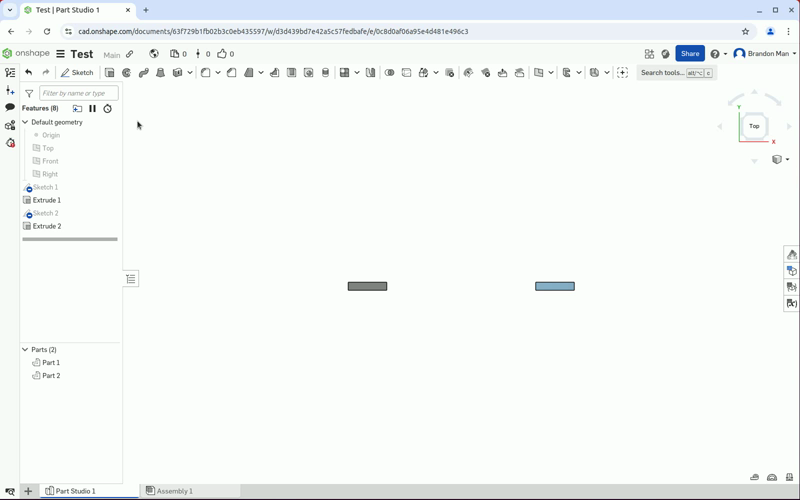
key(shift+h)
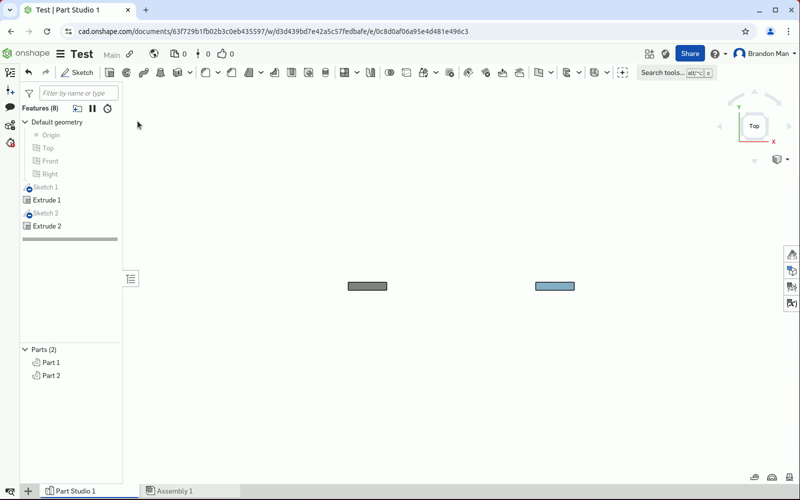
mouse_move(73, 189)
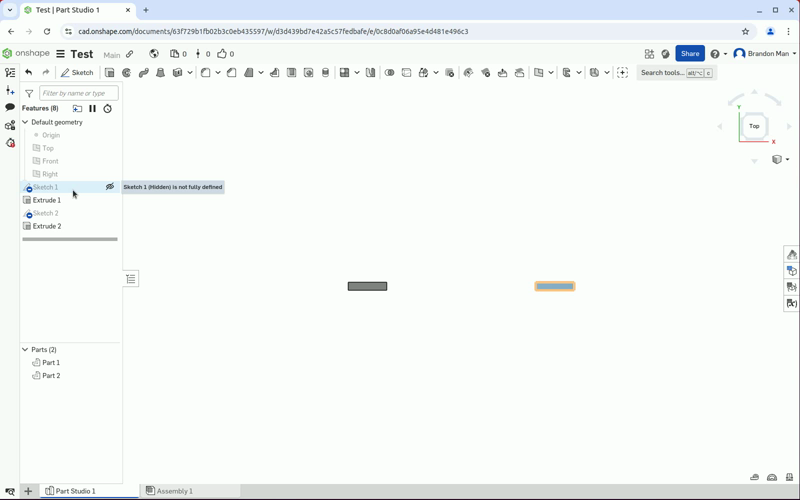
click(73, 189)
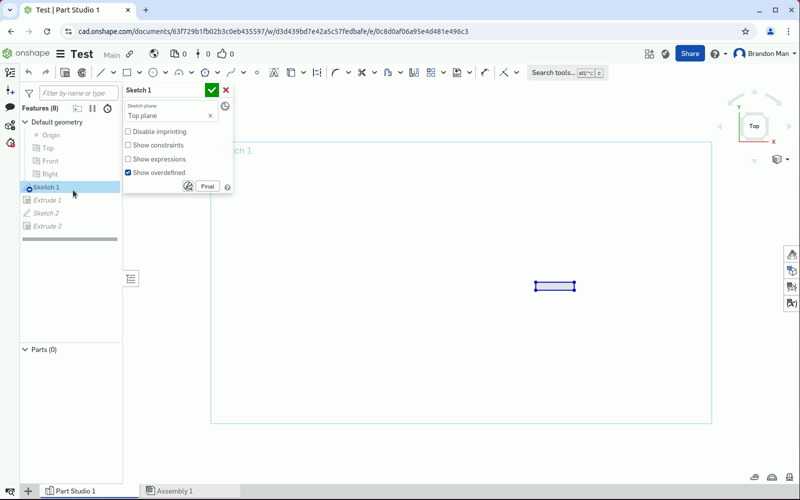
mouse_move(229, 92)
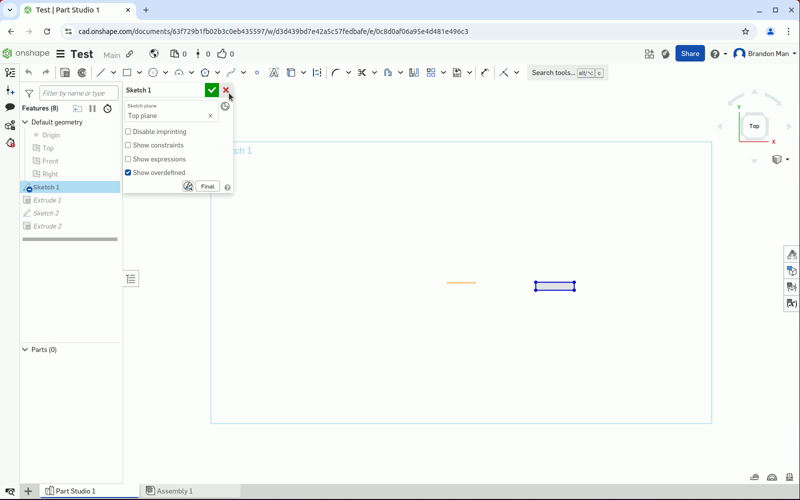
click(229, 92)
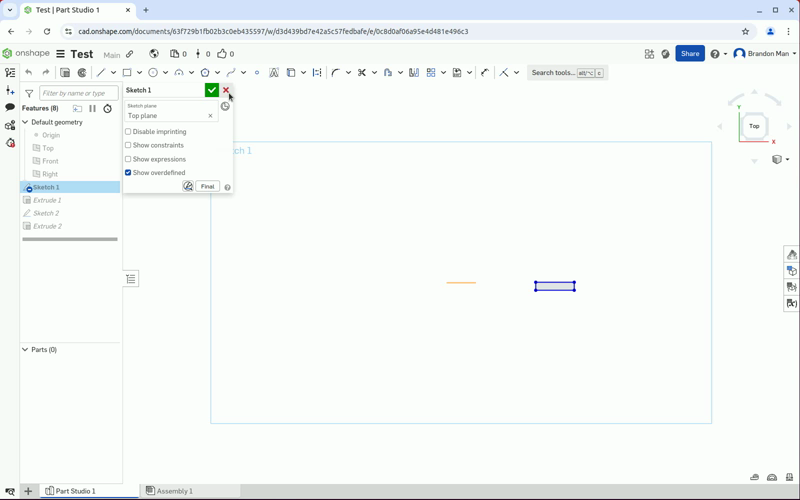
key(shift+s)
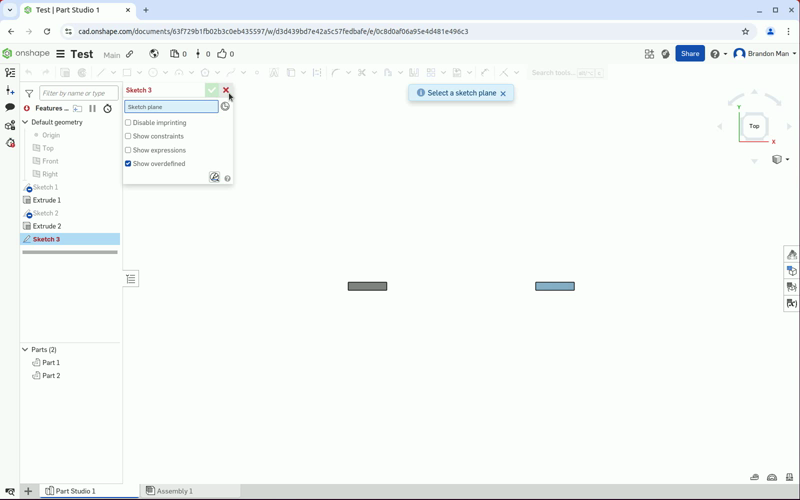
mouse_move(73, 150)
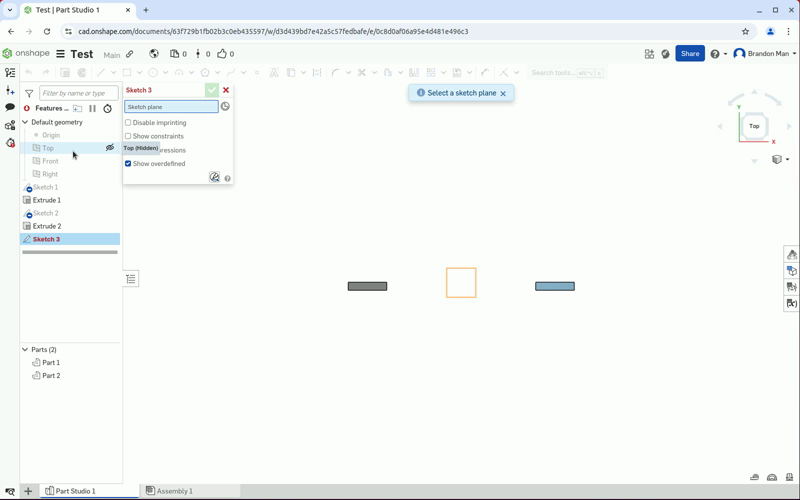
click(73, 150)
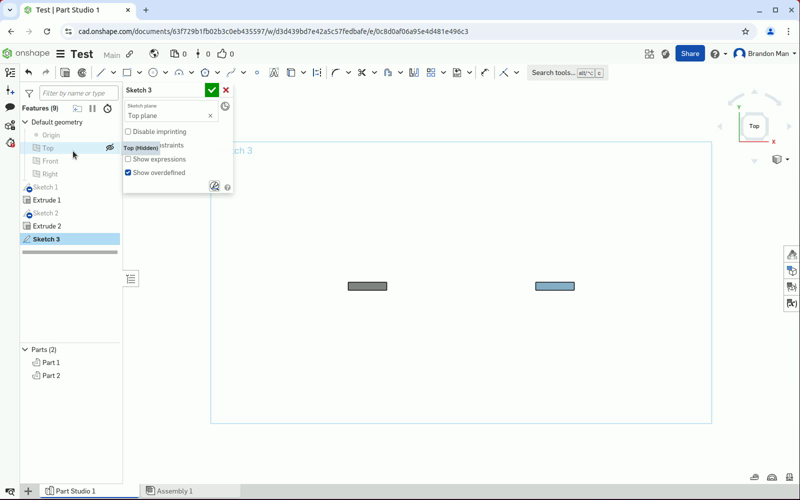
mouse_move(73, 352)
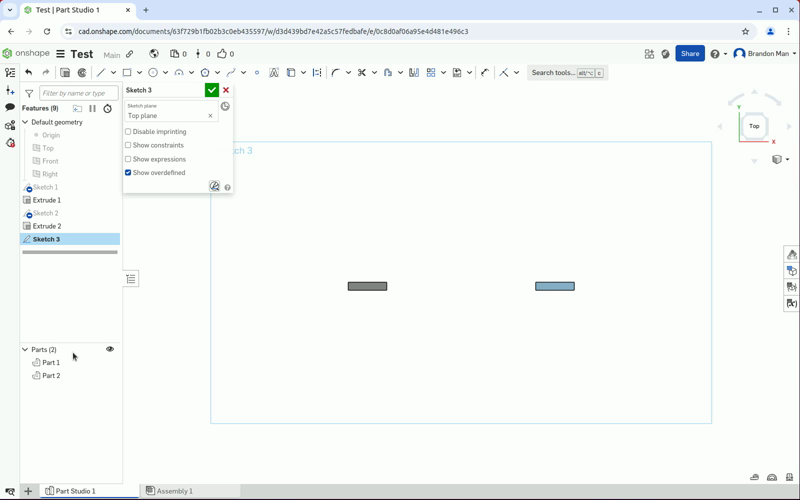
key(y)
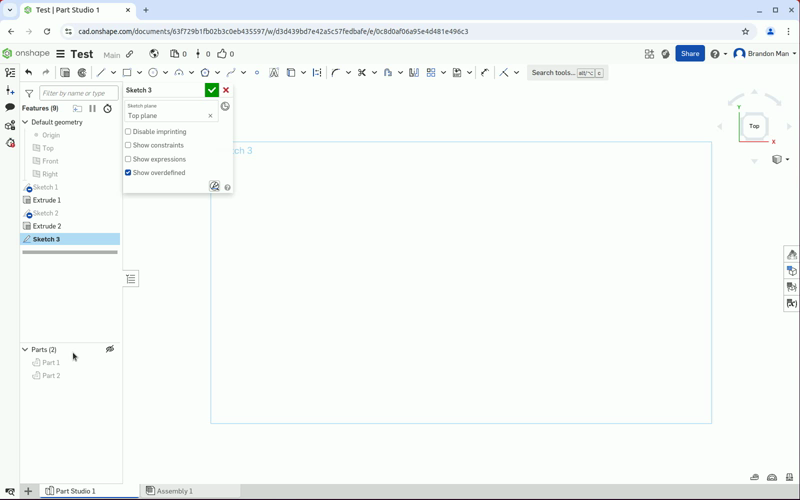
key(l)
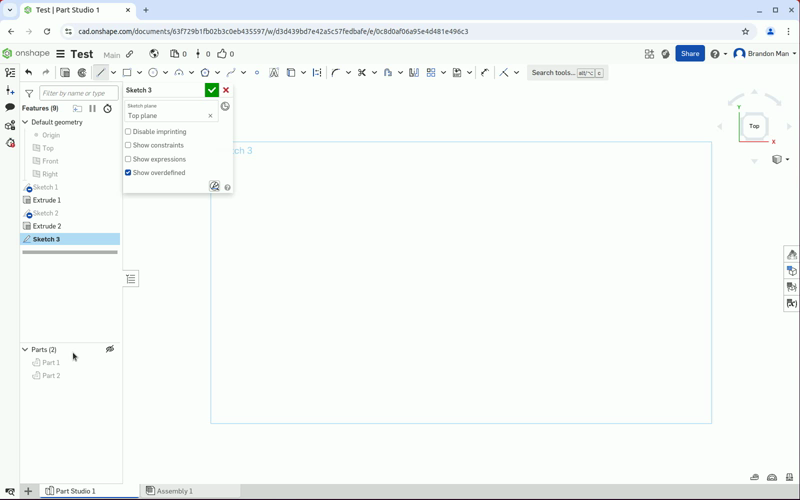
key_down(shift)
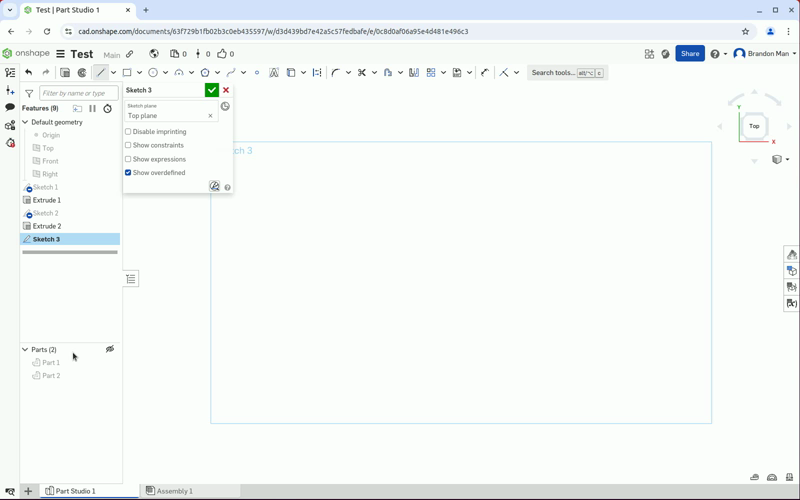
mouse_move(385, 290)
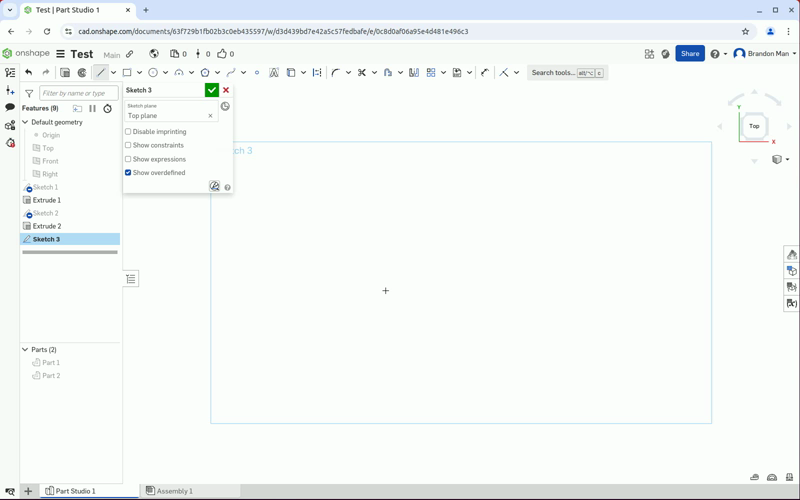
click(385, 290)
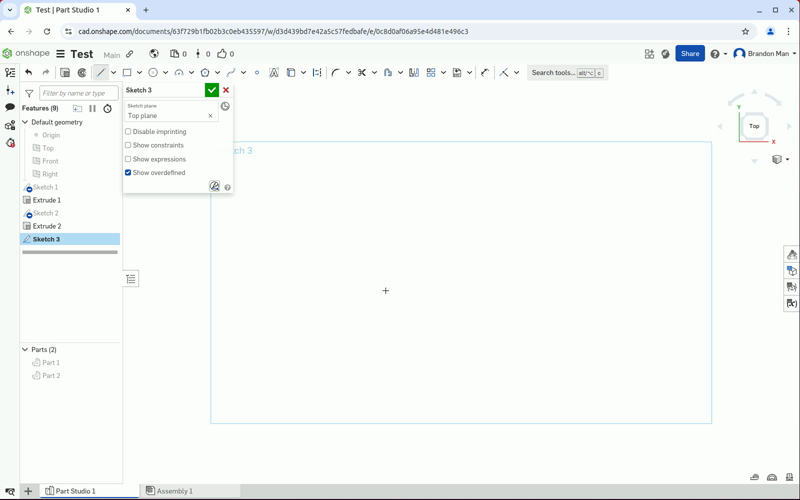
key_up(shift)
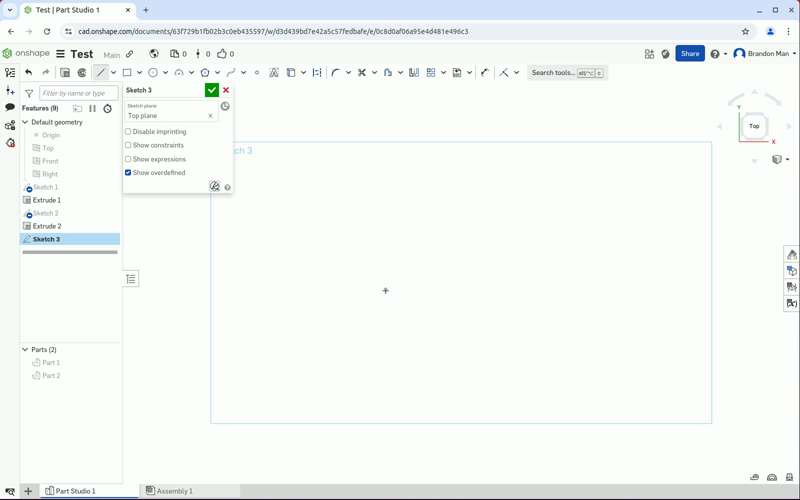
key_down(shift)
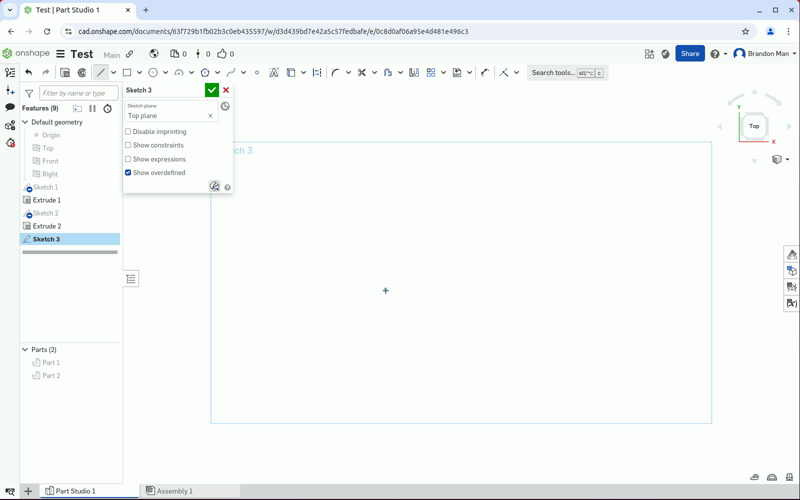
mouse_move(535, 290)
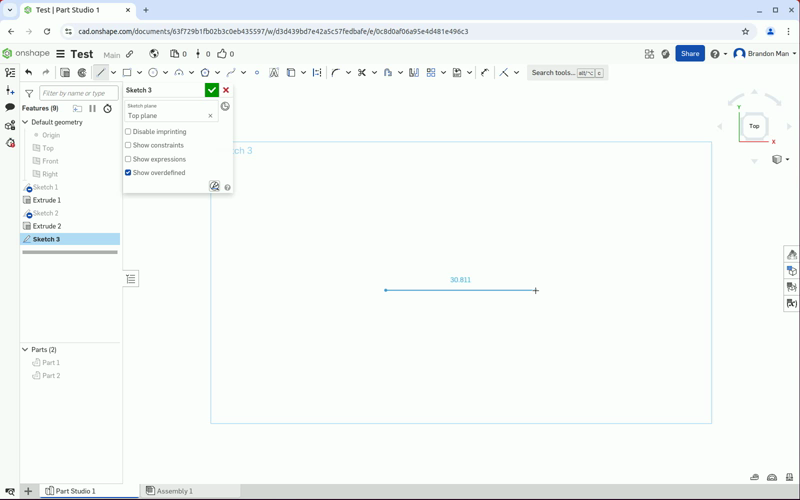
click(535, 290)
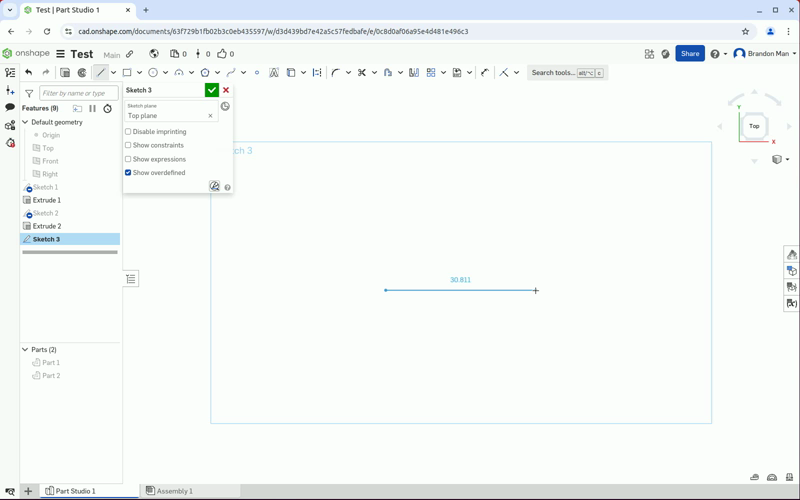
key_up(shift)
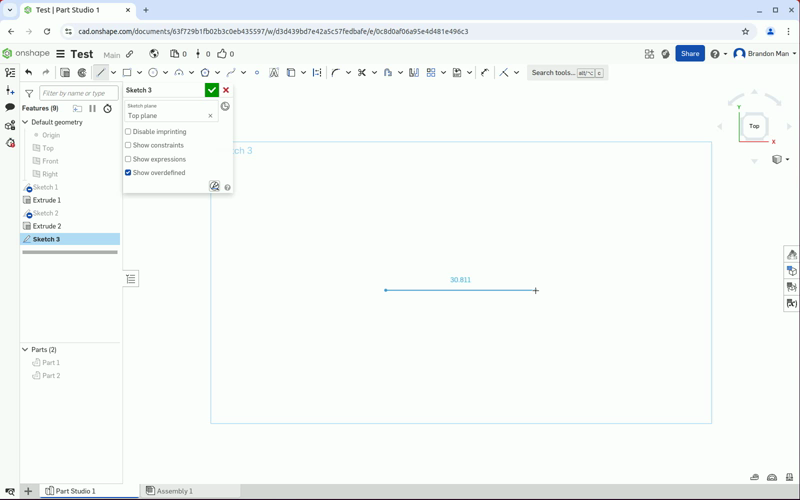
key_down(shift)
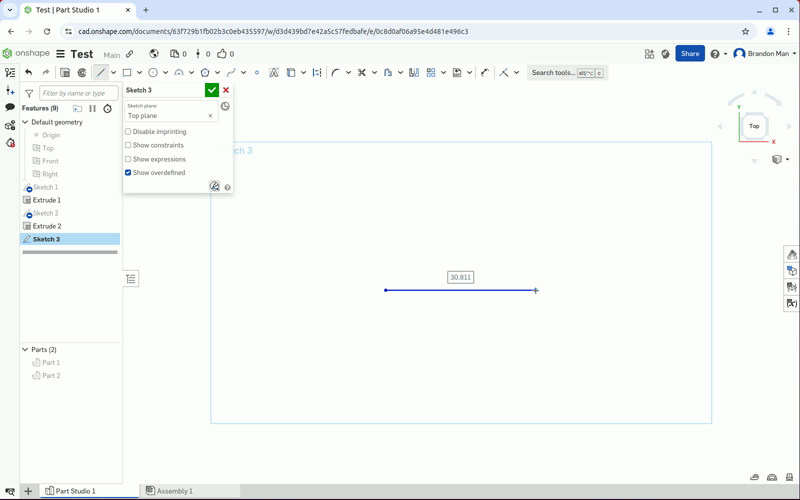
mouse_move(565, 290)
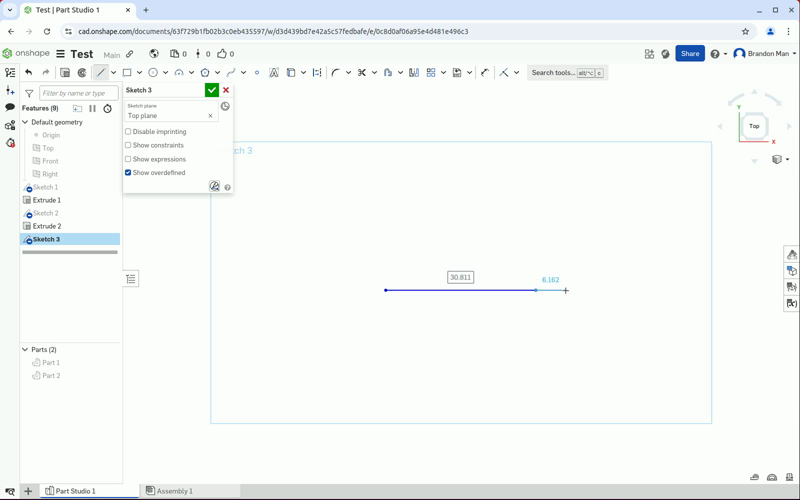
mouse_move(535, 282)
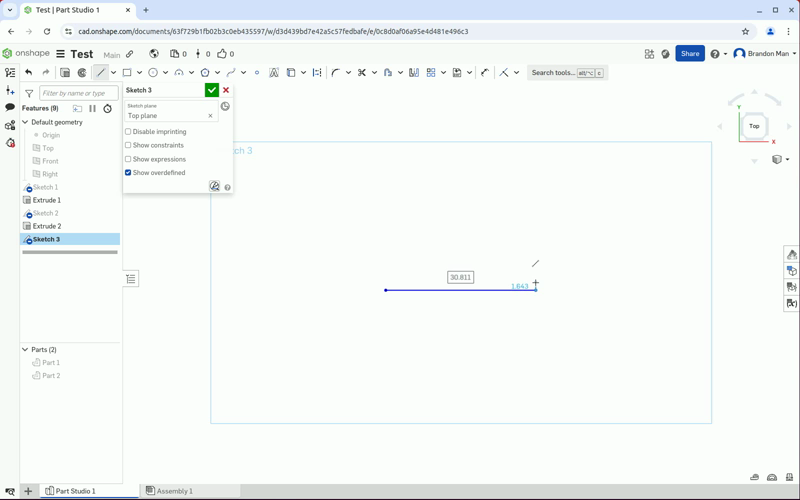
click(535, 282)
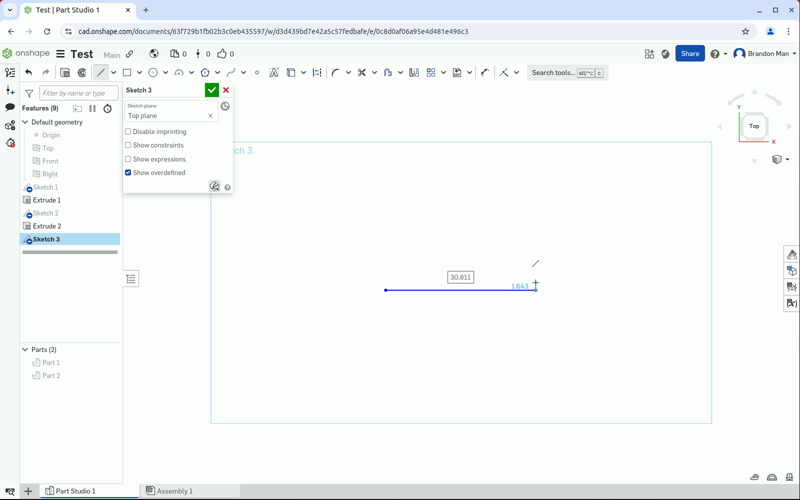
key_up(shift)
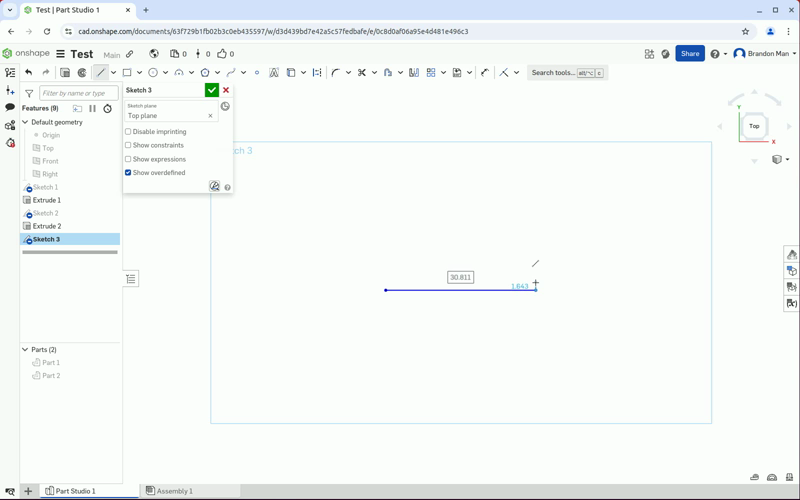
key_down(shift)
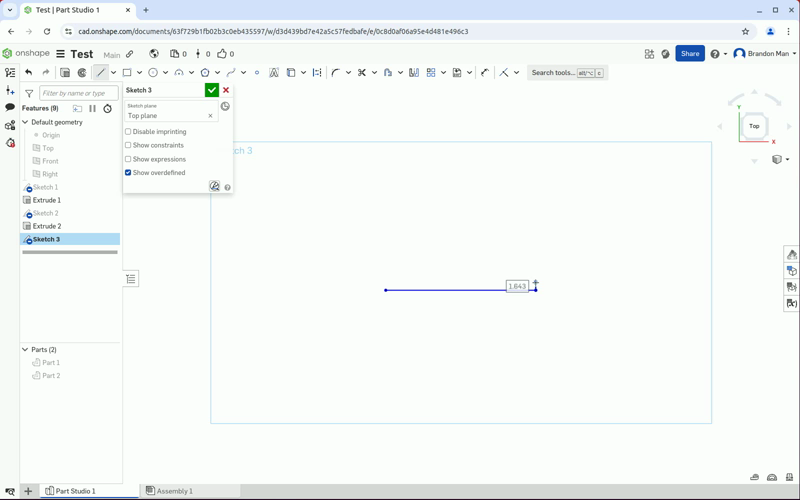
mouse_move(385, 282)
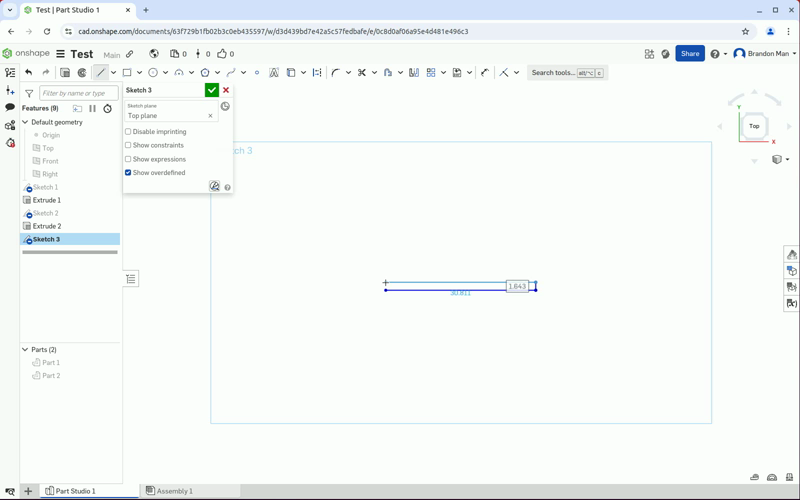
click(385, 282)
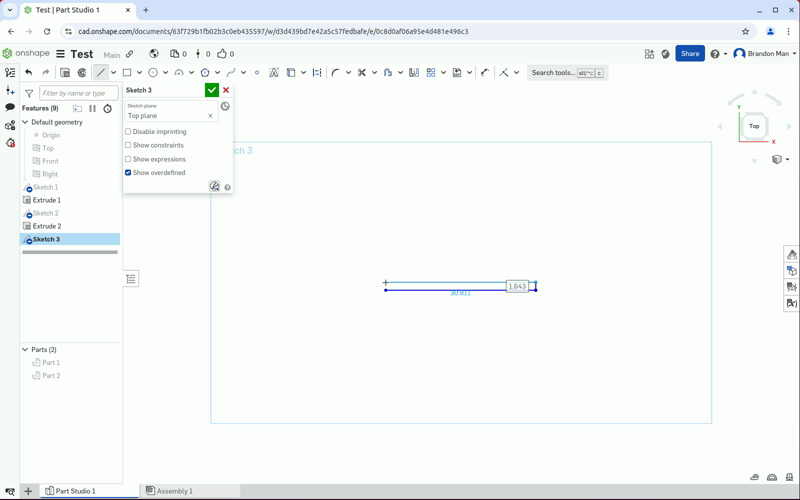
key_up(shift)
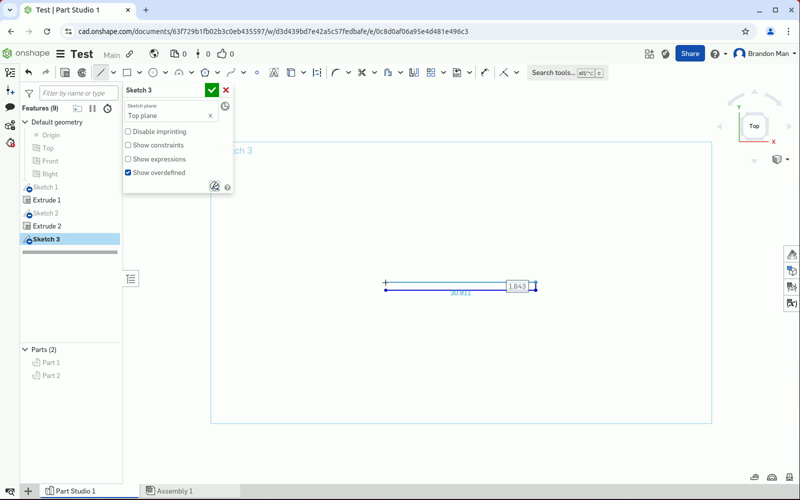
mouse_move(415, 282)
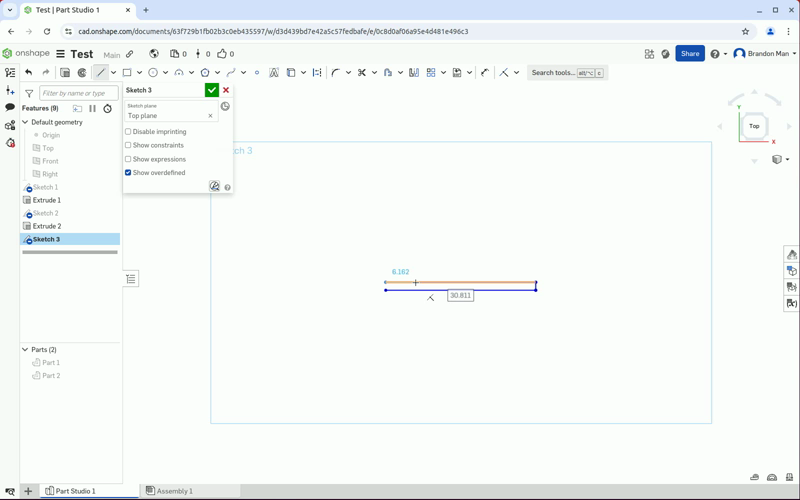
key_down(shift)
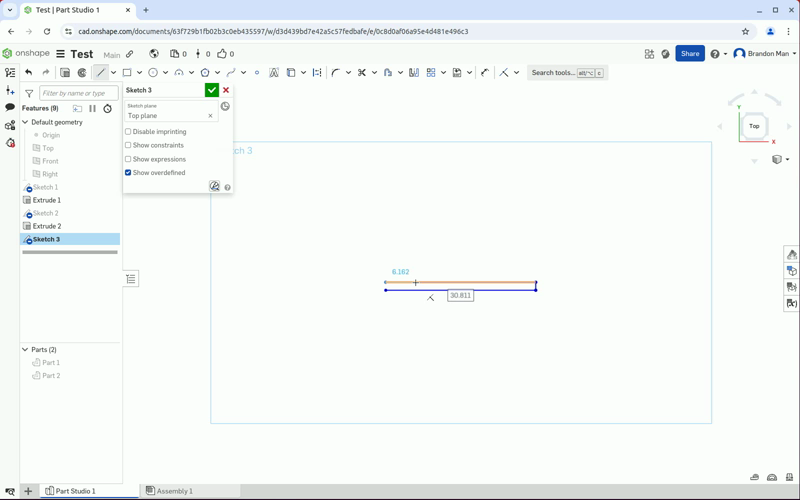
mouse_move(385, 290)
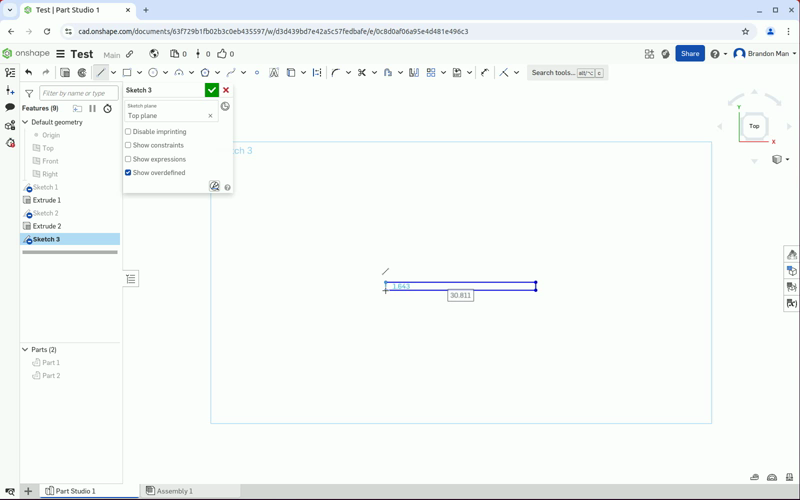
key_up(shift)
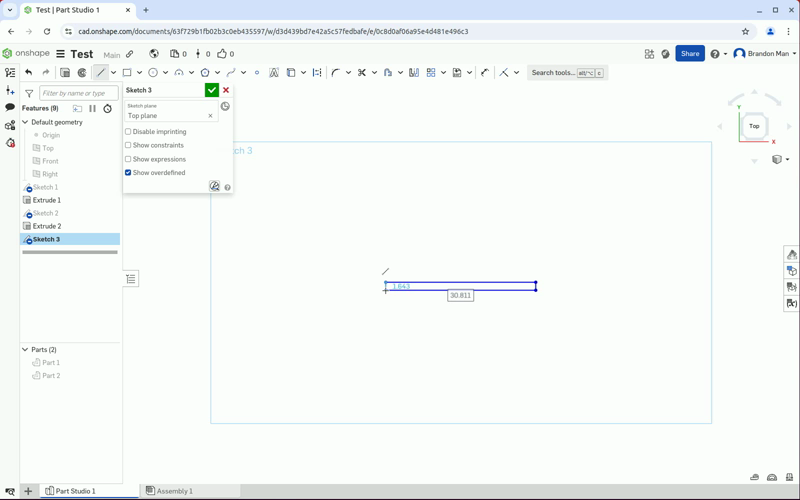
click(385, 290)
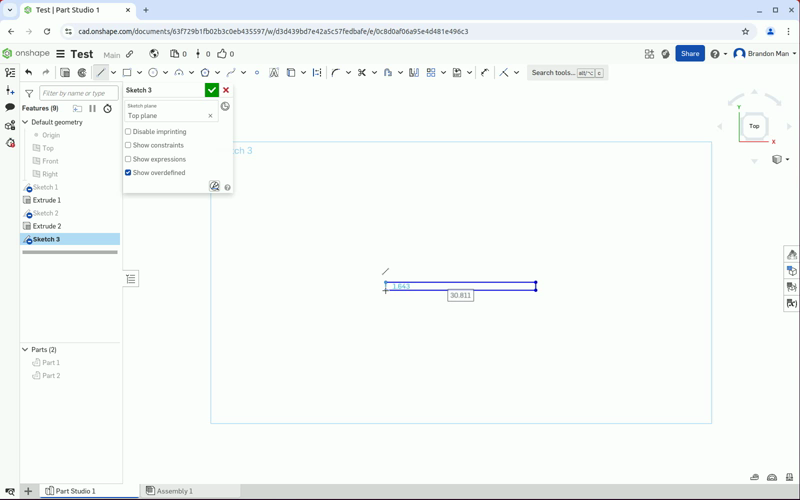
key(esc)
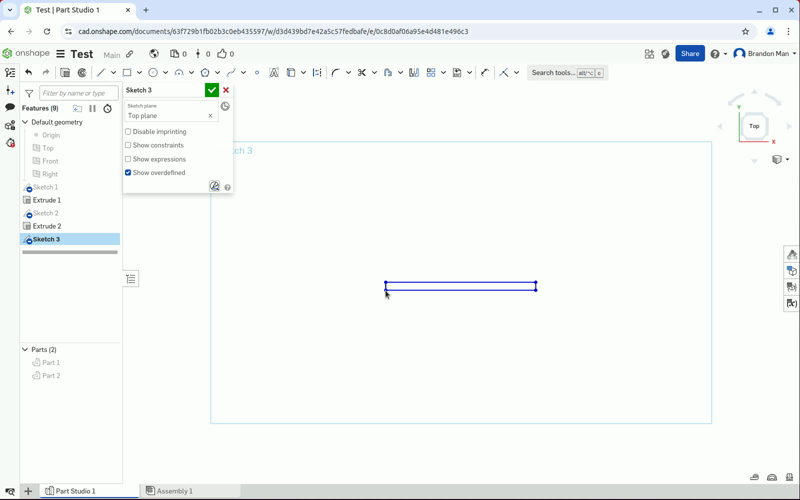
mouse_move(463, 284)
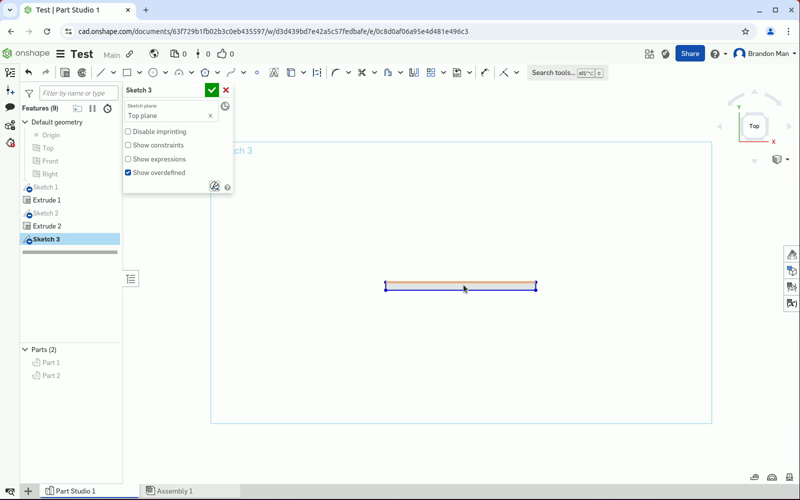
scroll(6)
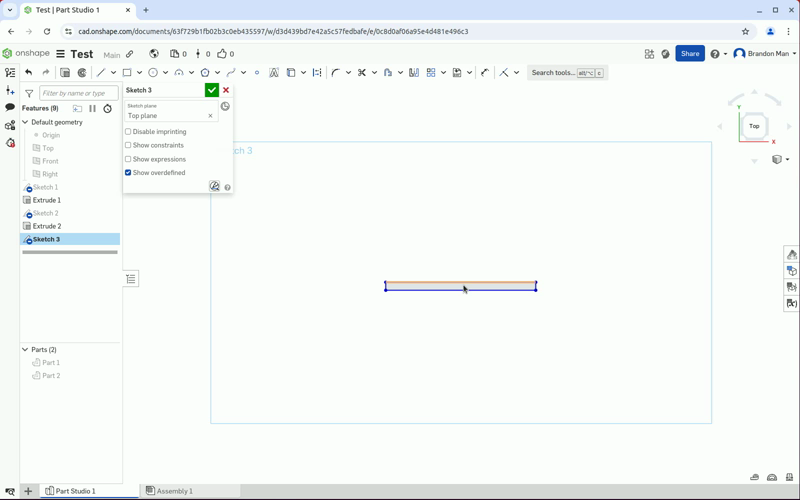
scroll(6)
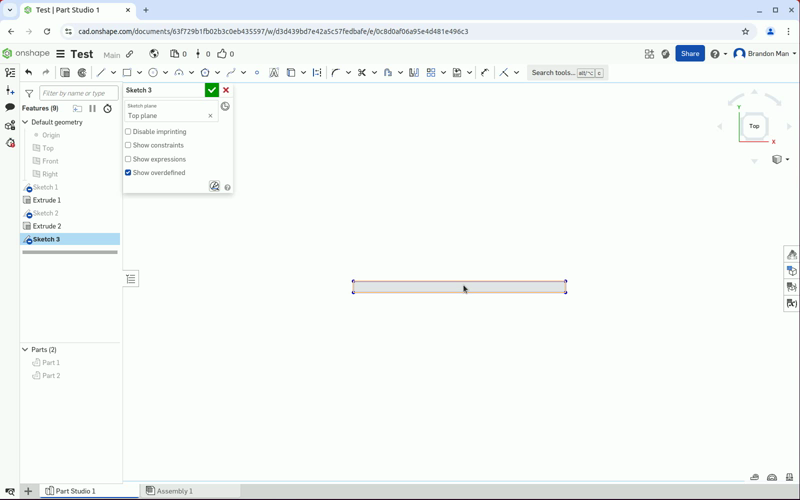
scroll(6)
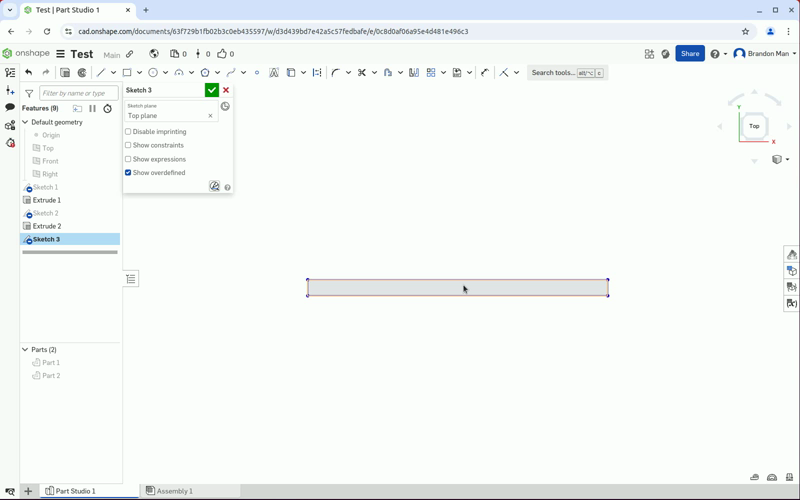
scroll(6)
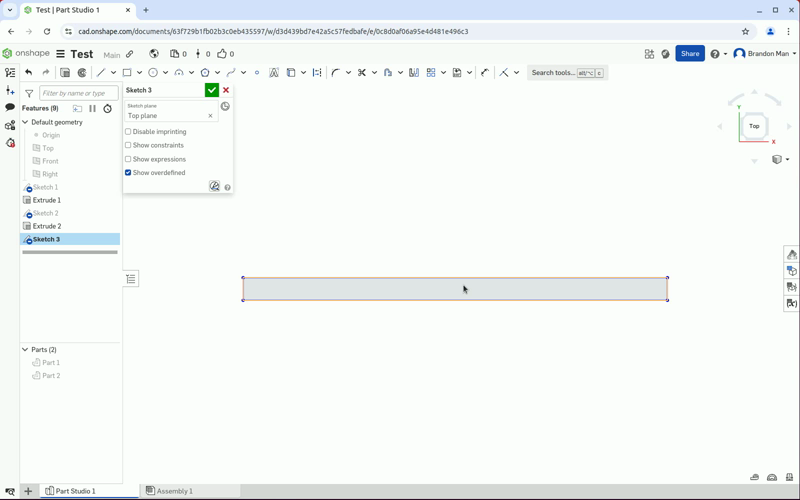
scroll(6)
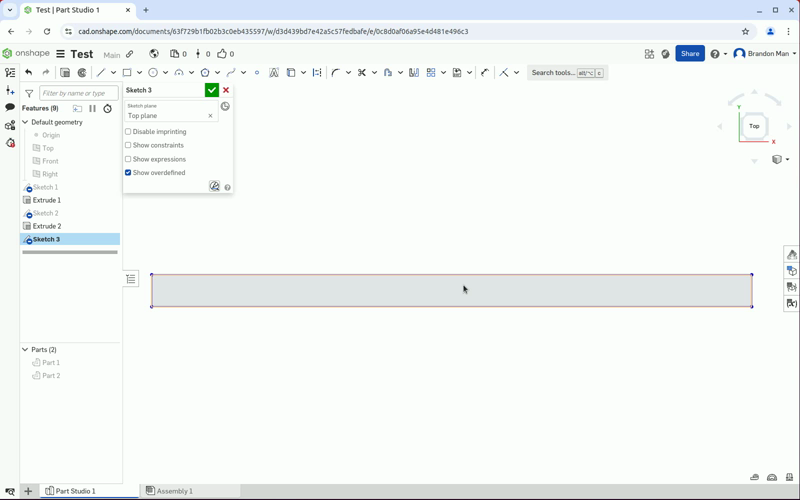
scroll(6)
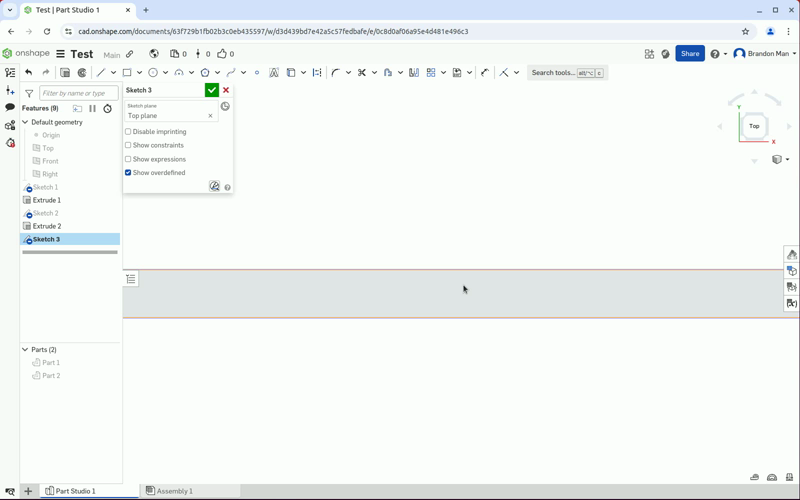
scroll(6)
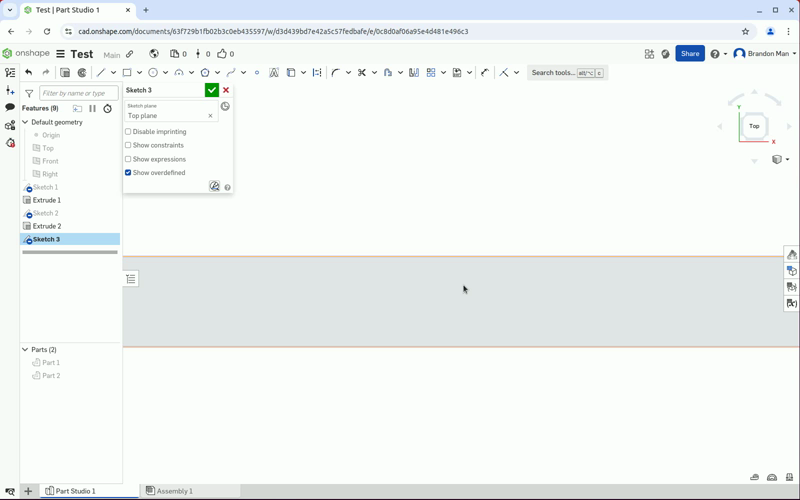
click(463, 284)
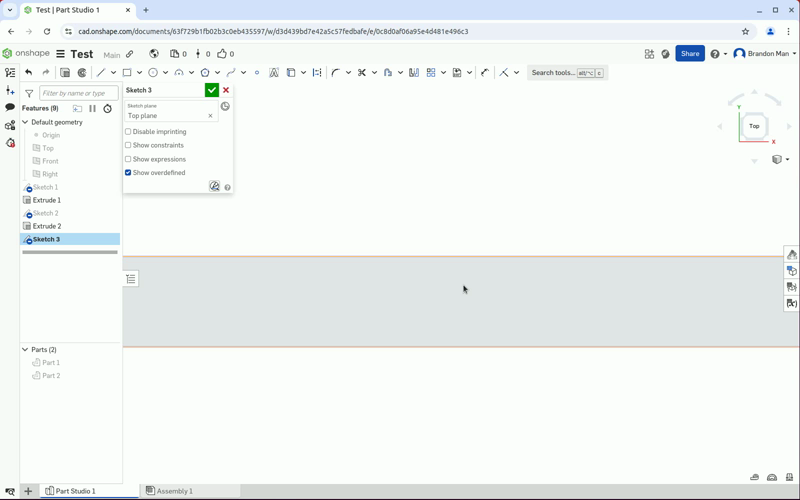
scroll(-6)
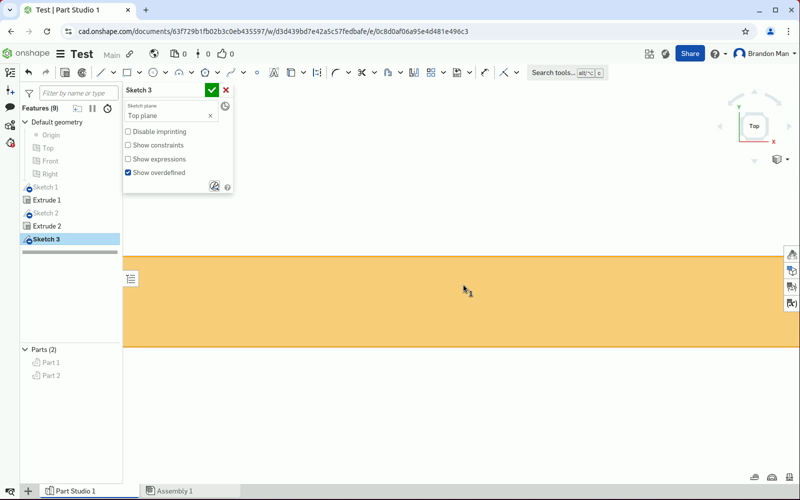
scroll(-6)
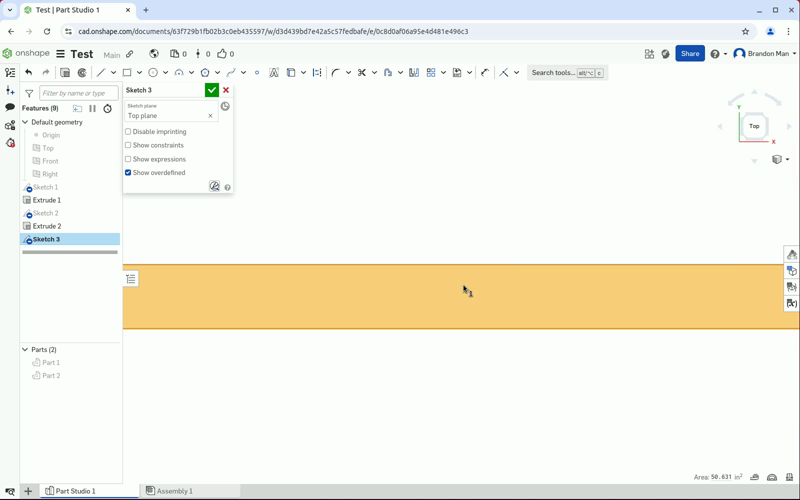
scroll(-6)
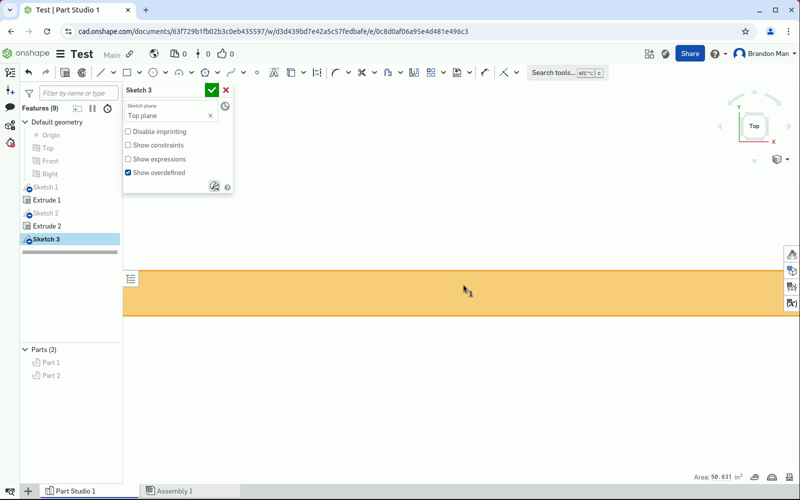
scroll(-6)
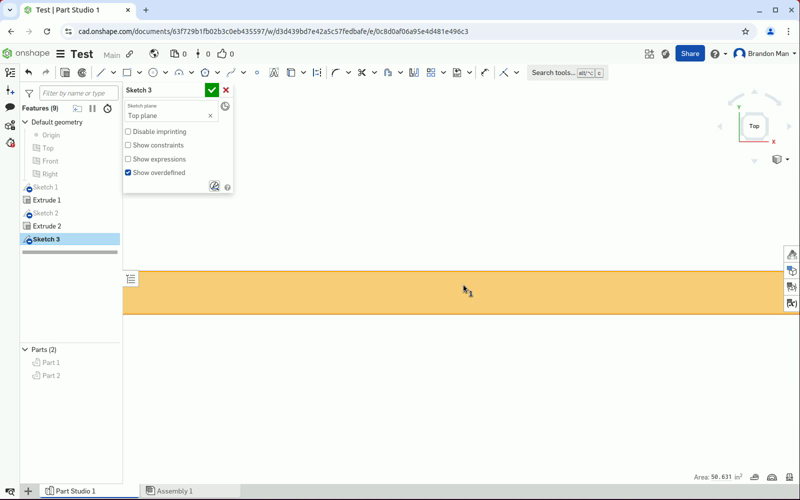
scroll(-6)
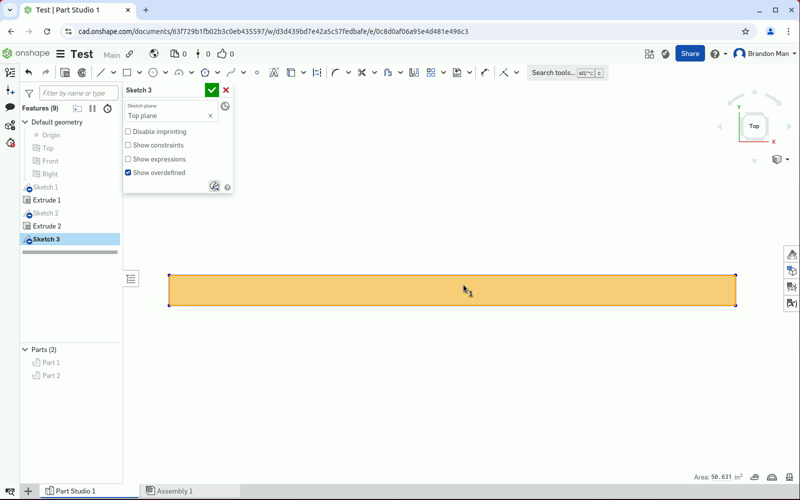
scroll(-6)
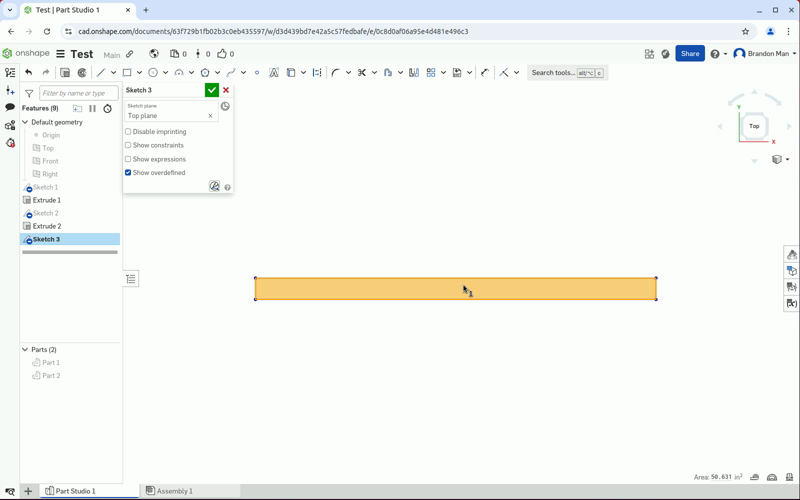
scroll(-6)
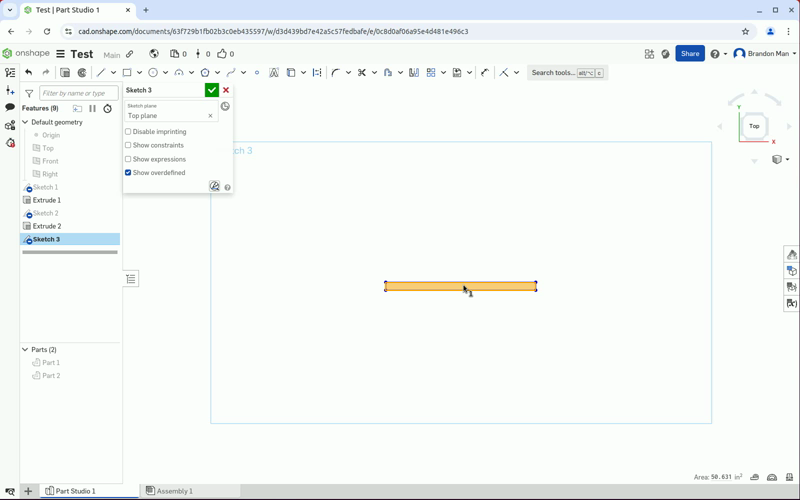
mouse_move(73, 352)
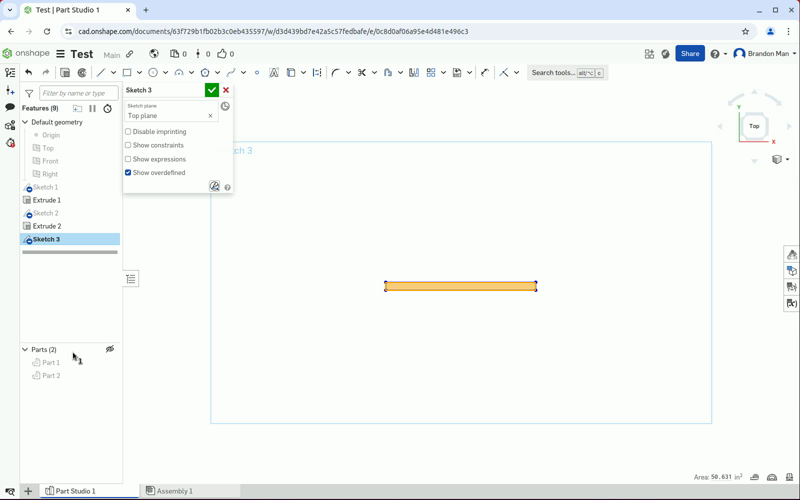
key(shift+y)
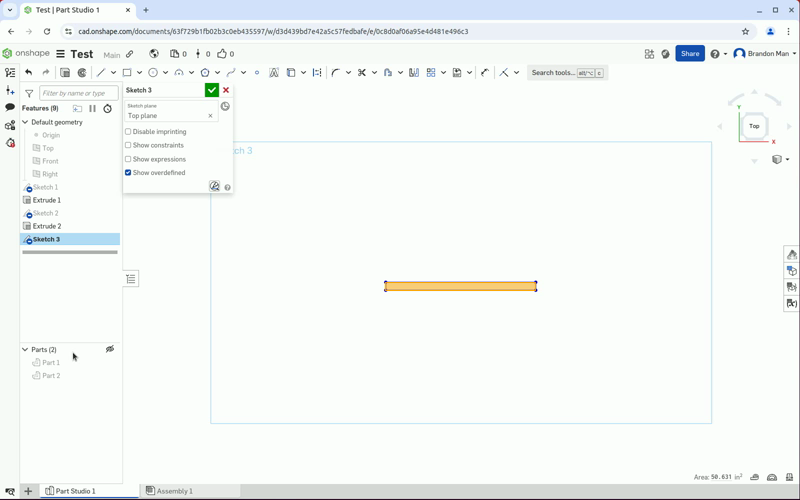
key(shift+e)
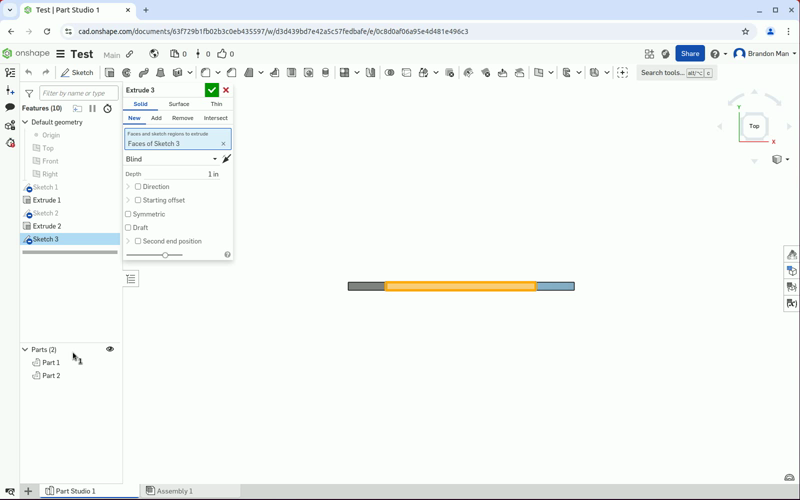
mouse_move(143, 106)
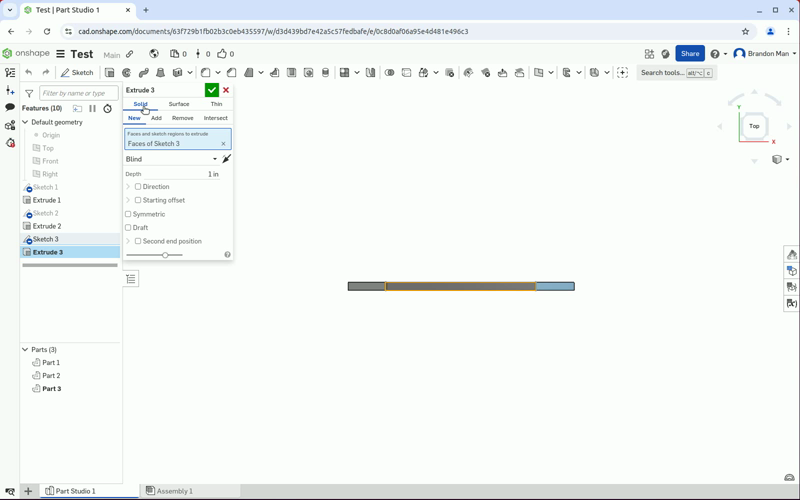
click(143, 106)
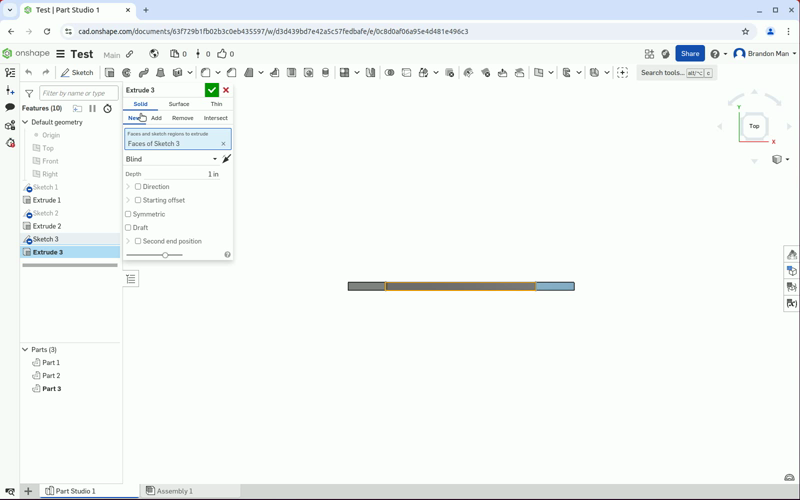
mouse_move(137, 120)
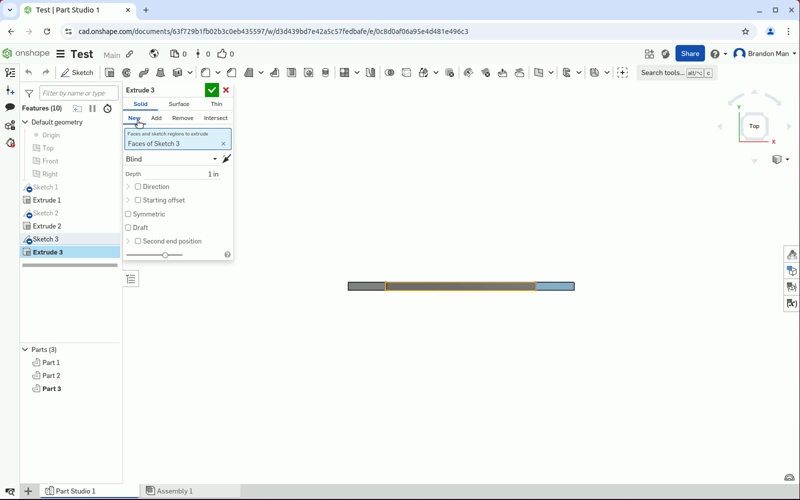
click(137, 120)
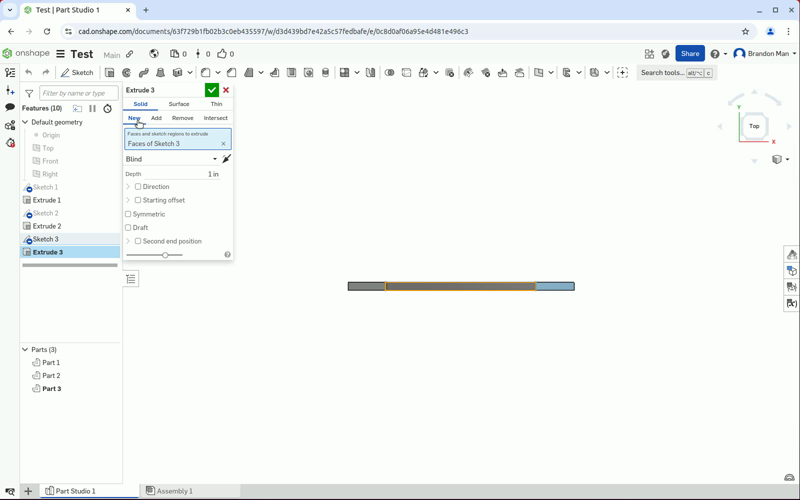
key(tab, 4)
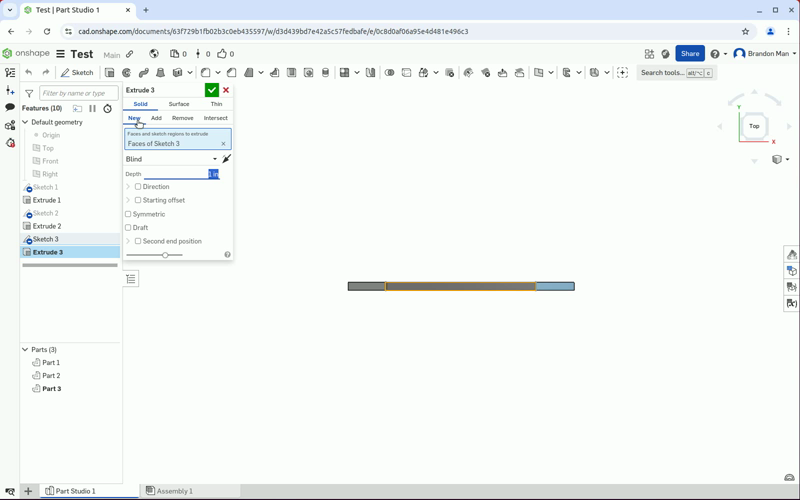
text(3.129)
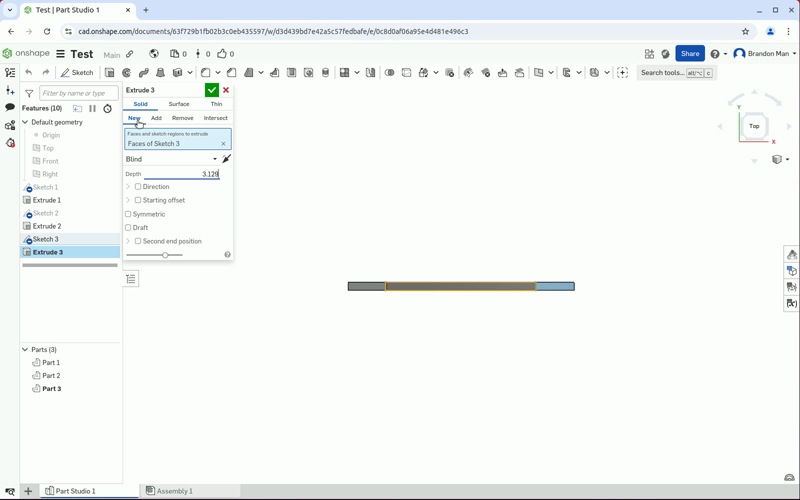
key(enter)
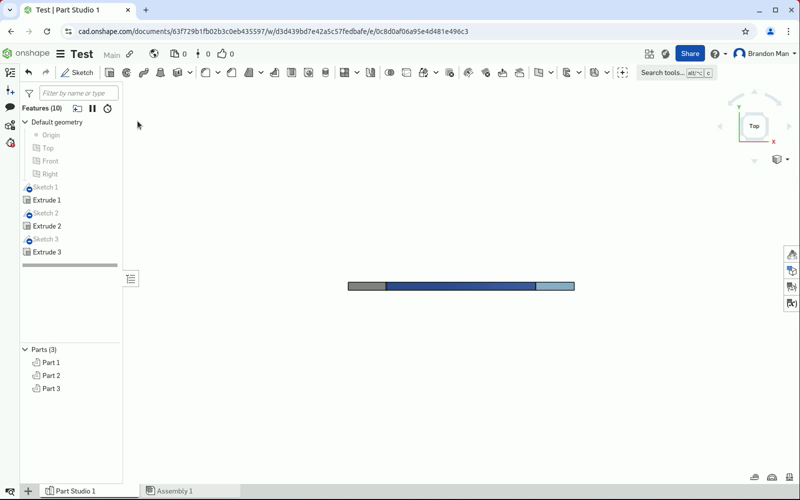
key(shift+h)
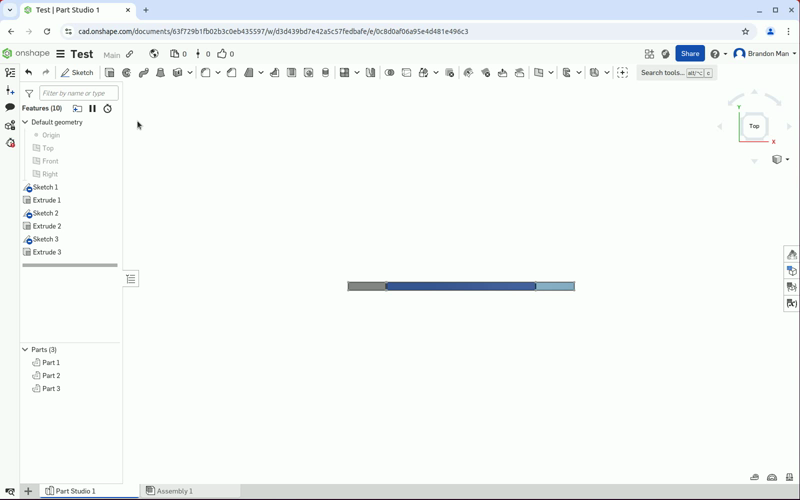
key(shift+h)
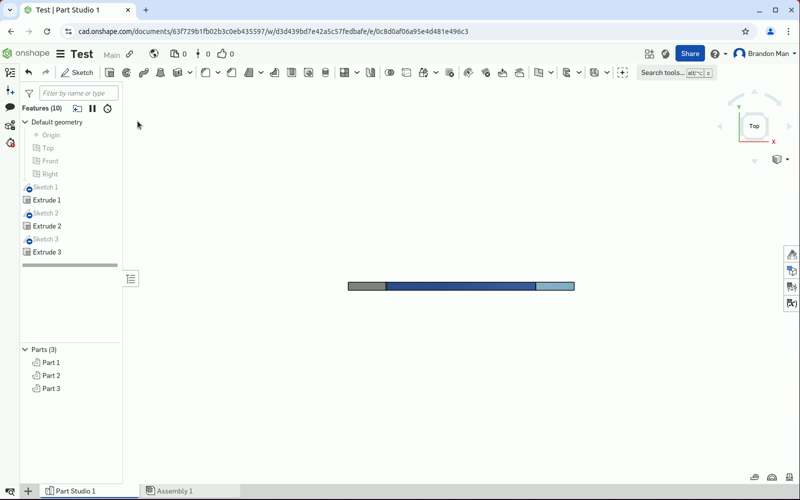
mouse_move(73, 189)
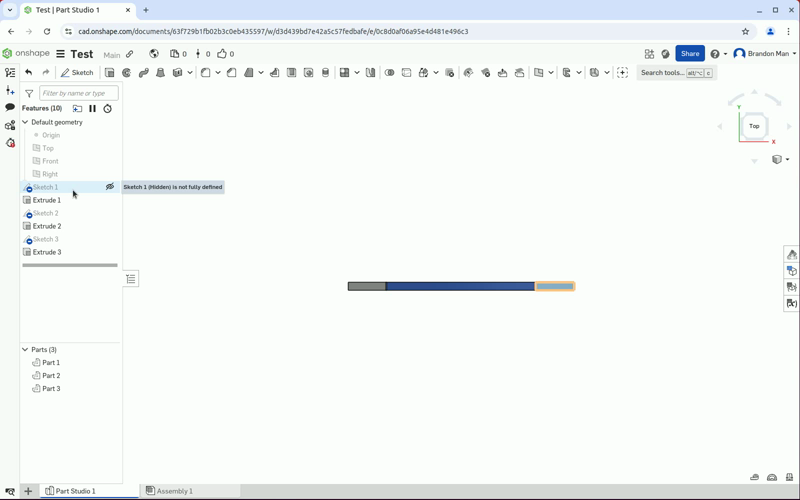
click(73, 189)
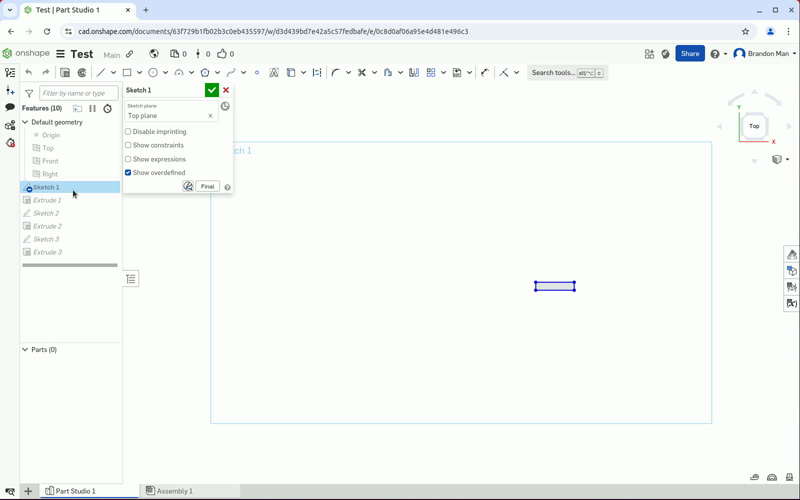
mouse_move(229, 92)
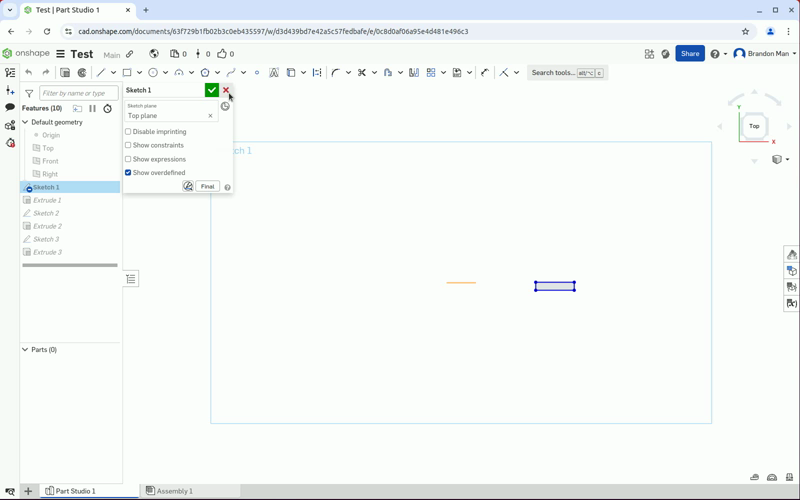
click(229, 92)
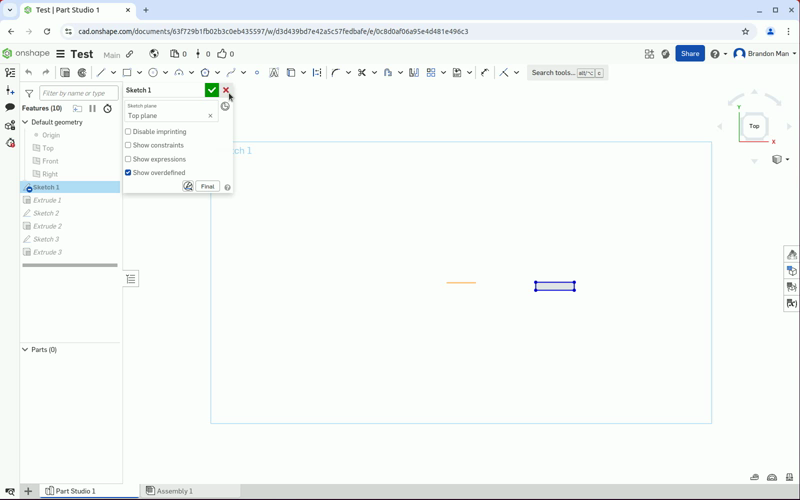
key(shift+s)
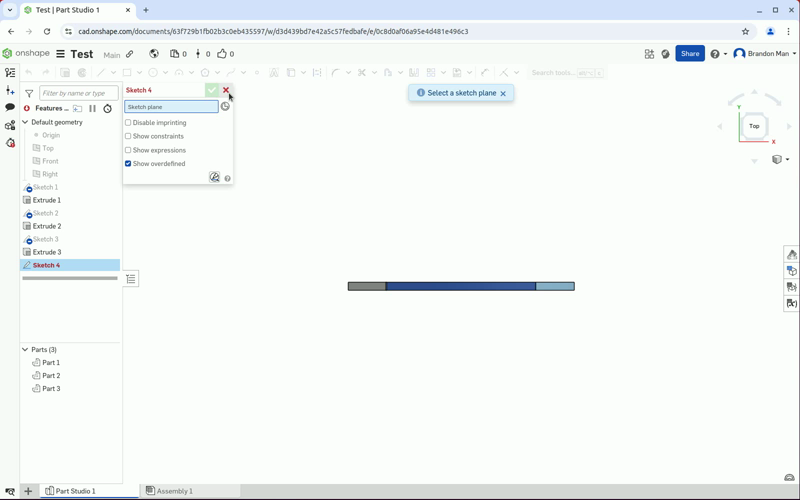
mouse_move(73, 150)
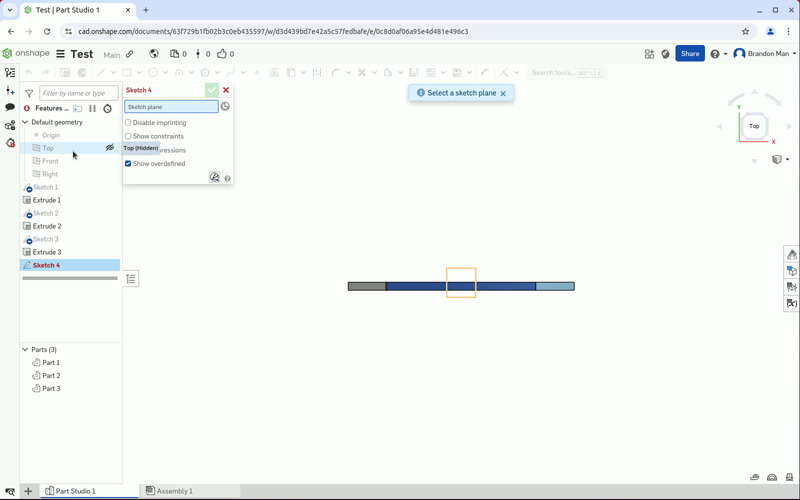
click(73, 150)
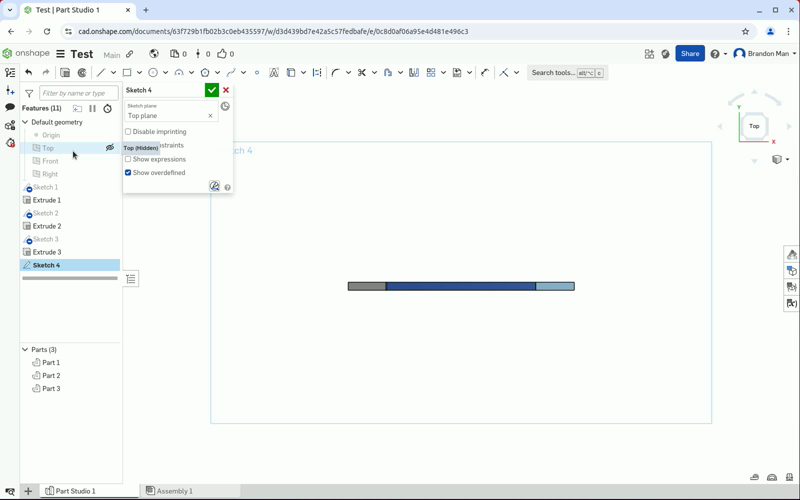
mouse_move(73, 352)
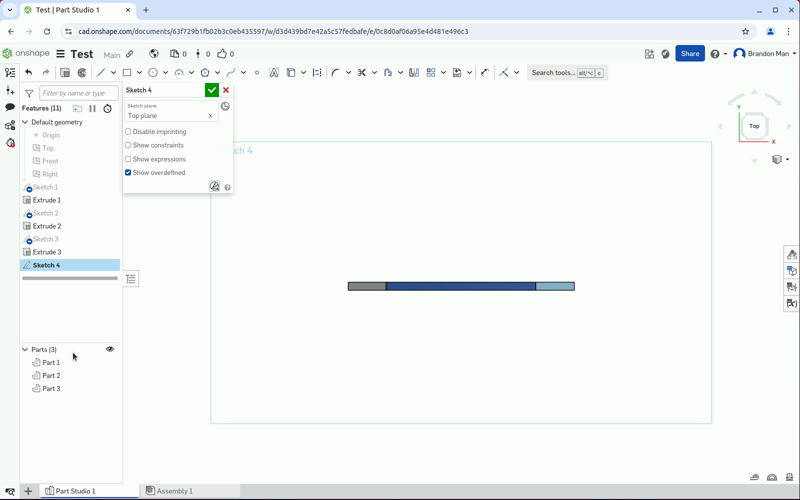
key(y)
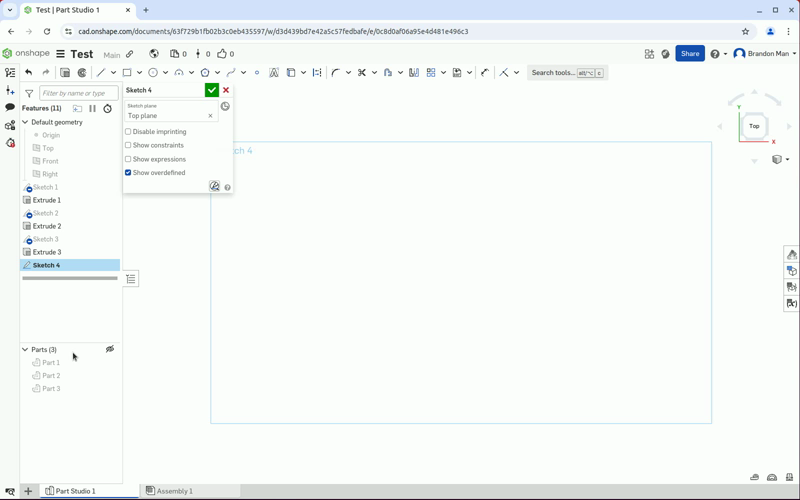
key(l)
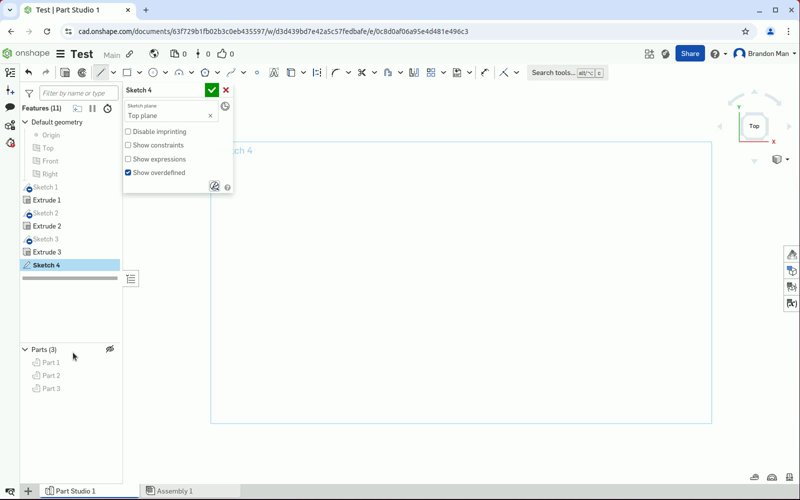
key_down(shift)
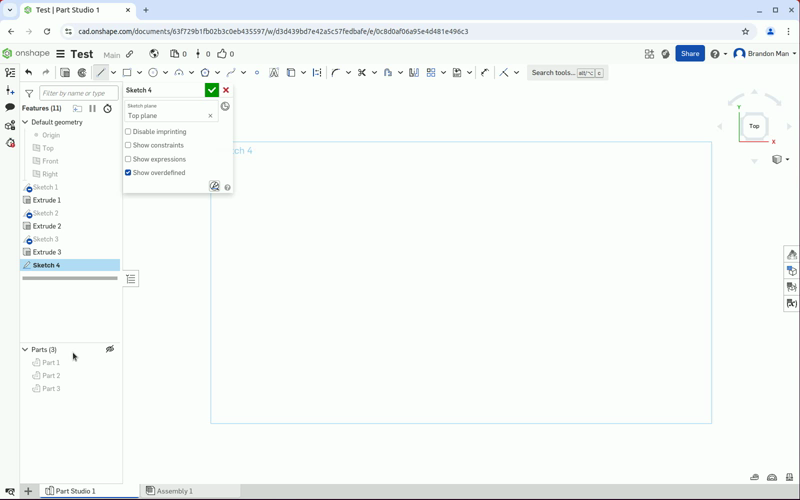
mouse_move(385, 290)
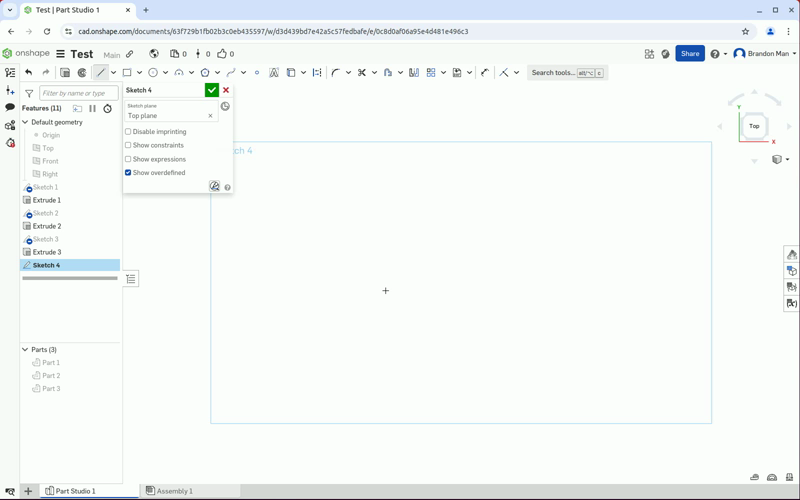
click(385, 290)
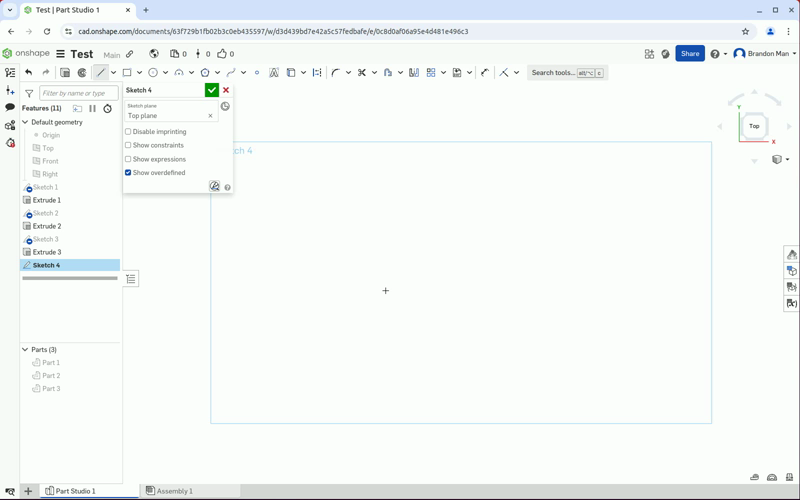
key_up(shift)
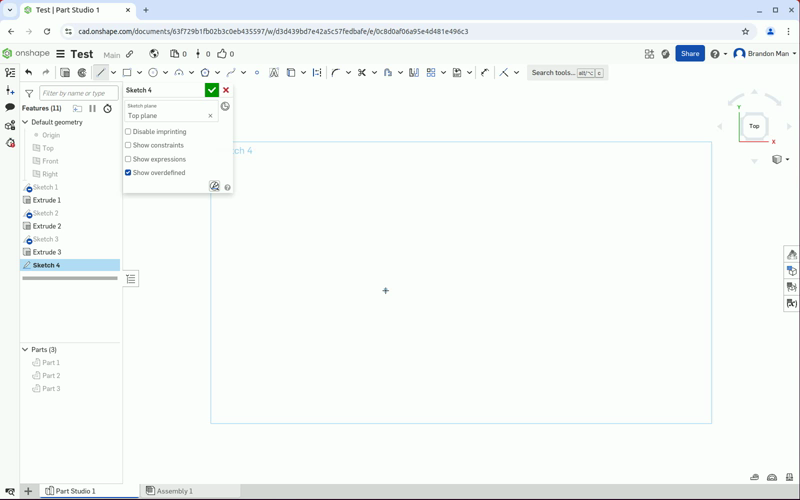
key_down(shift)
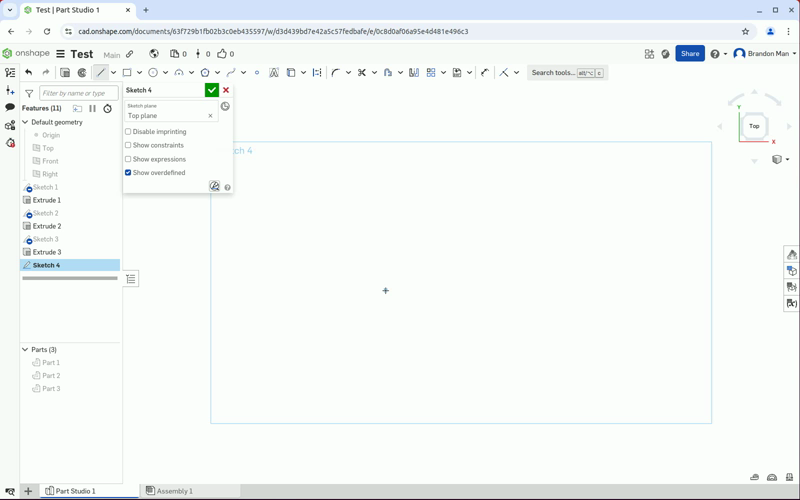
mouse_move(535, 290)
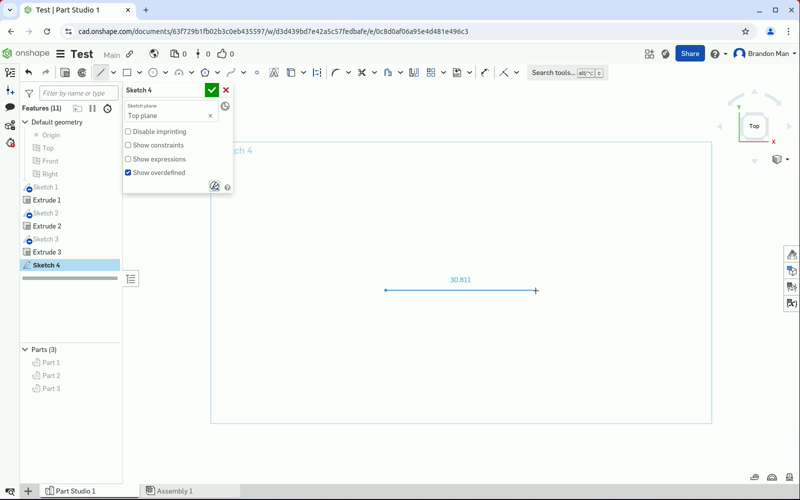
click(535, 290)
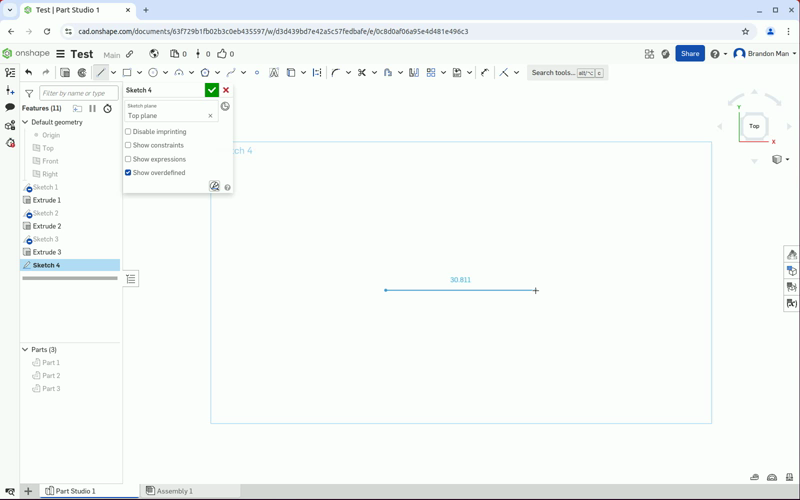
key_up(shift)
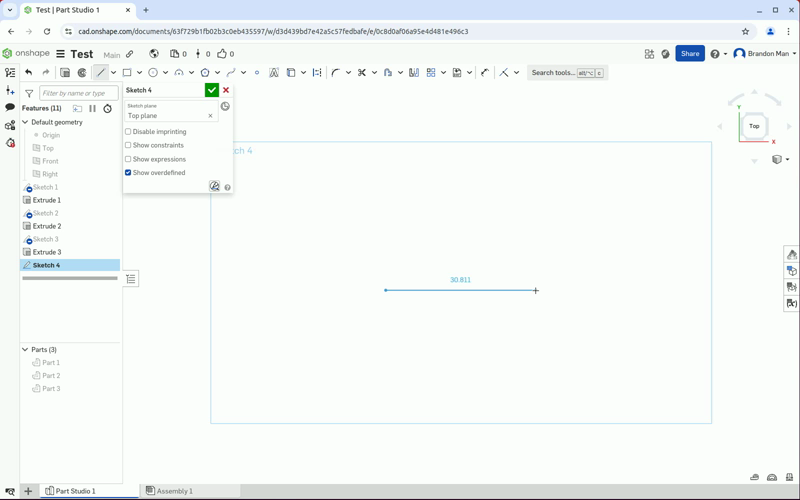
key_down(shift)
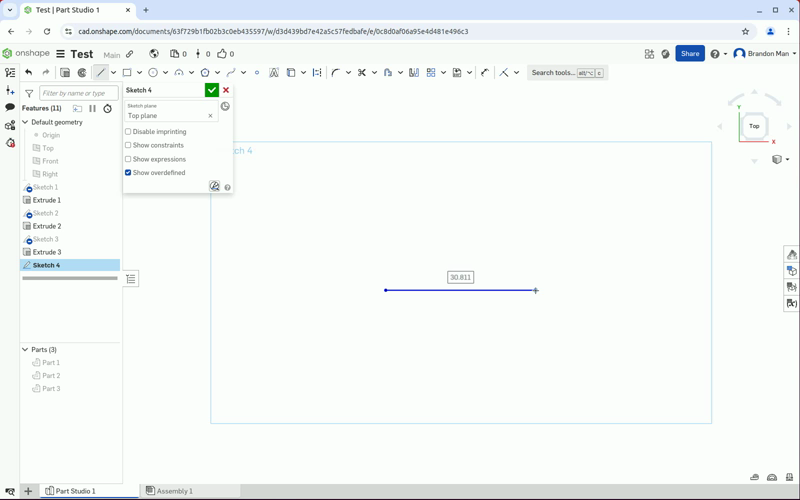
mouse_move(565, 290)
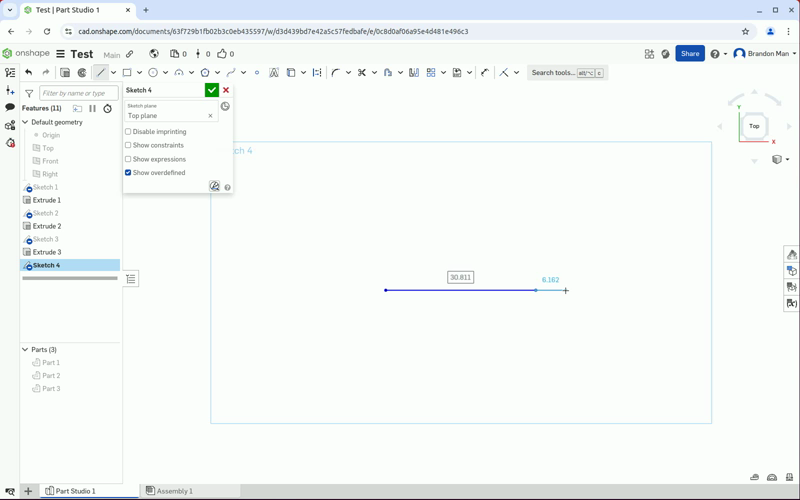
mouse_move(535, 282)
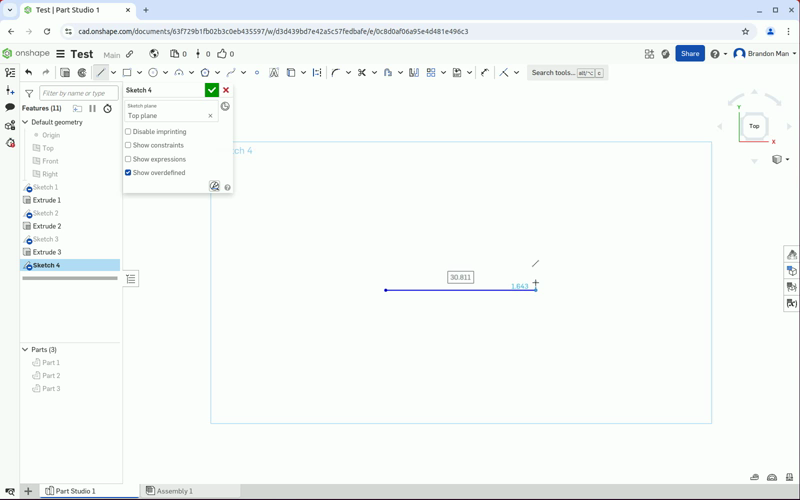
click(535, 282)
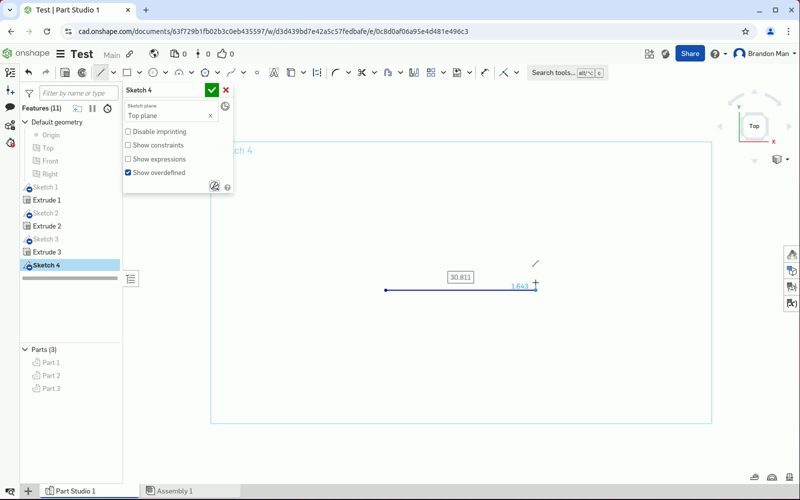
key_up(shift)
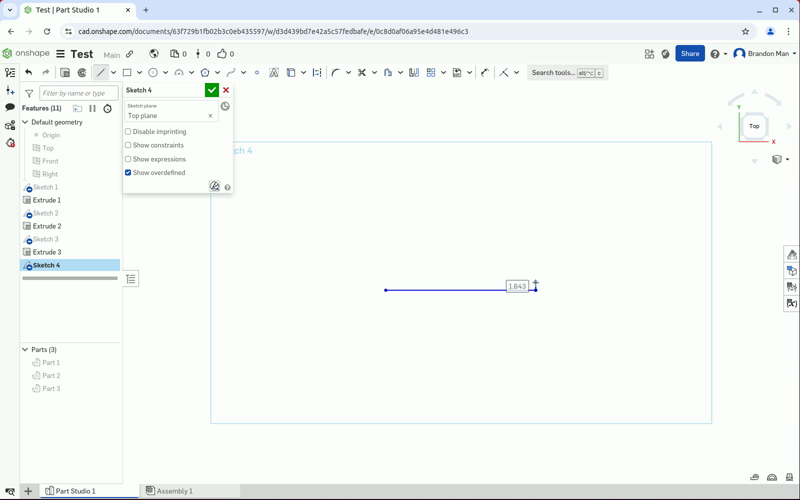
key_down(shift)
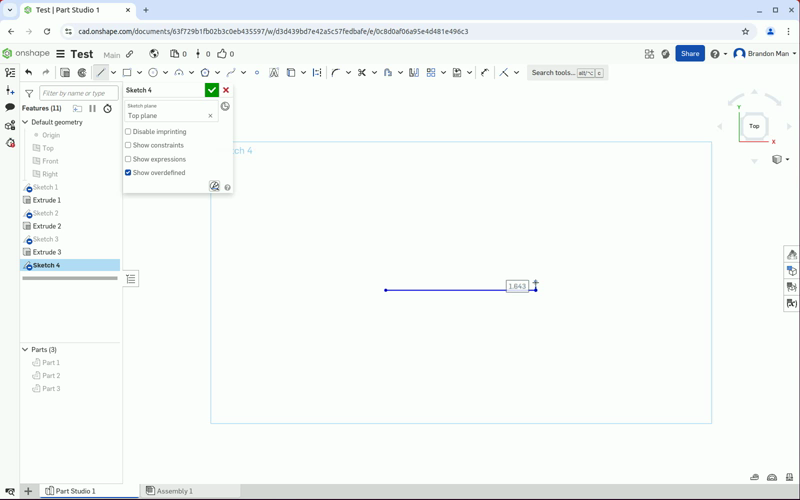
mouse_move(385, 282)
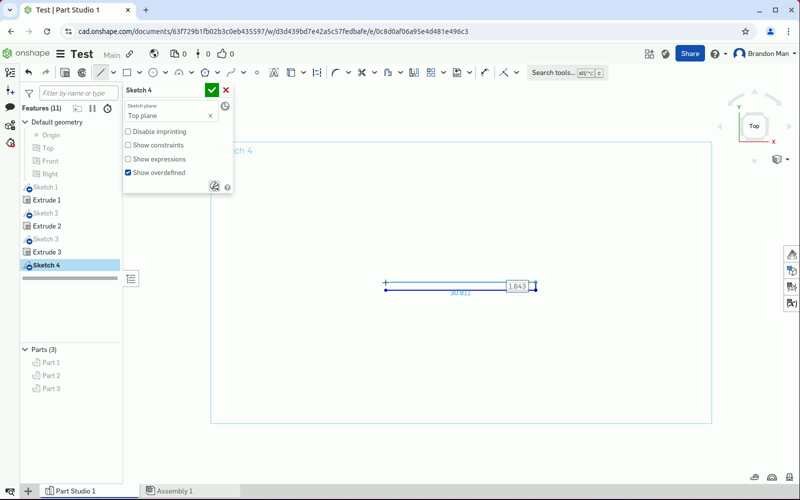
click(385, 282)
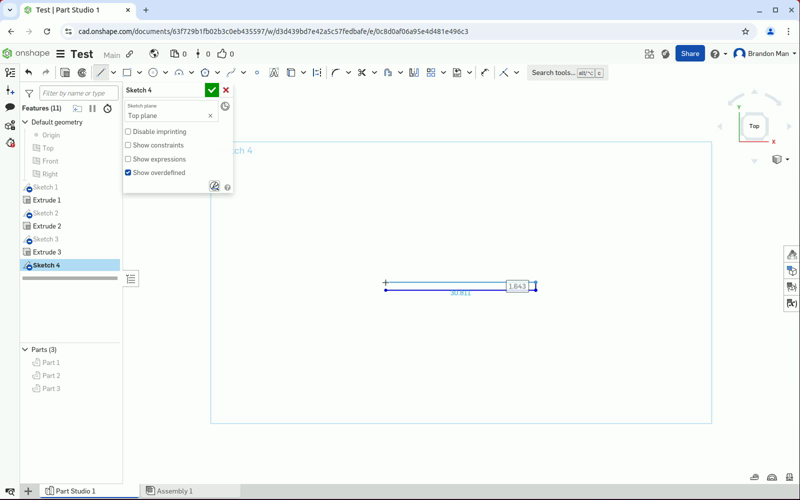
key_up(shift)
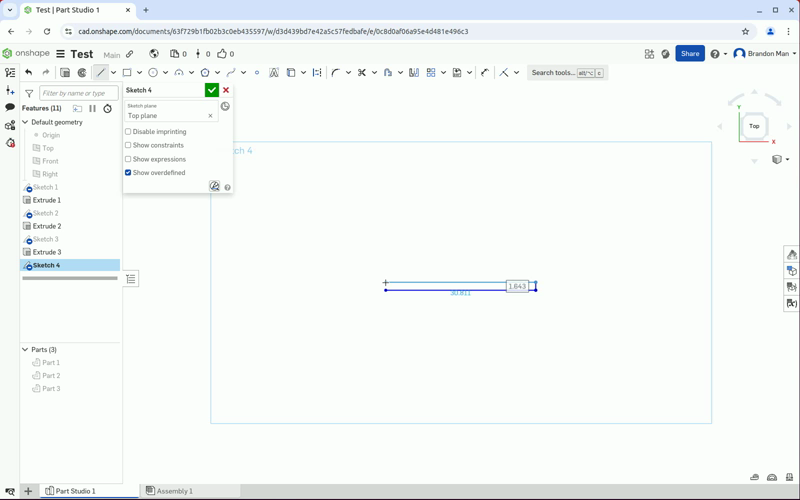
mouse_move(415, 282)
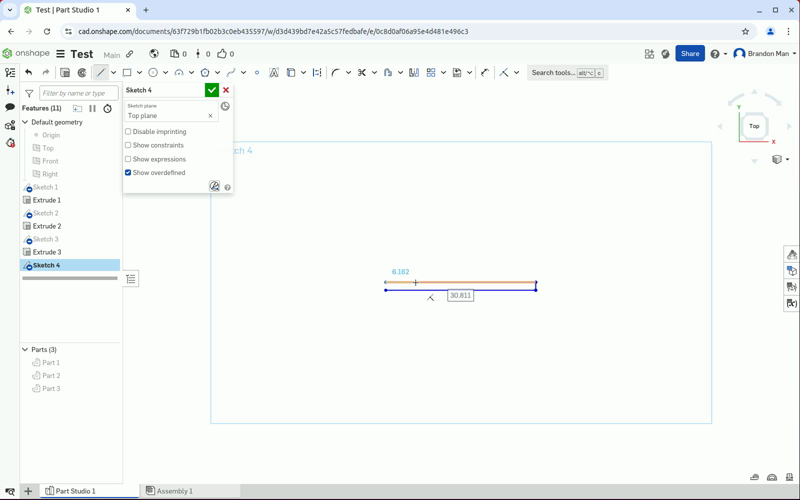
key_down(shift)
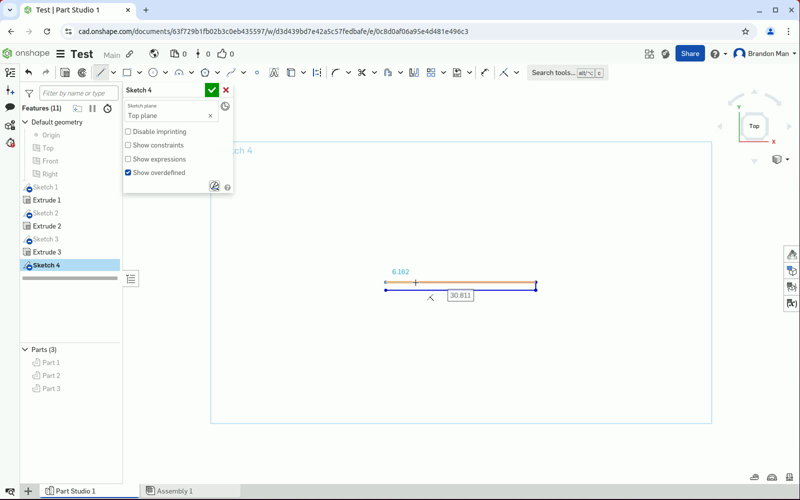
mouse_move(385, 290)
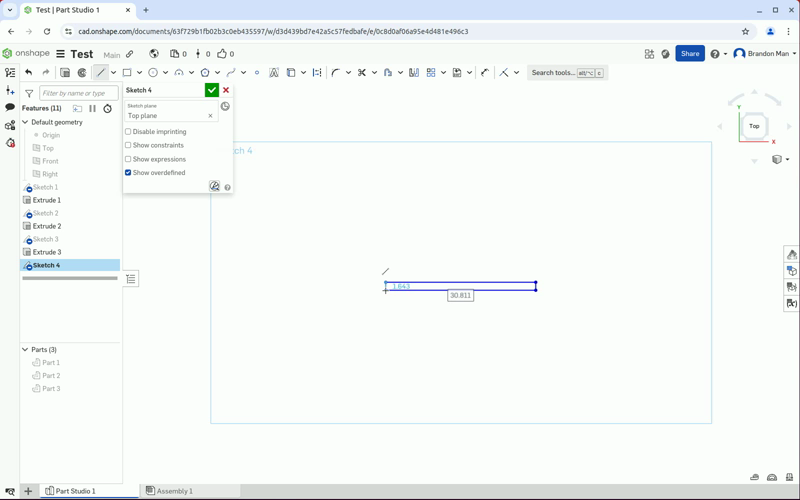
key_up(shift)
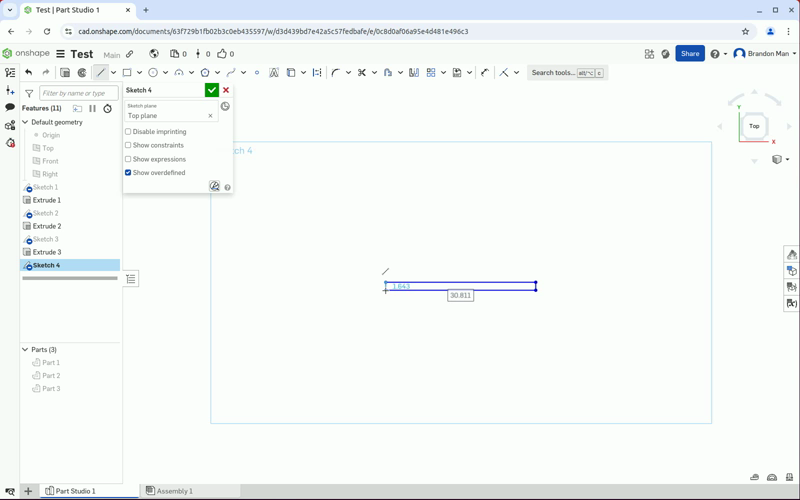
click(385, 290)
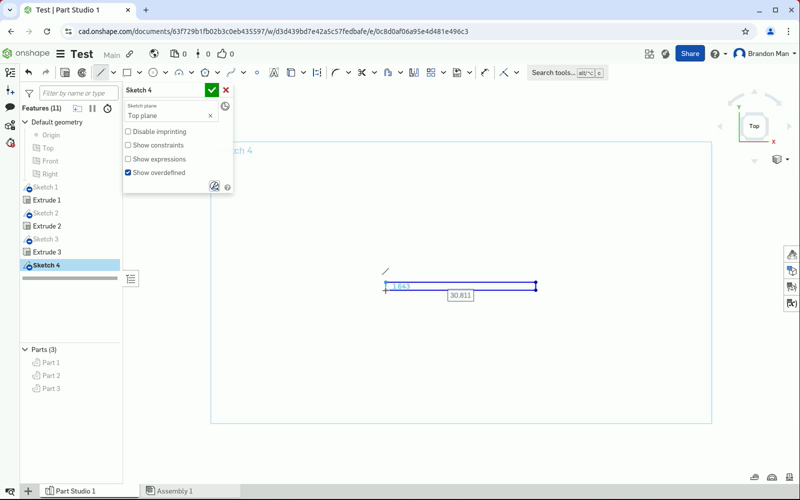
key(esc)
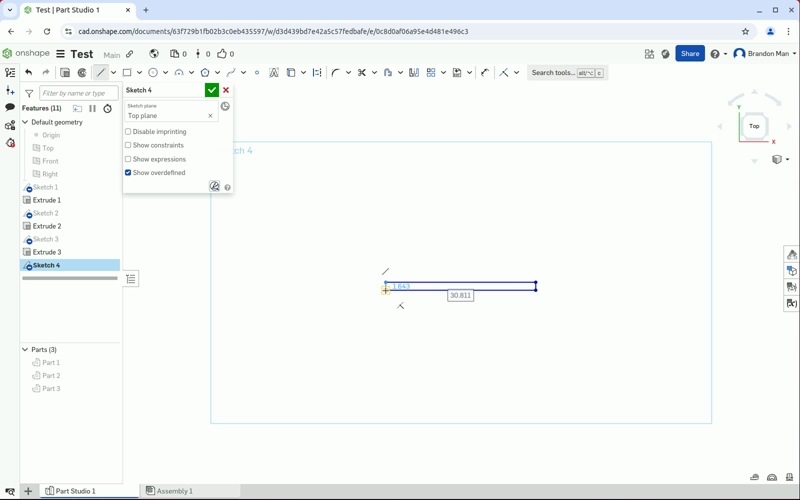
mouse_move(475, 286)
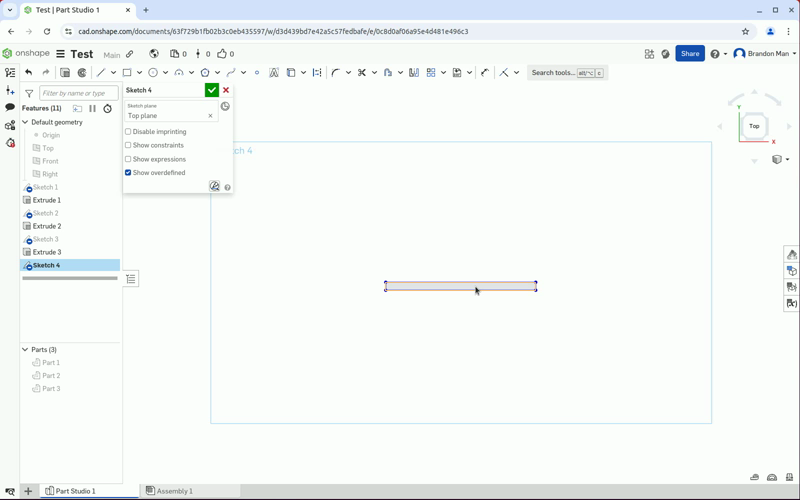
scroll(6)
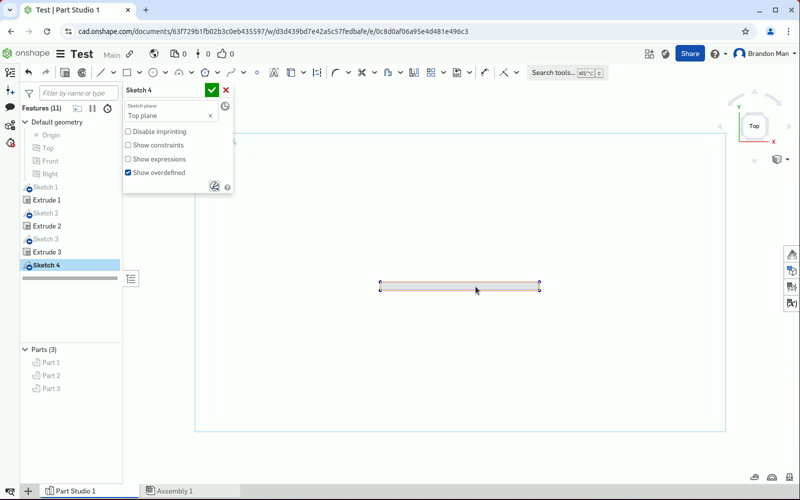
scroll(6)
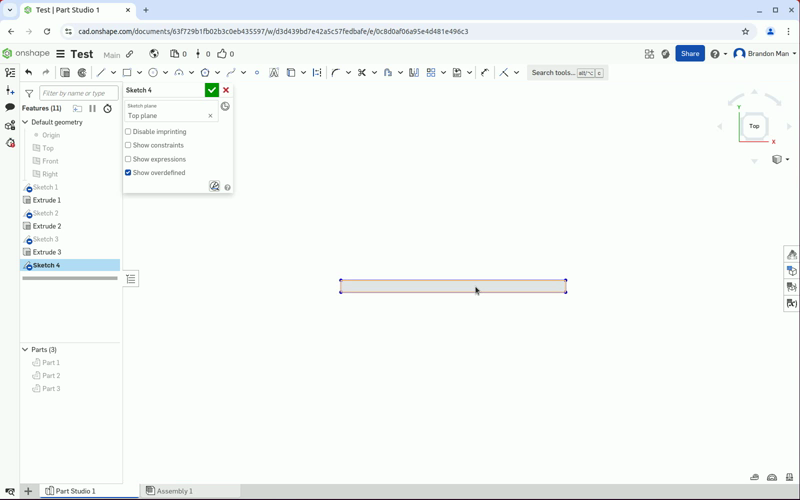
scroll(6)
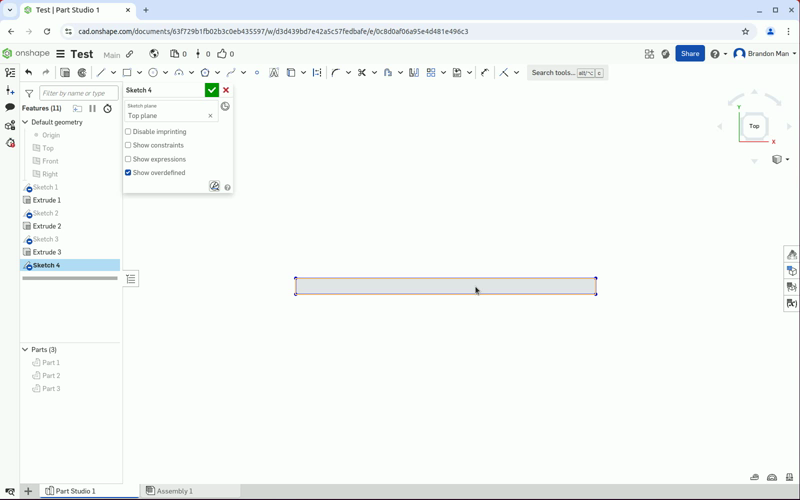
scroll(6)
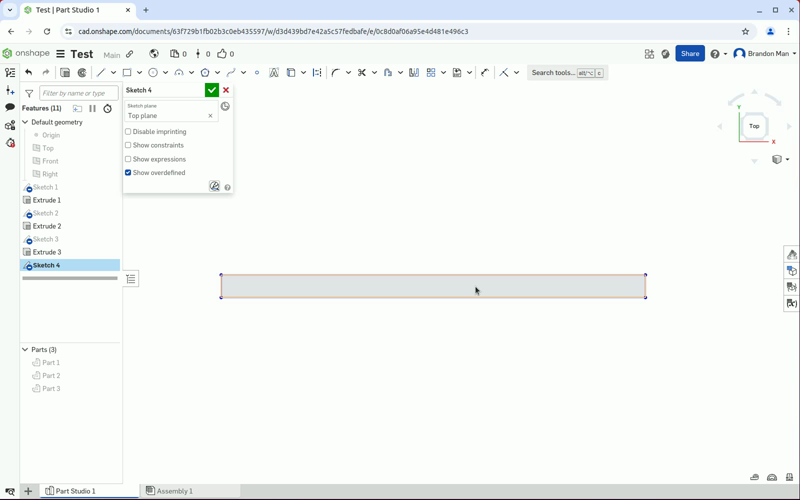
scroll(6)
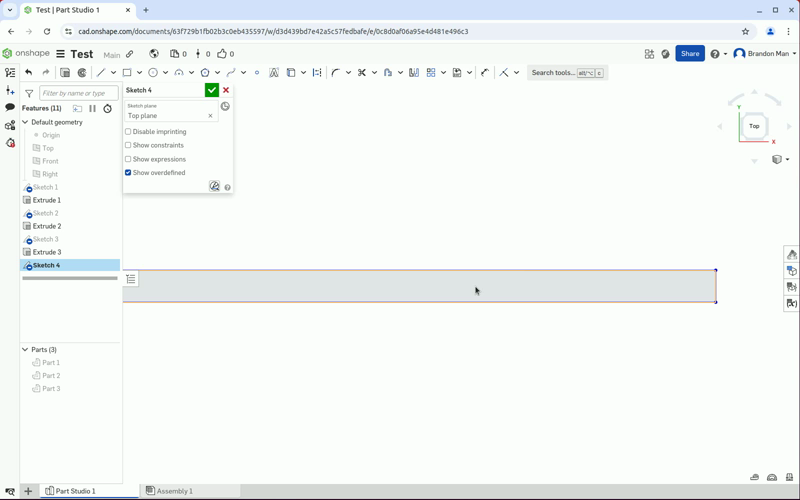
scroll(6)
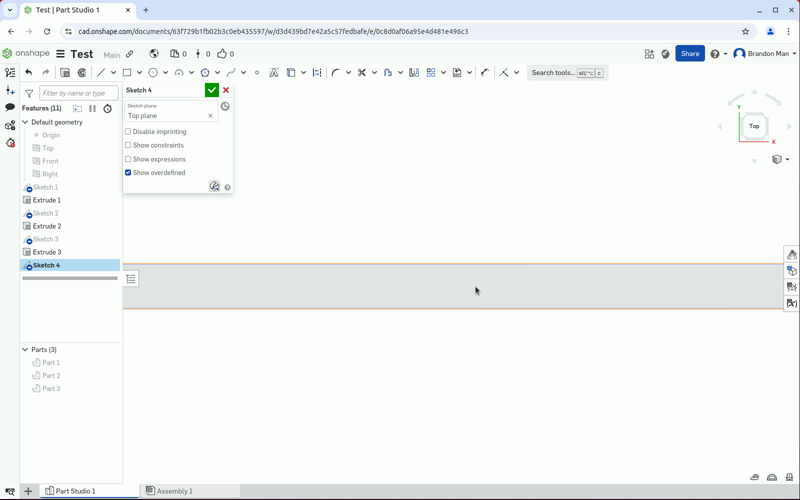
scroll(6)
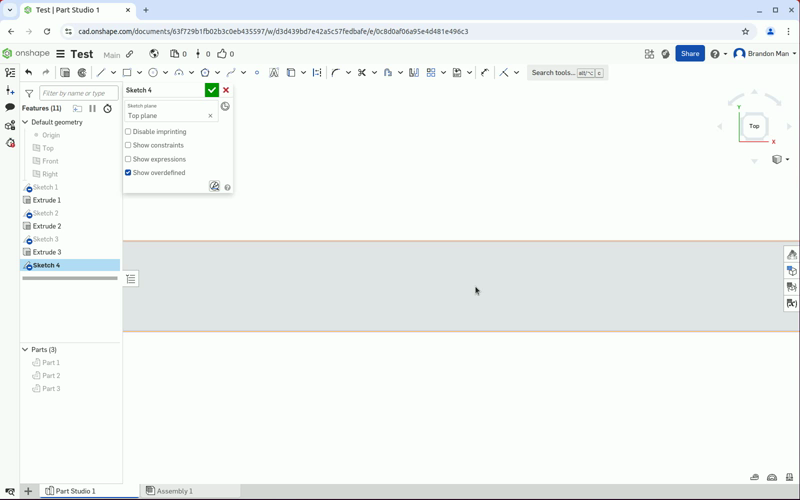
click(475, 286)
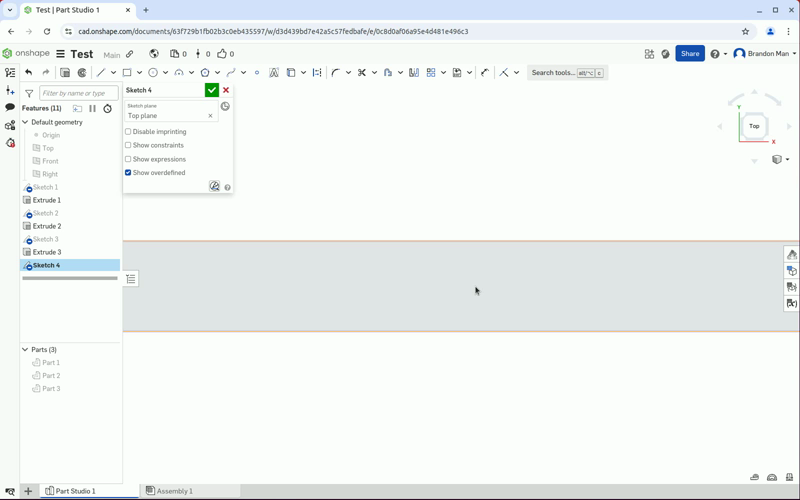
scroll(-6)
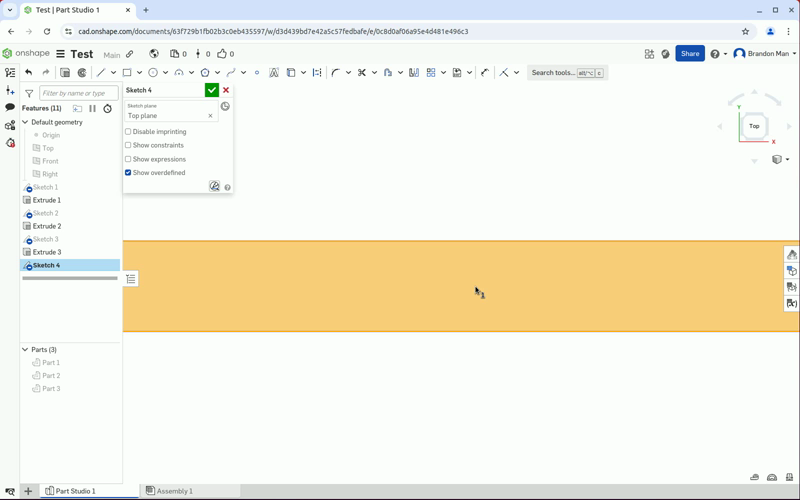
scroll(-6)
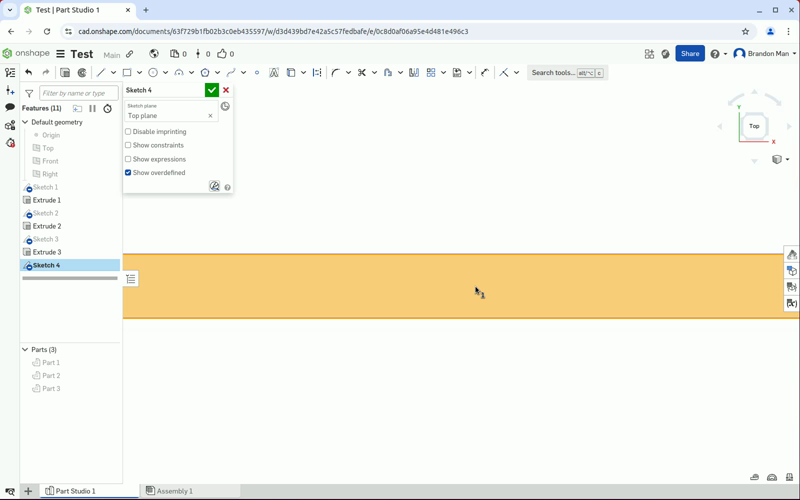
scroll(-6)
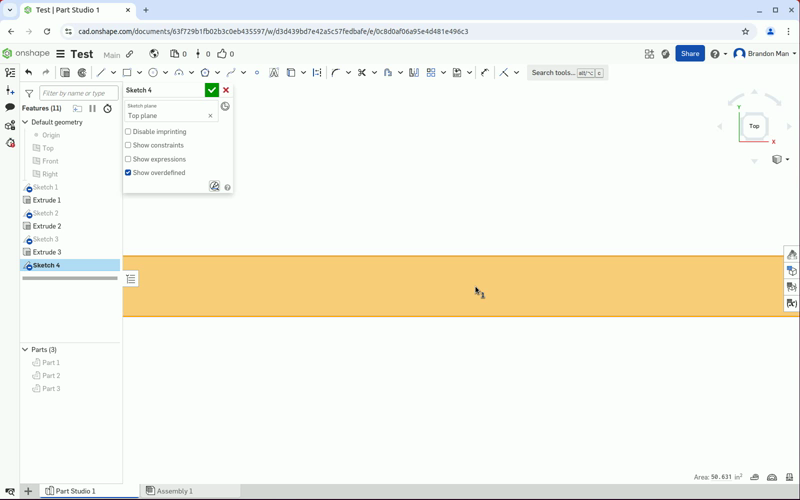
scroll(-6)
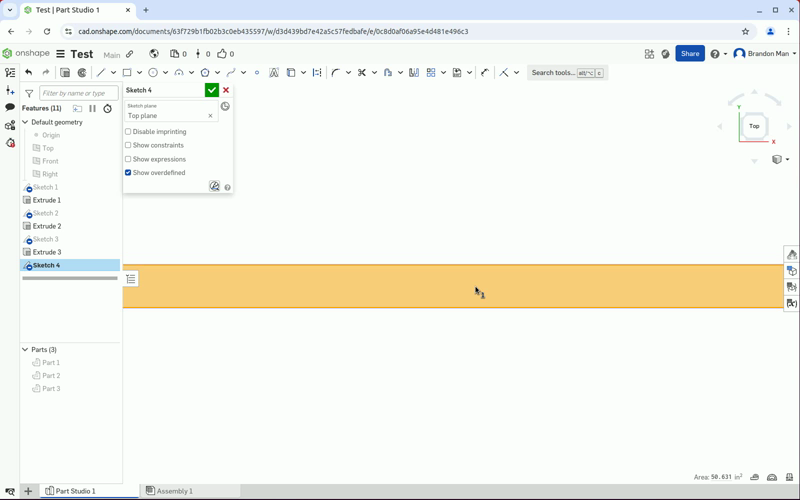
scroll(-6)
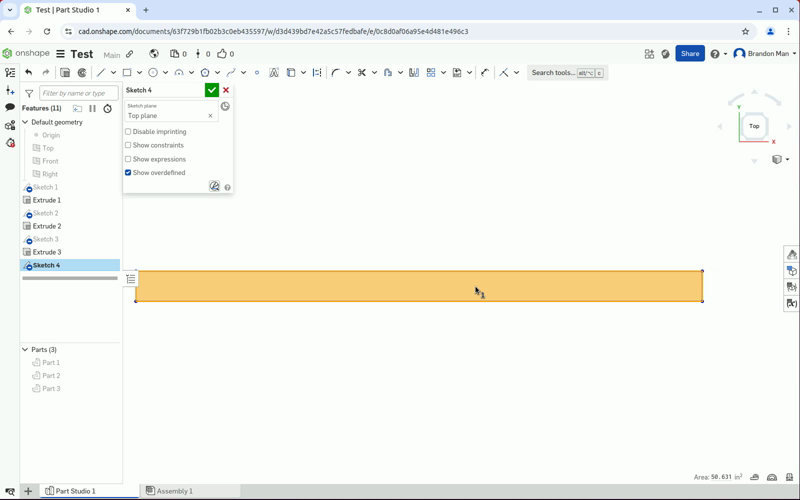
scroll(-6)
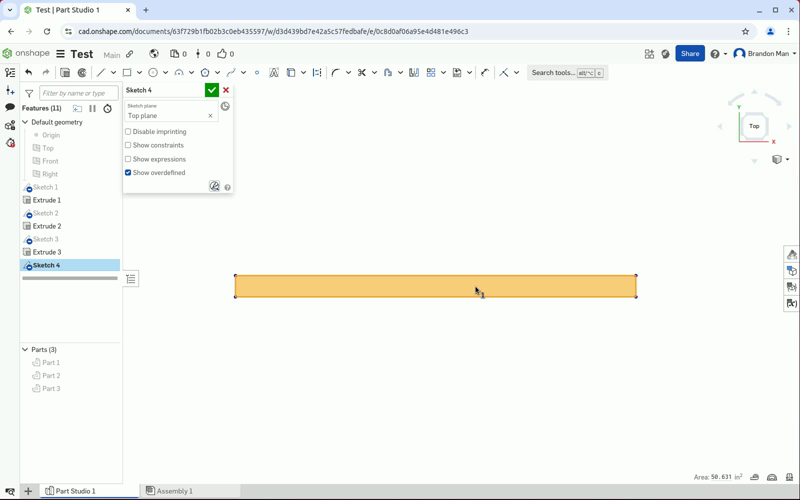
scroll(-6)
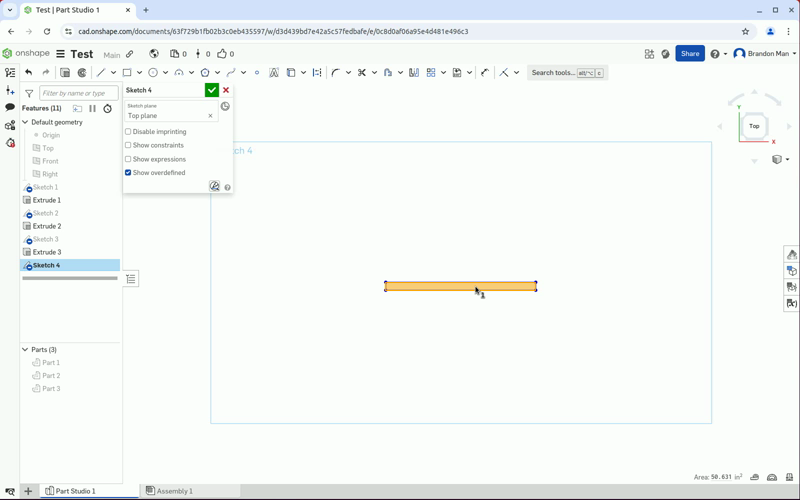
mouse_move(73, 352)
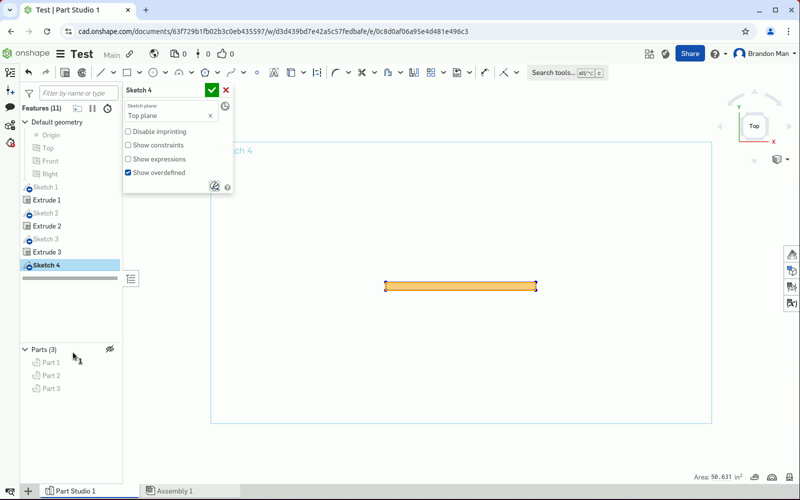
key(shift+y)
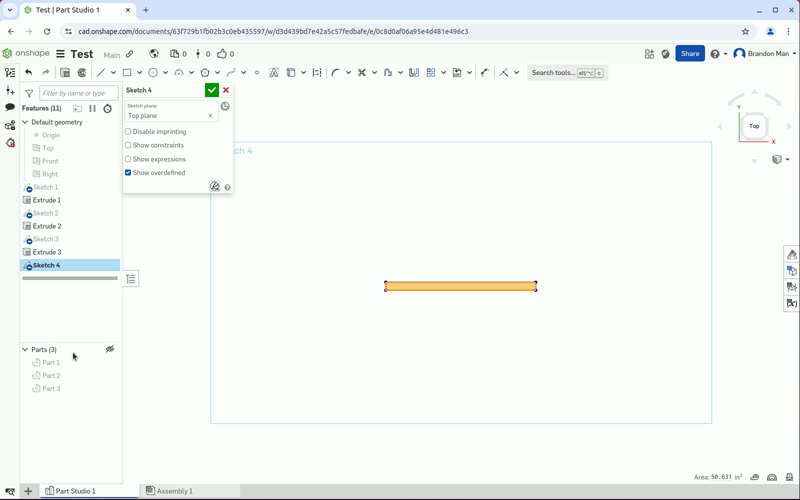
key(shift+e)
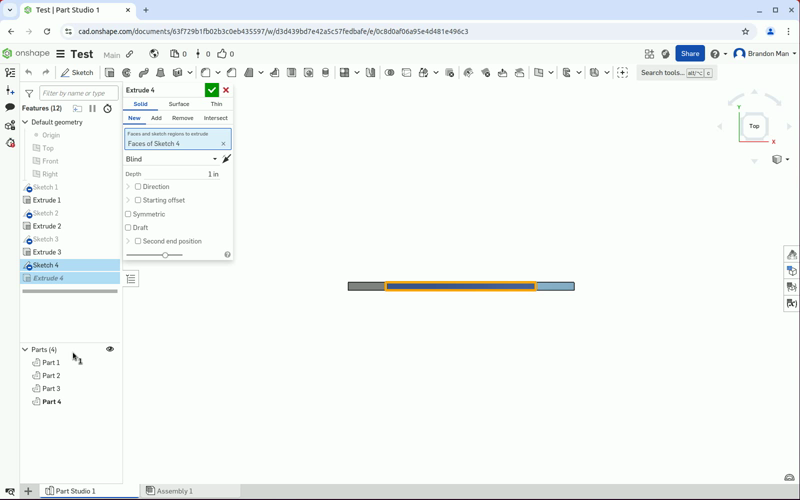
mouse_move(143, 106)
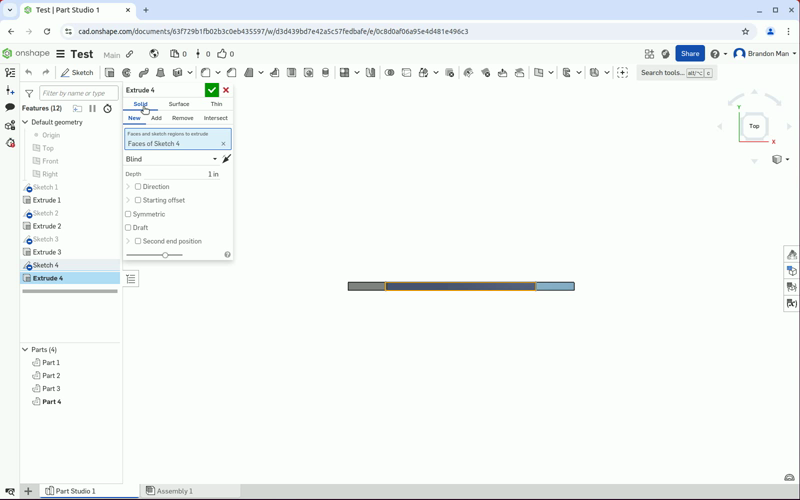
click(143, 106)
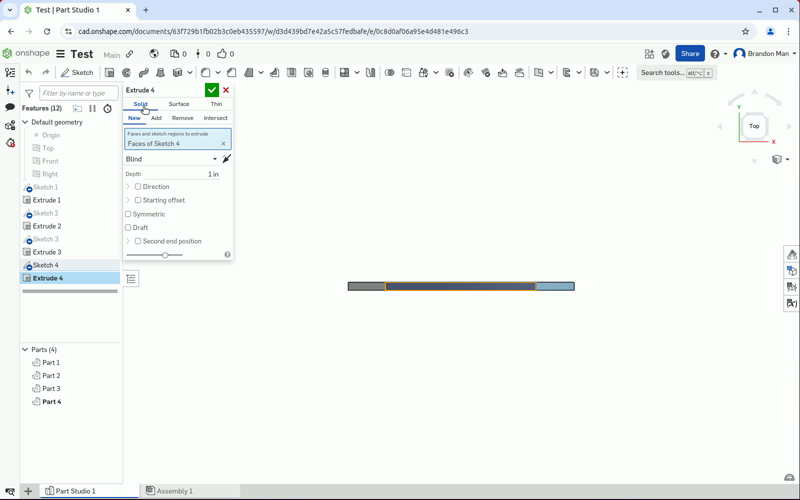
mouse_move(137, 120)
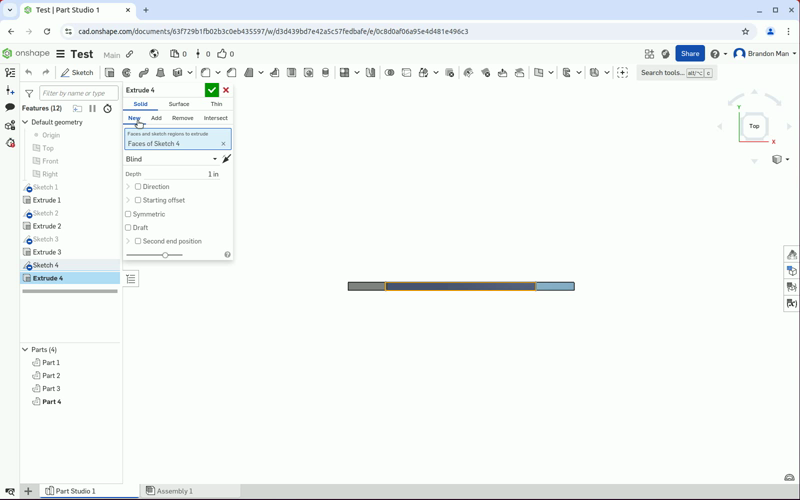
click(137, 120)
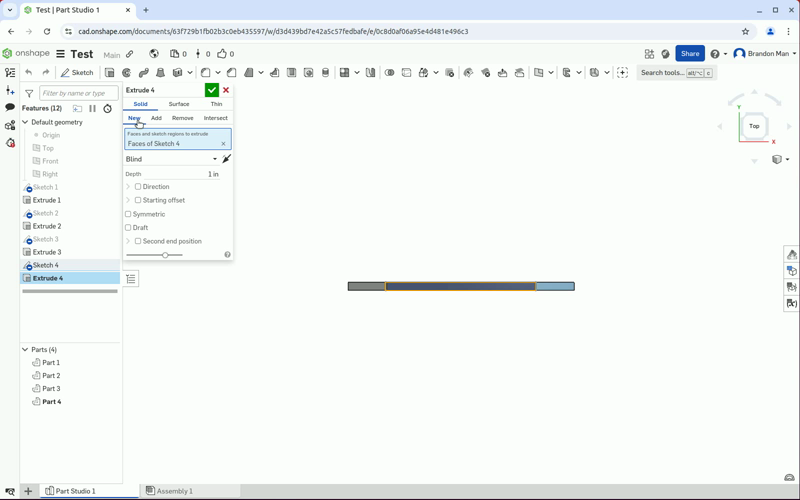
key(tab, 4)
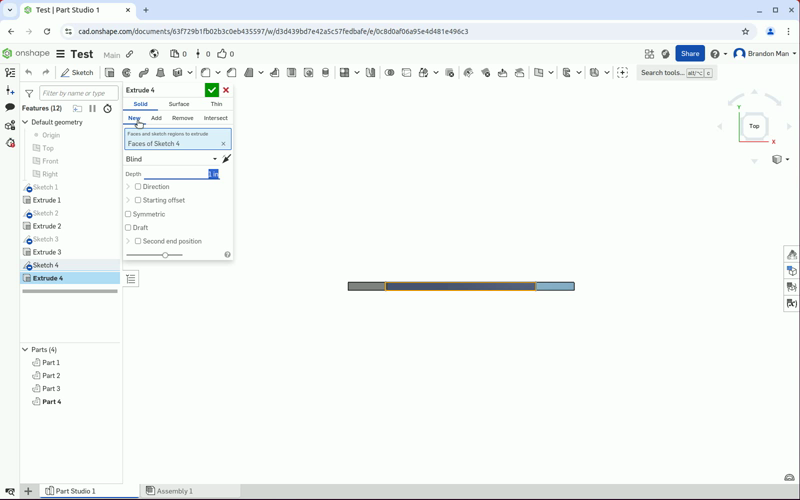
text(4.333)
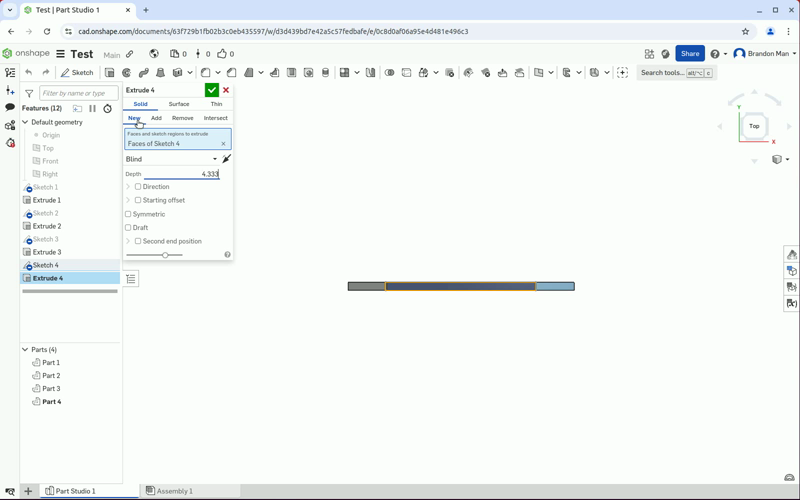
key(enter)
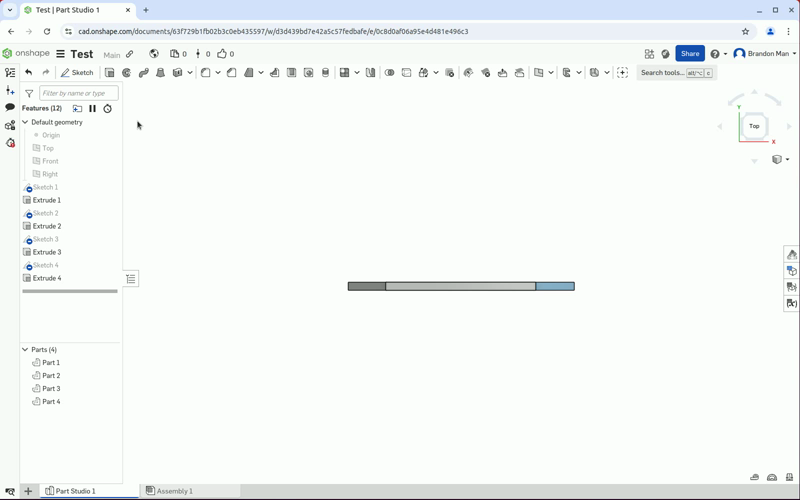
key(shift+h)
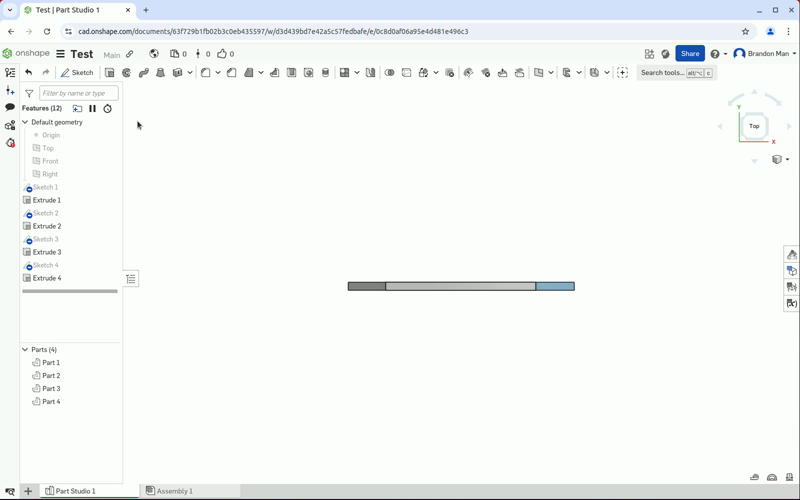
key(shift+h)
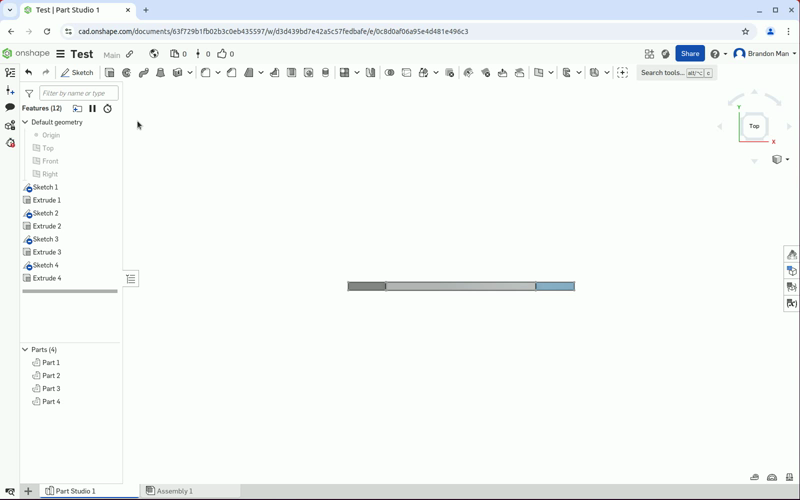
key(shift+7)
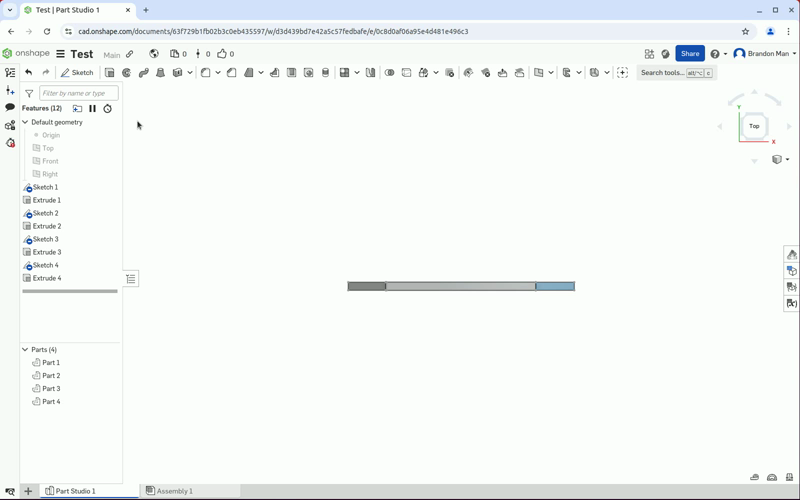
key(up, 3)
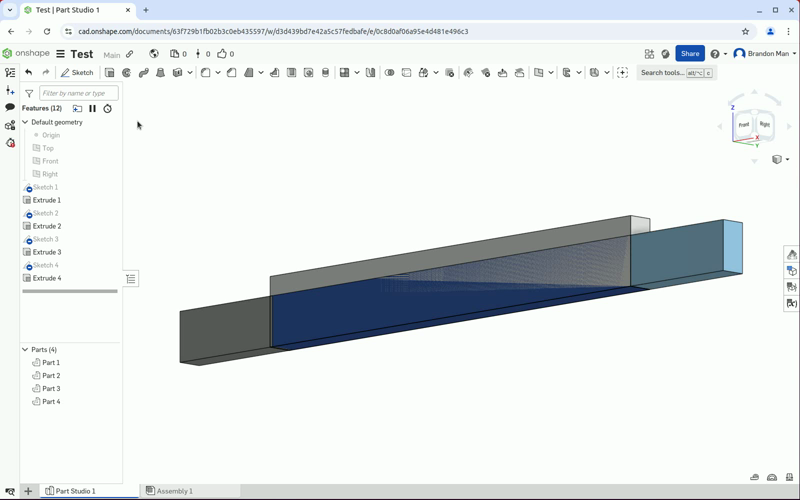
key(left, 3)
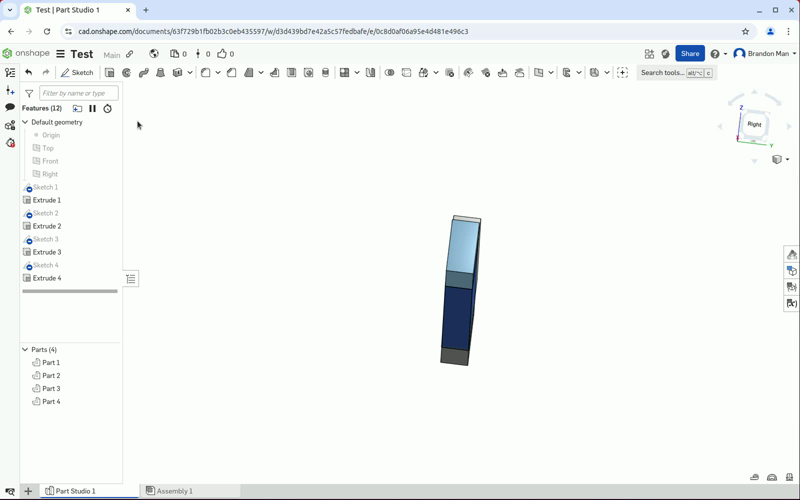
key(right, 3)
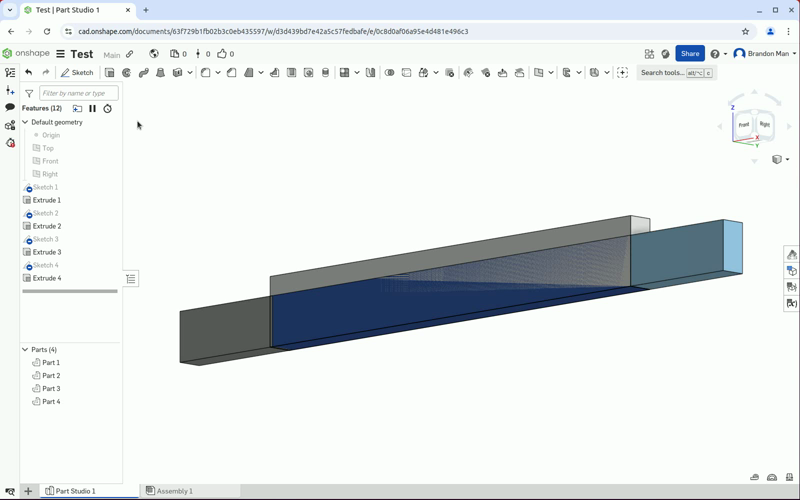
key(down, 3)
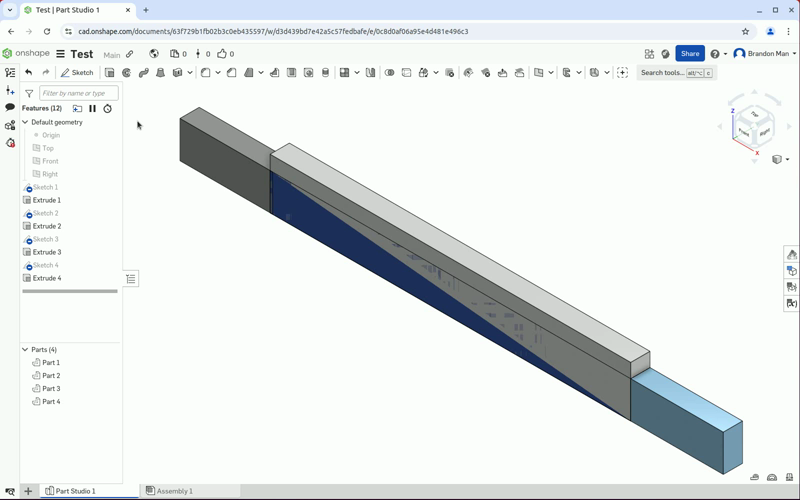
mouse_move(73, 189)
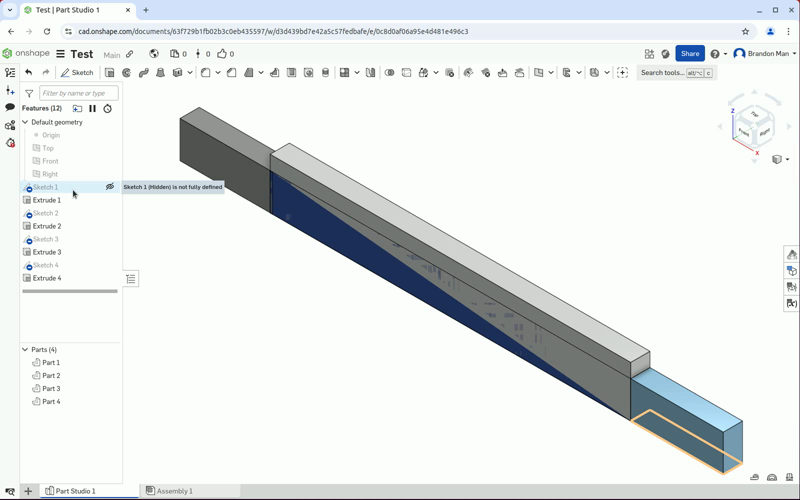
click(73, 189)